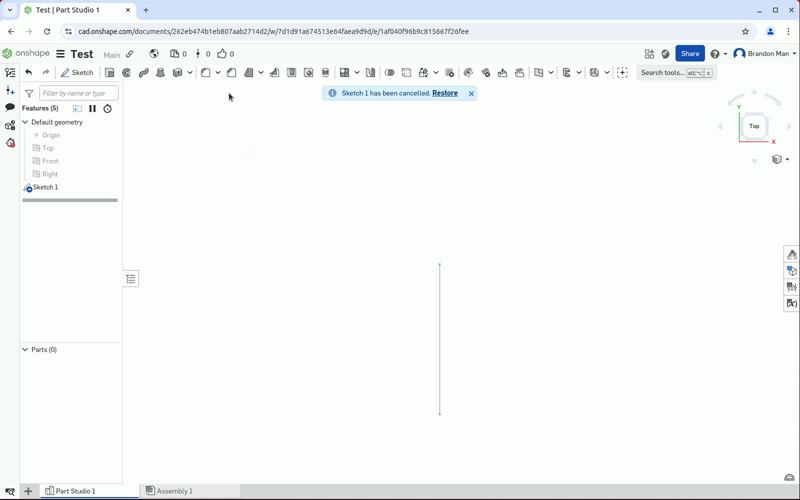
key(shift+h)
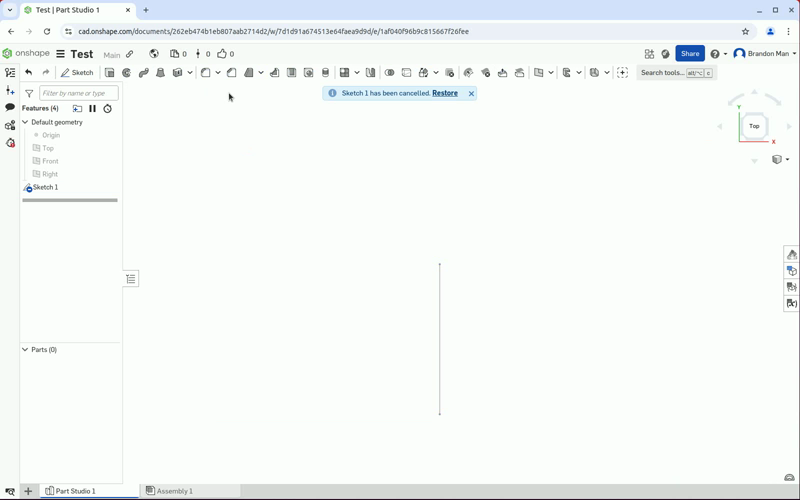
key(shift+s)
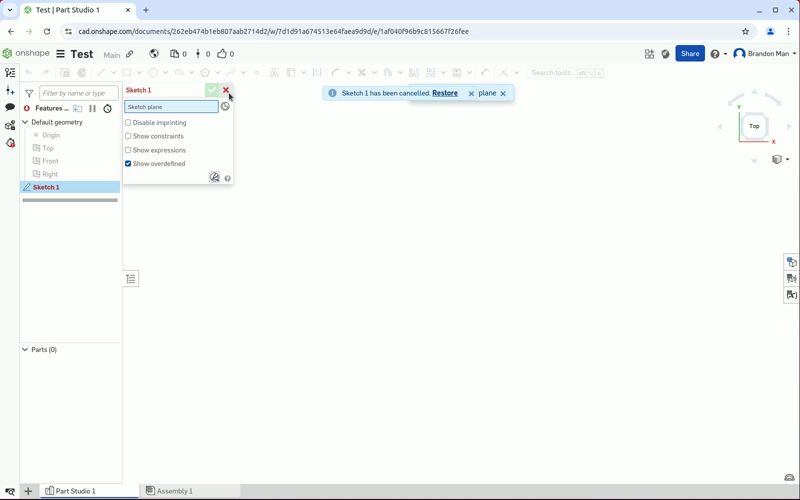
mouse_move(73, 150)
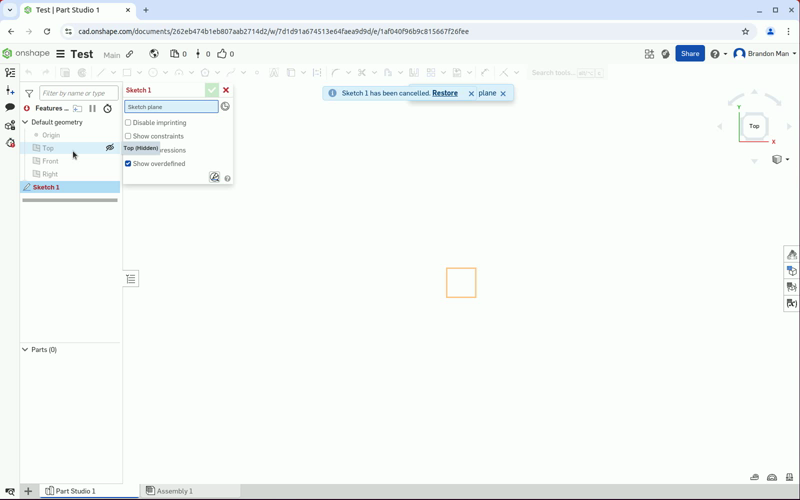
click(73, 150)
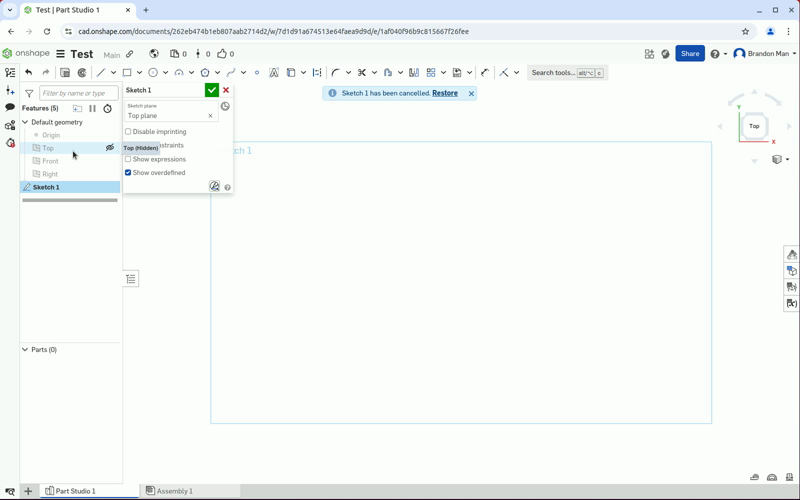
mouse_move(73, 352)
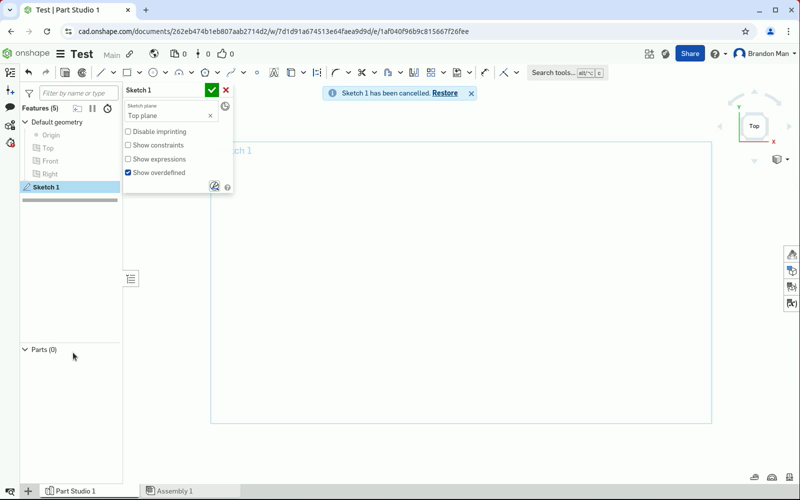
key(y)
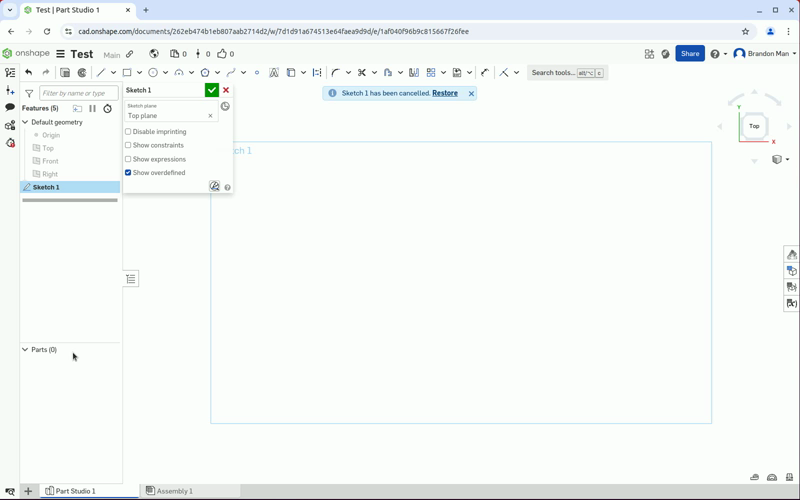
key(l)
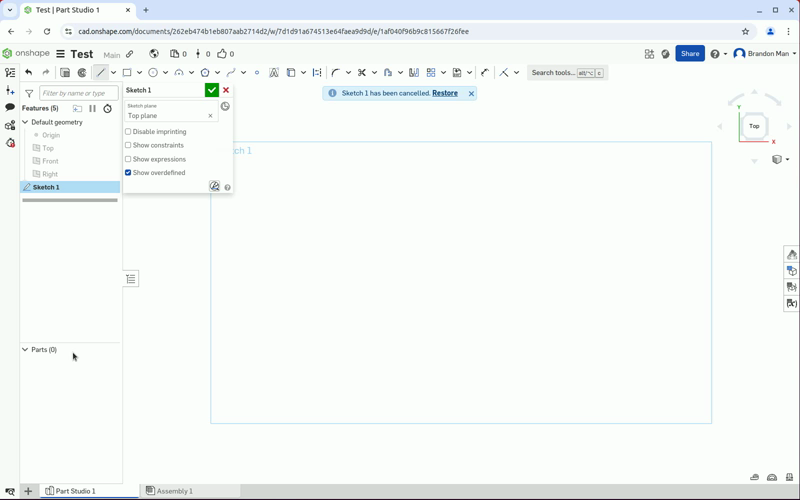
key_down(shift)
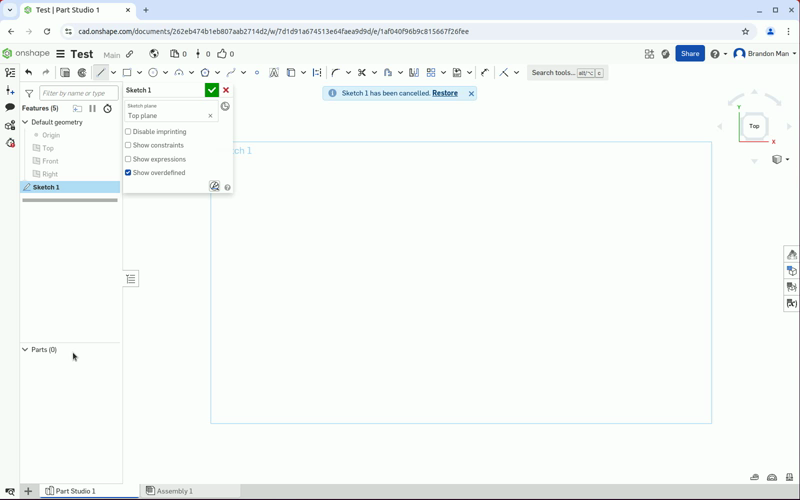
mouse_move(460, 395)
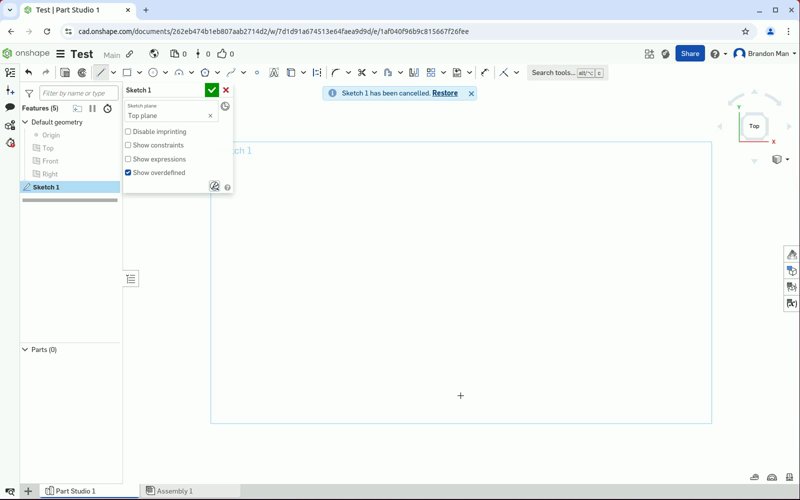
click(460, 395)
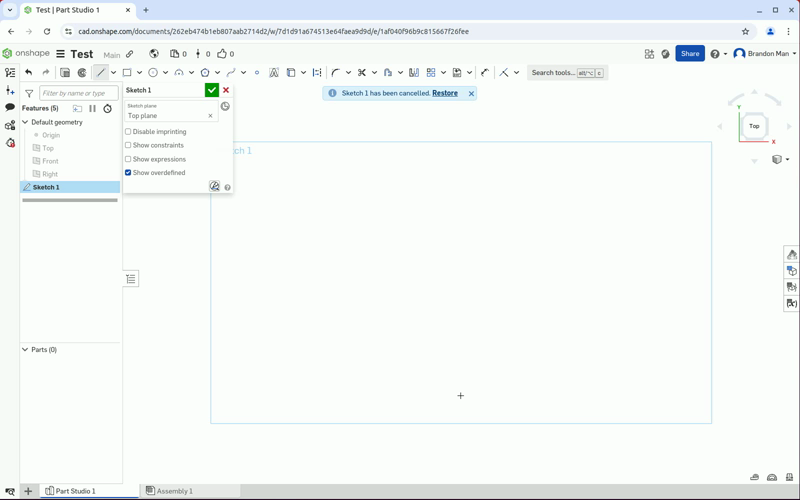
key_up(shift)
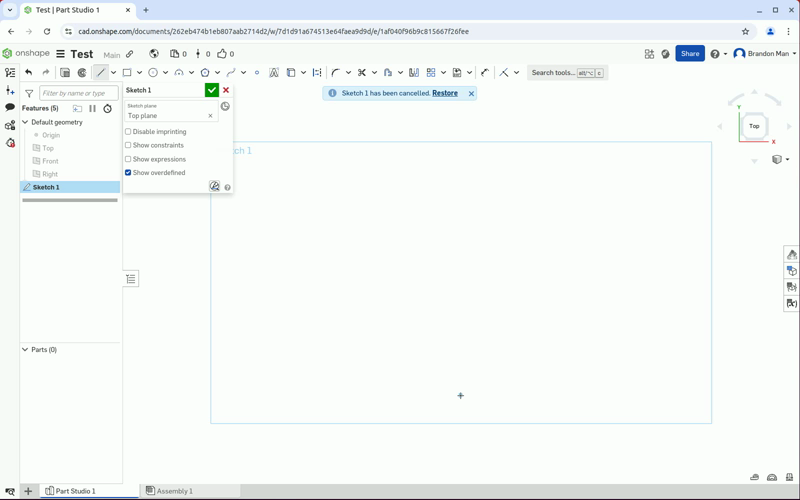
key_down(shift)
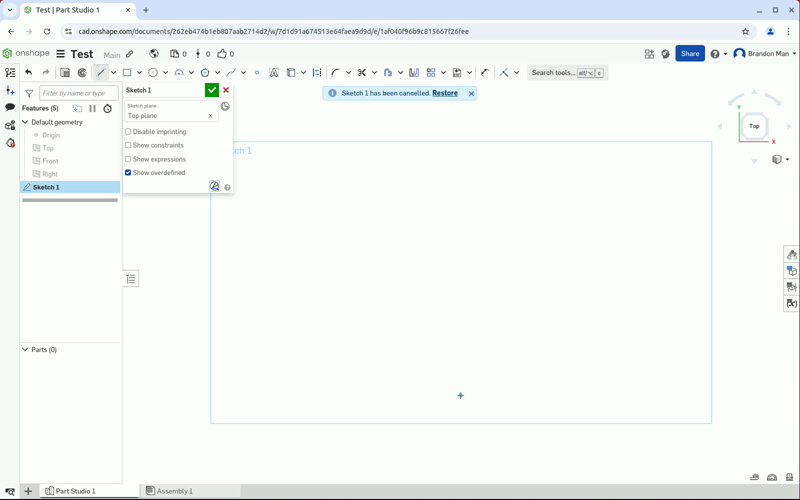
mouse_move(490, 395)
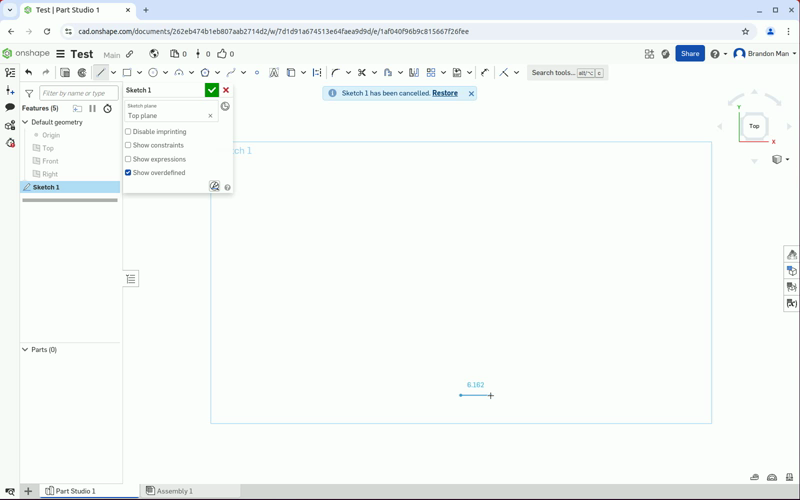
mouse_move(517, 395)
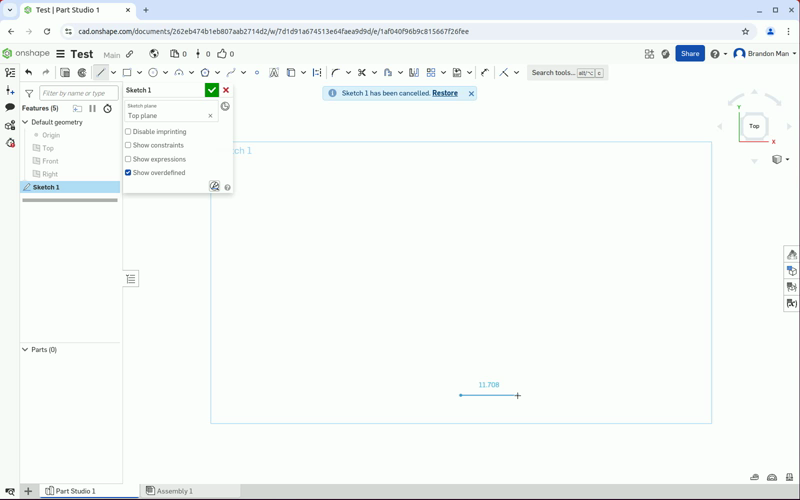
click(517, 395)
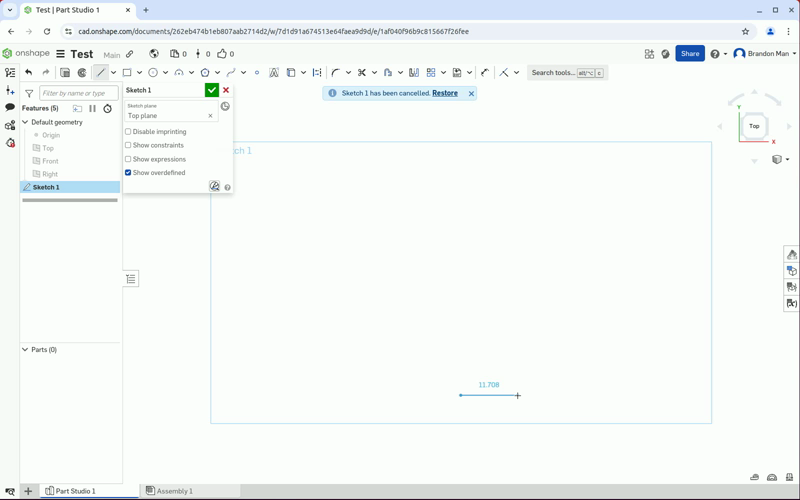
key_up(shift)
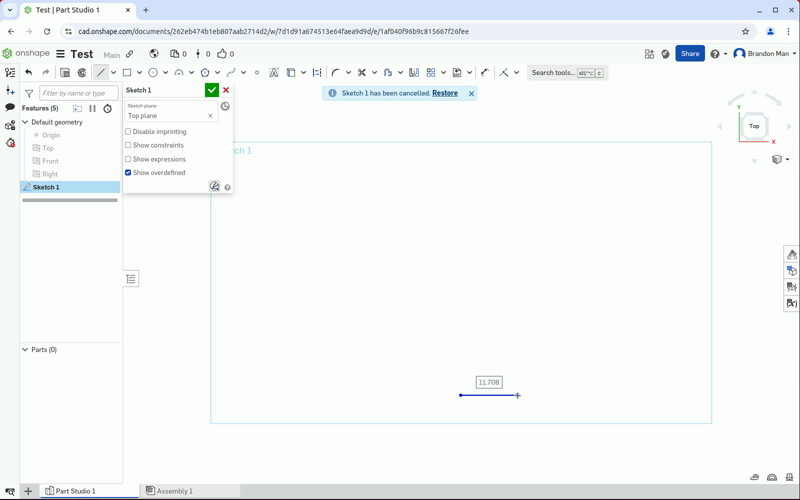
key_down(shift)
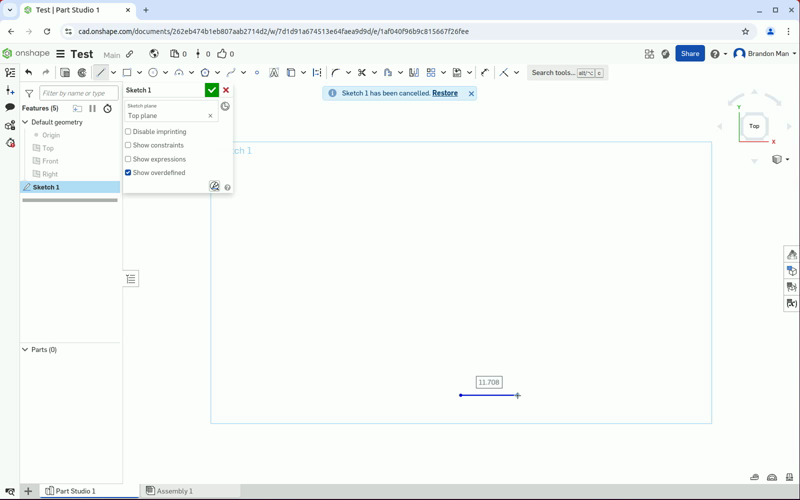
mouse_move(517, 297)
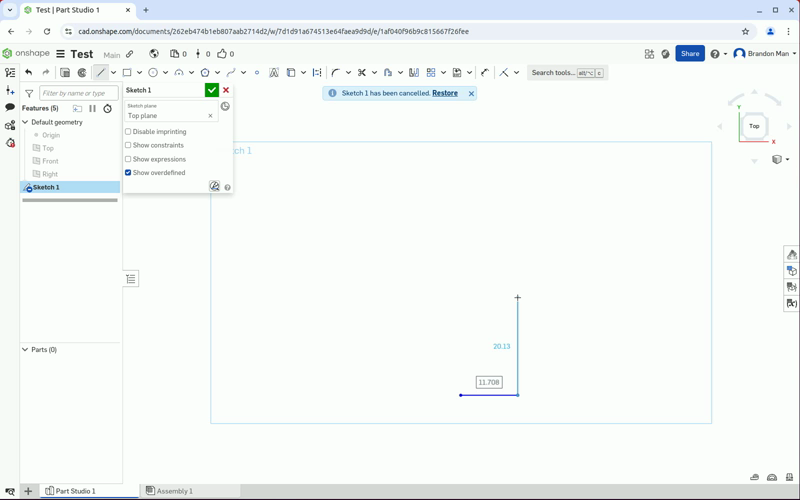
click(517, 297)
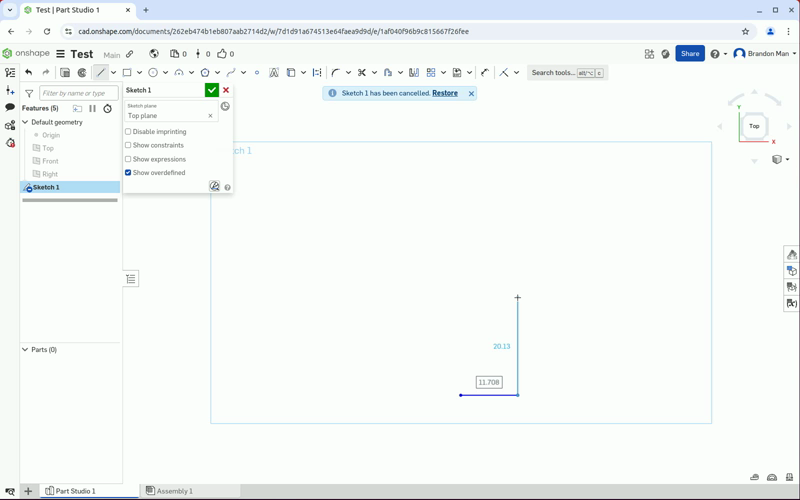
key_up(shift)
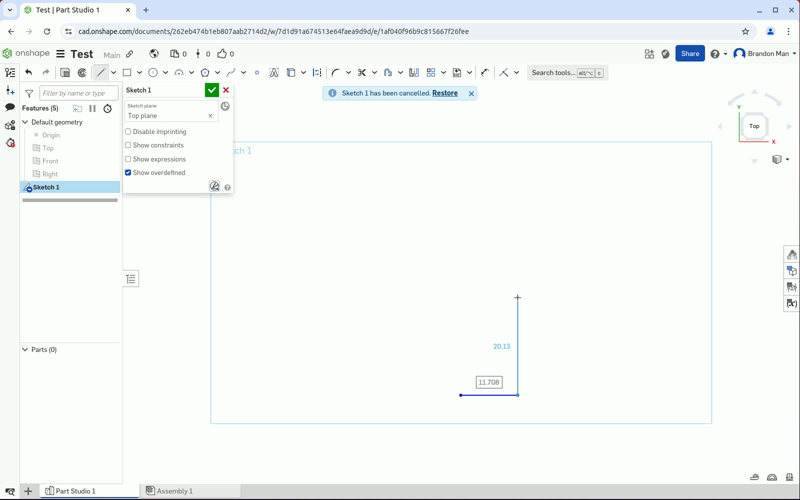
key_down(shift)
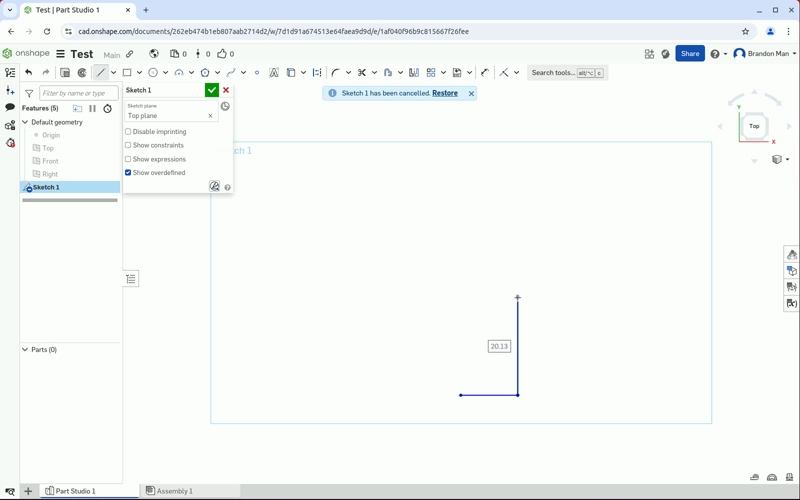
mouse_move(547, 297)
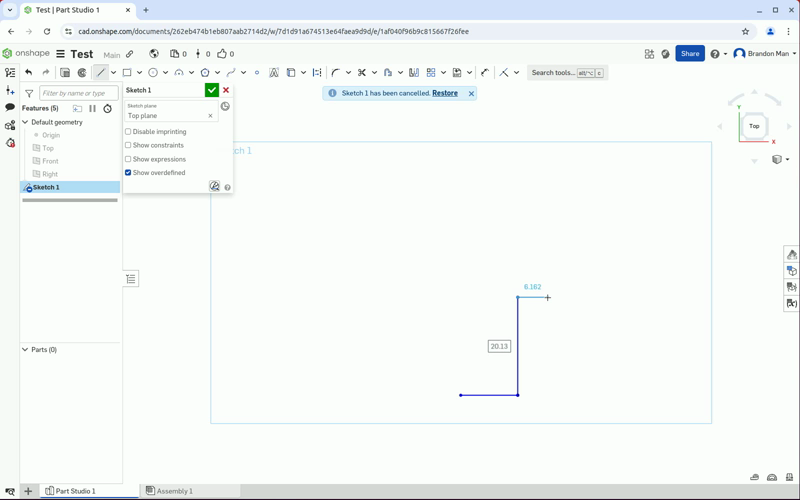
mouse_move(469, 297)
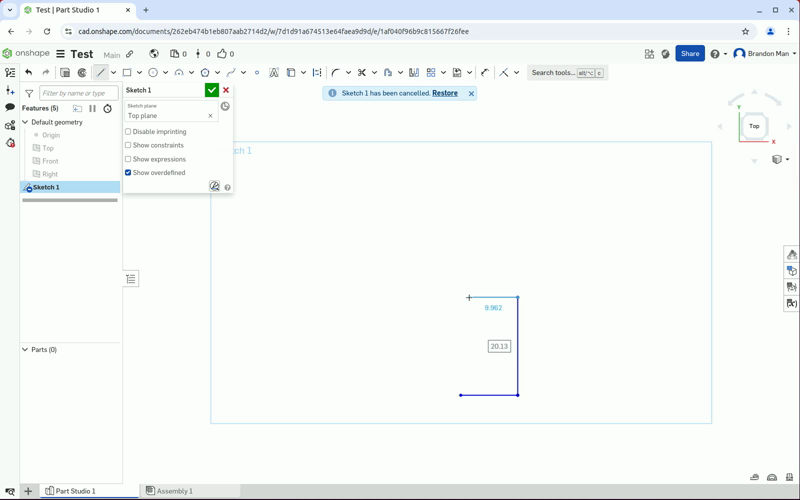
click(469, 297)
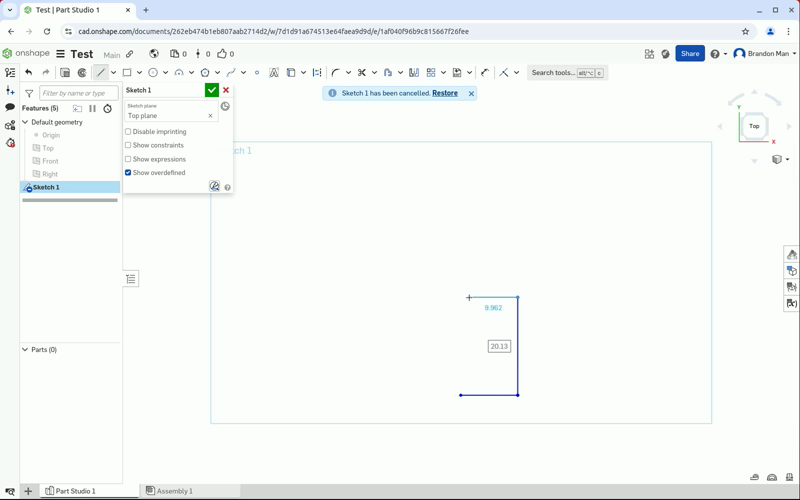
key_up(shift)
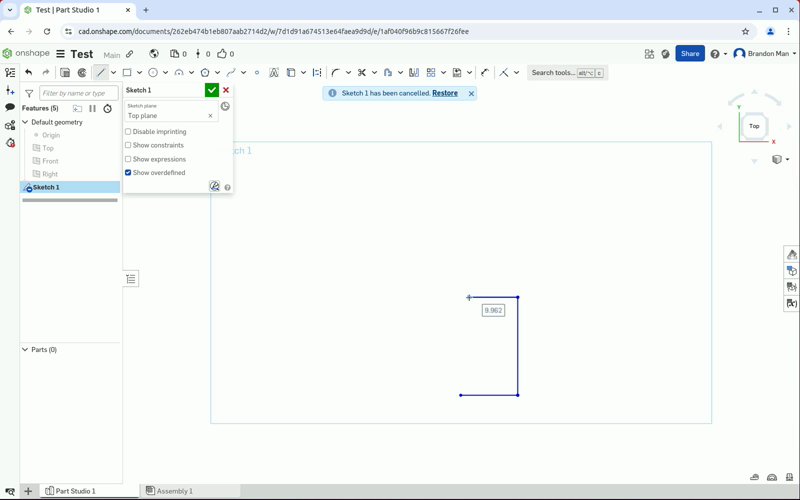
key_down(shift)
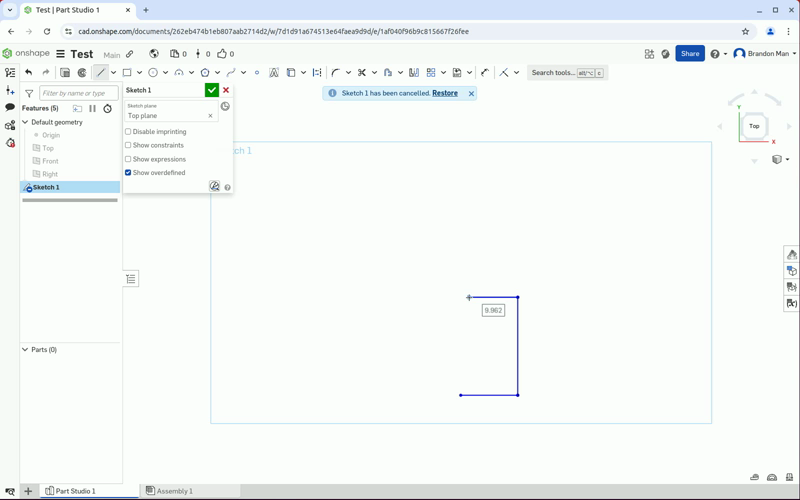
mouse_move(499, 297)
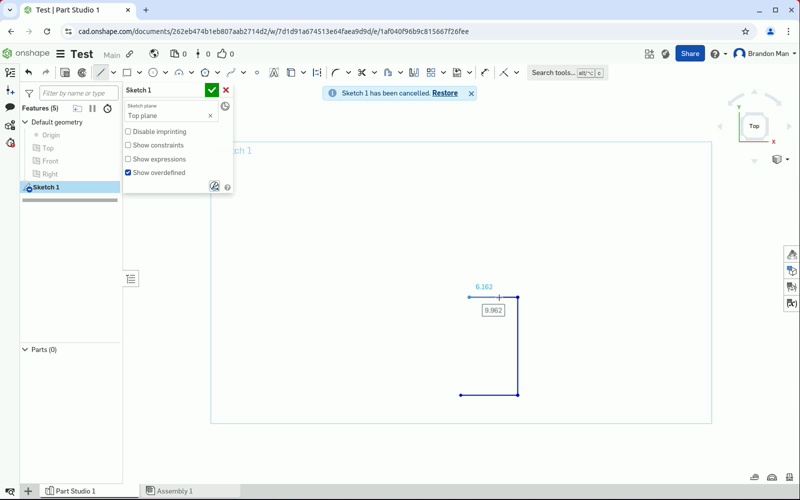
mouse_move(469, 282)
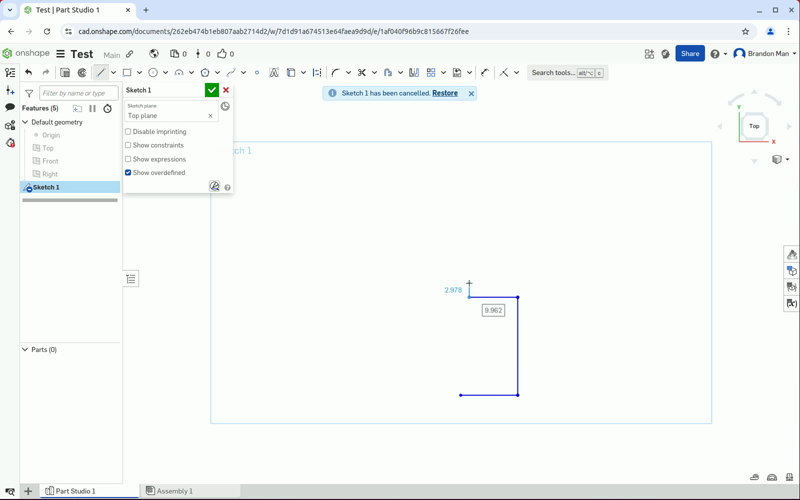
click(469, 282)
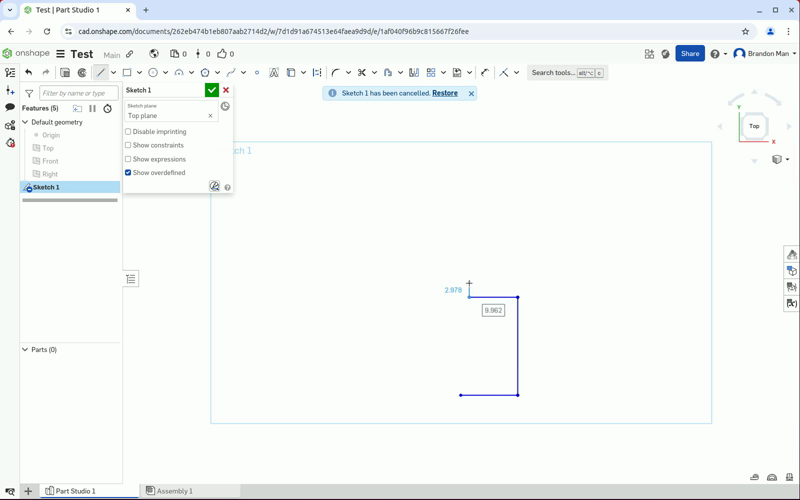
key_up(shift)
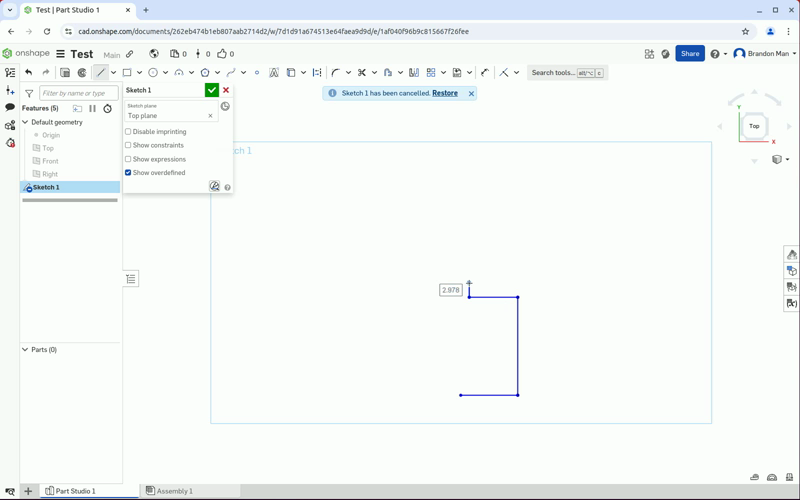
key_down(shift)
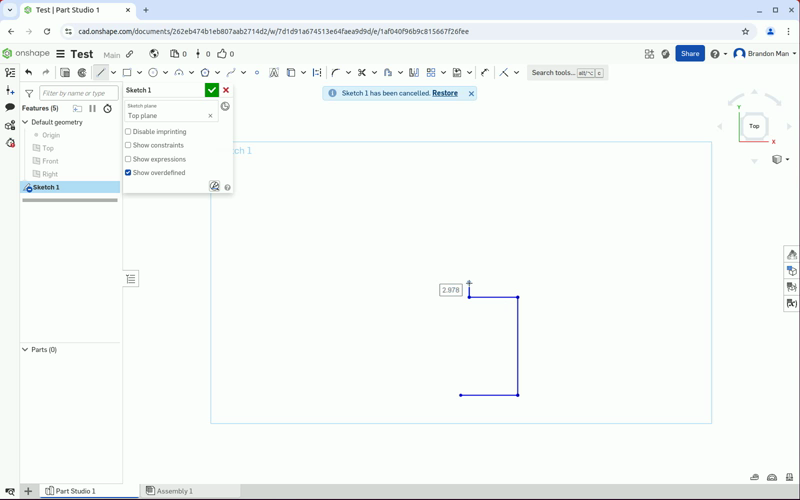
mouse_move(499, 282)
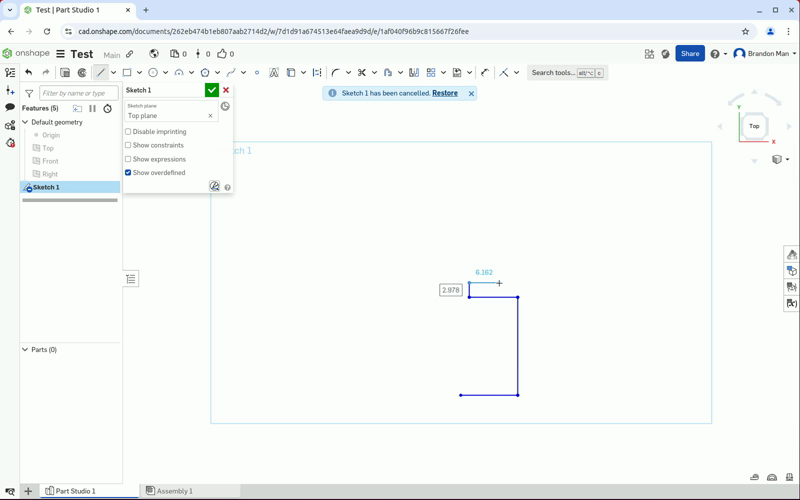
mouse_move(460, 282)
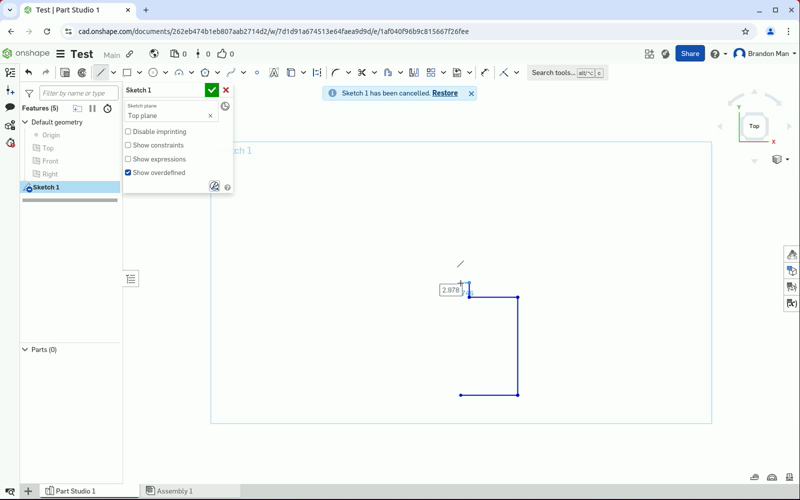
click(460, 282)
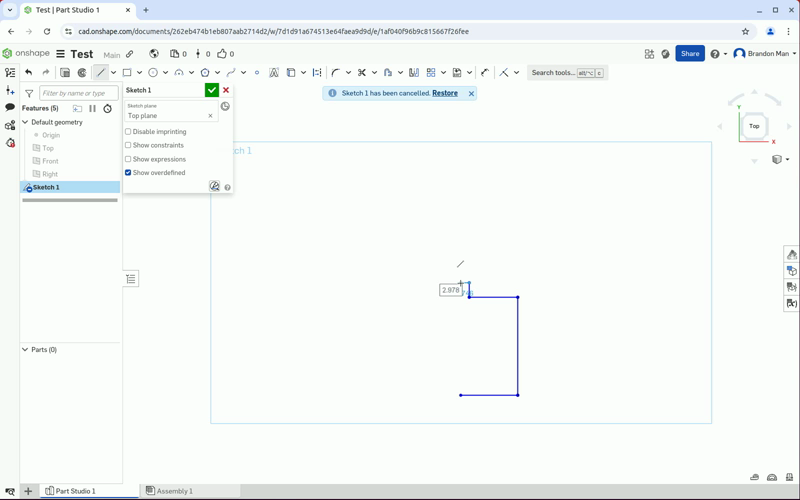
key_up(shift)
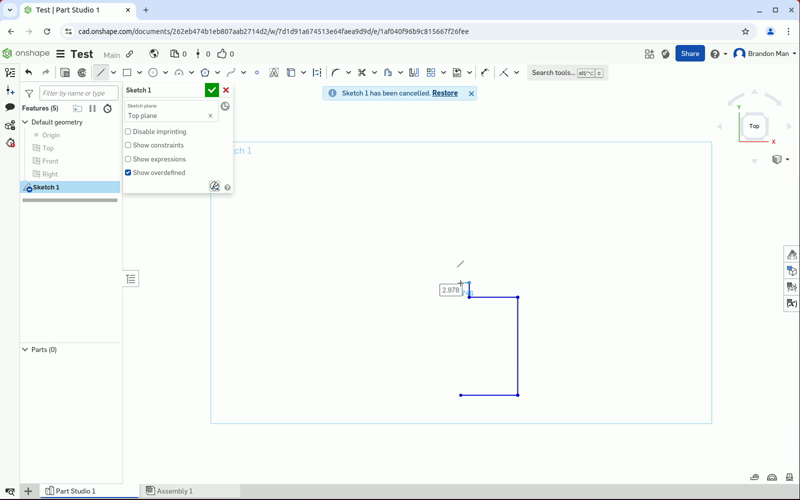
key_down(shift)
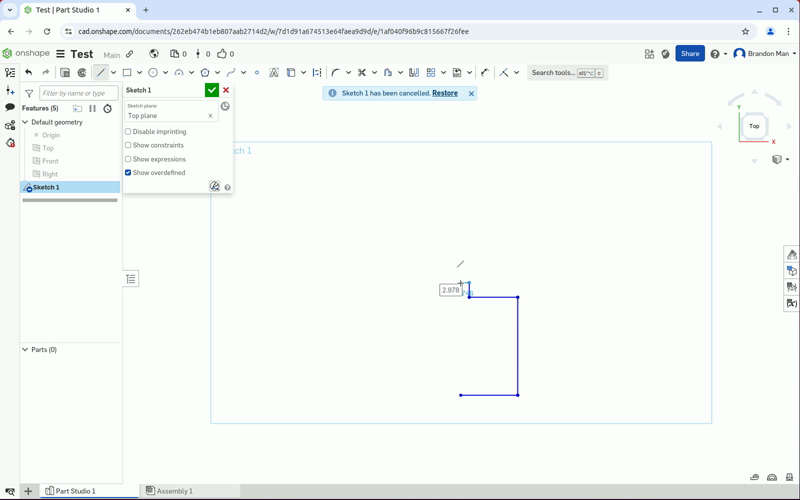
mouse_move(490, 282)
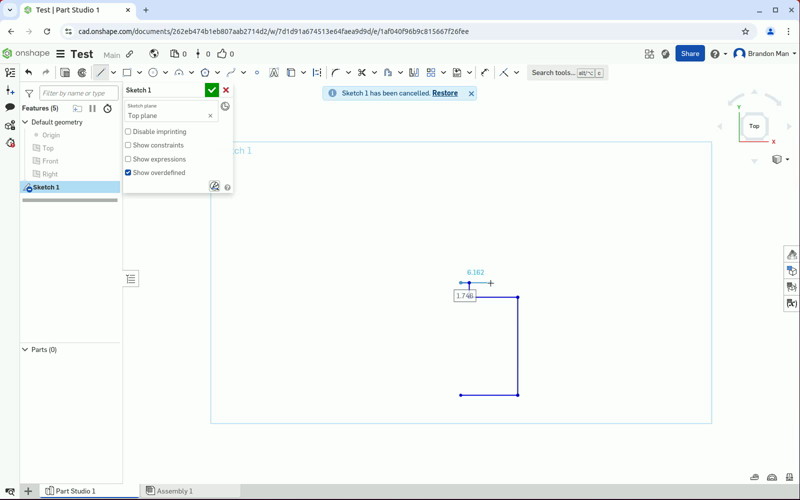
mouse_move(460, 284)
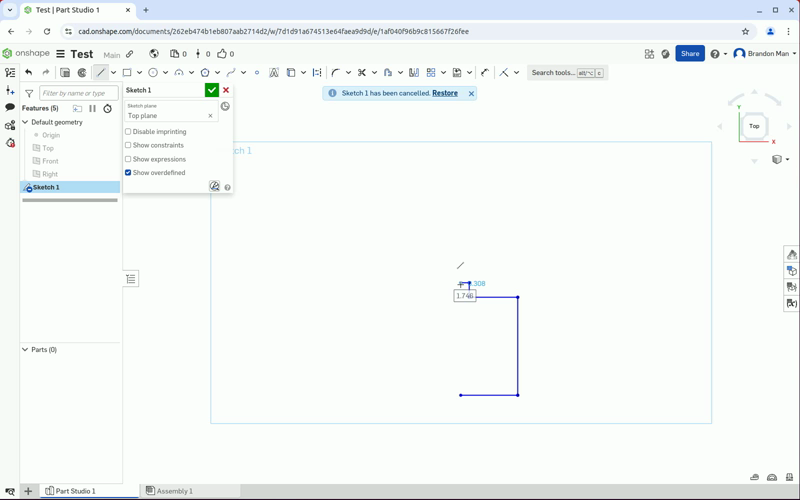
scroll(6)
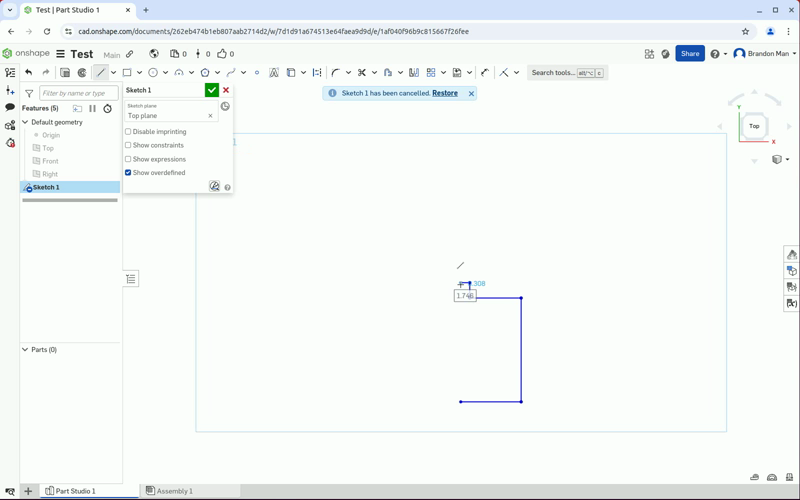
scroll(6)
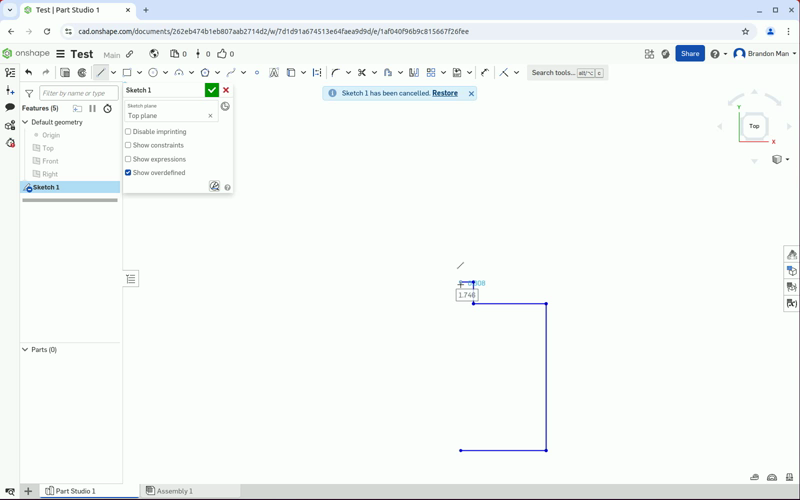
scroll(6)
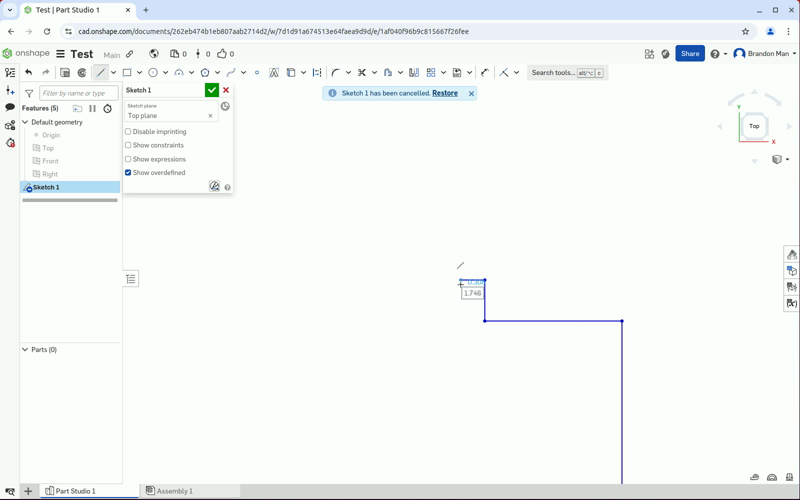
scroll(6)
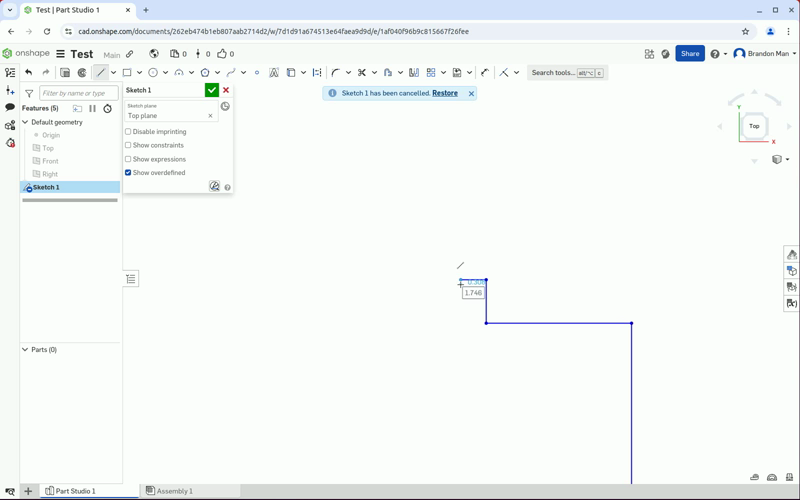
scroll(6)
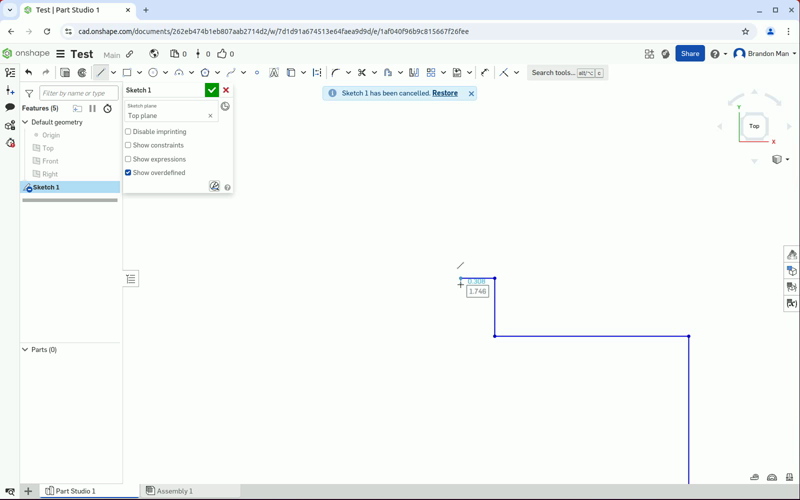
scroll(6)
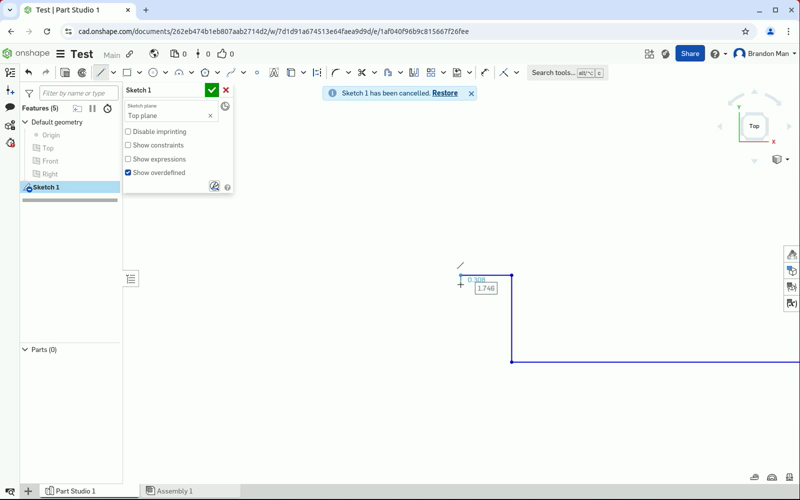
scroll(6)
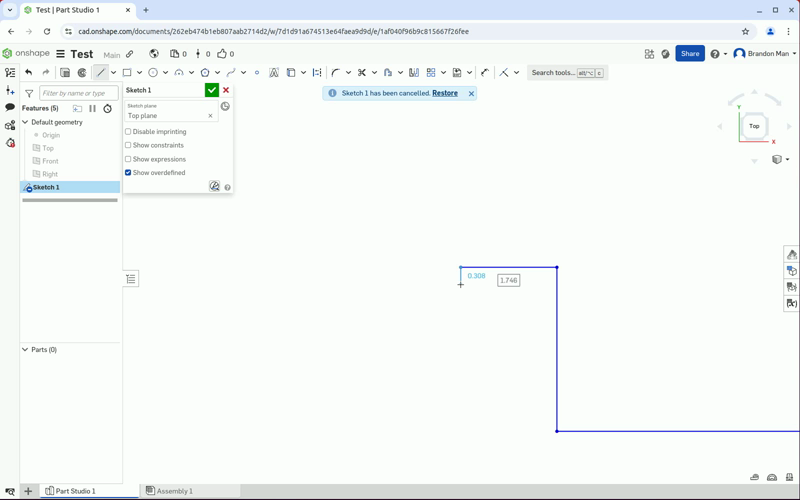
click(460, 284)
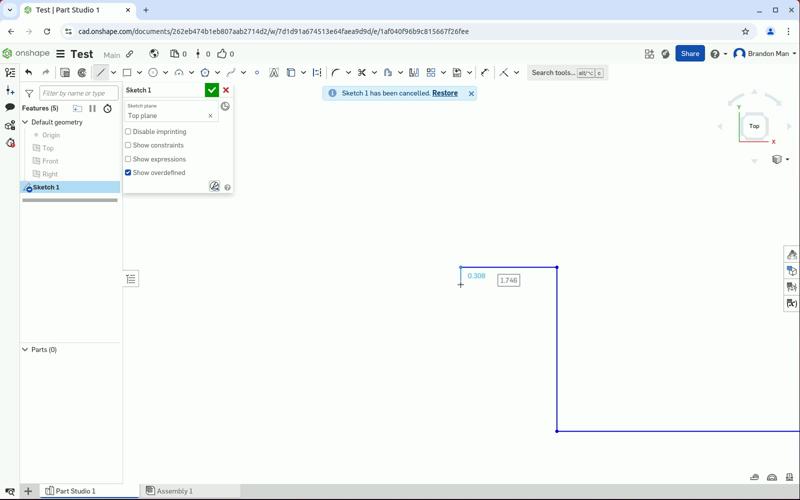
scroll(-6)
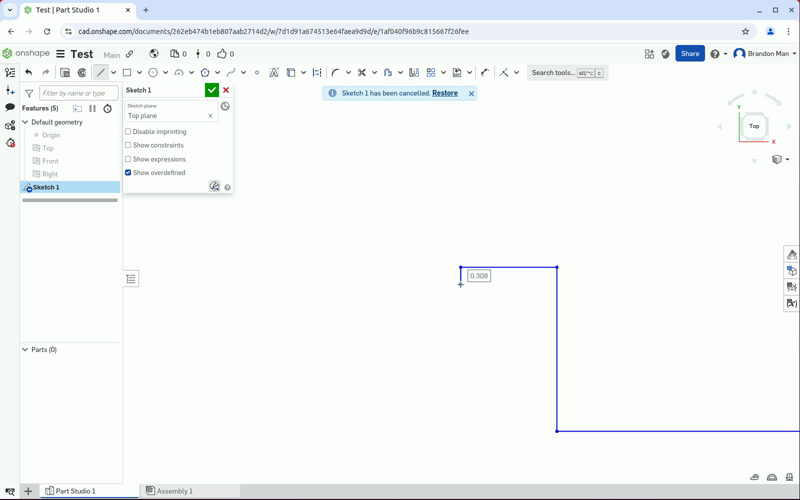
scroll(-6)
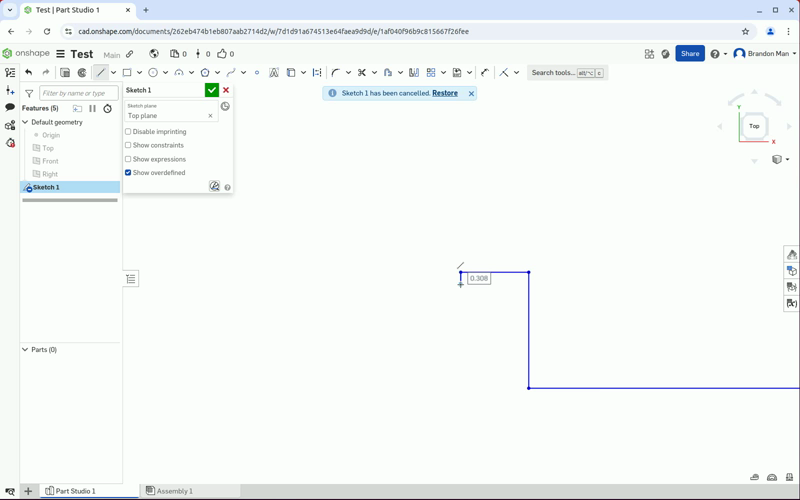
scroll(-6)
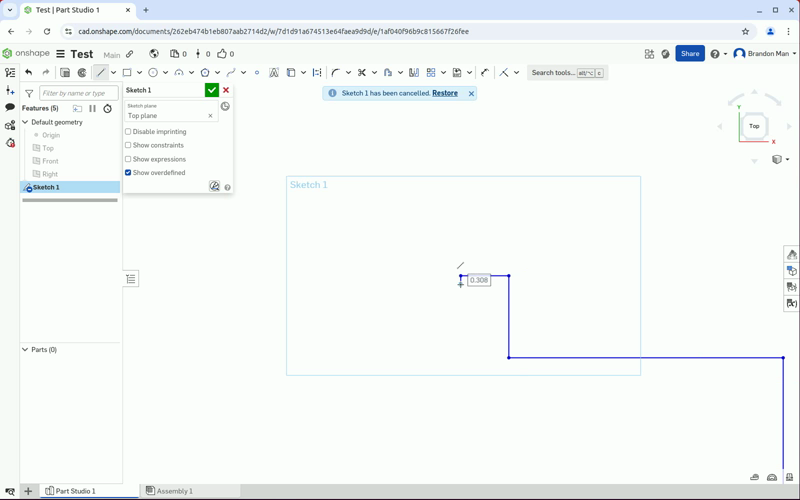
scroll(-6)
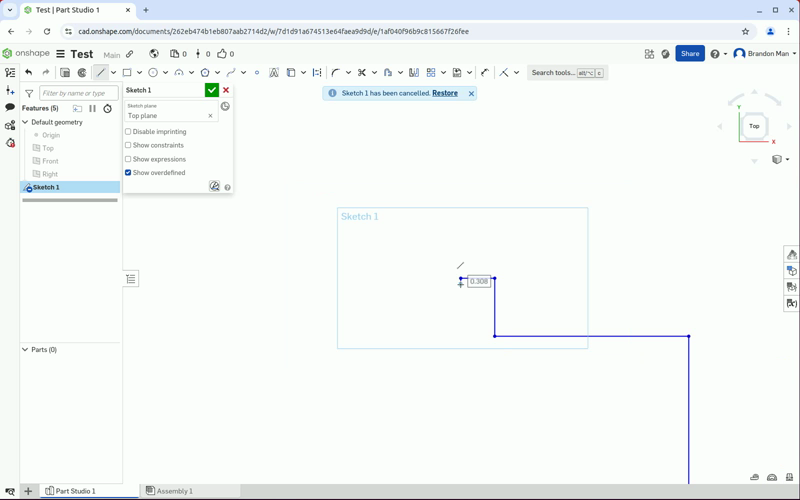
scroll(-6)
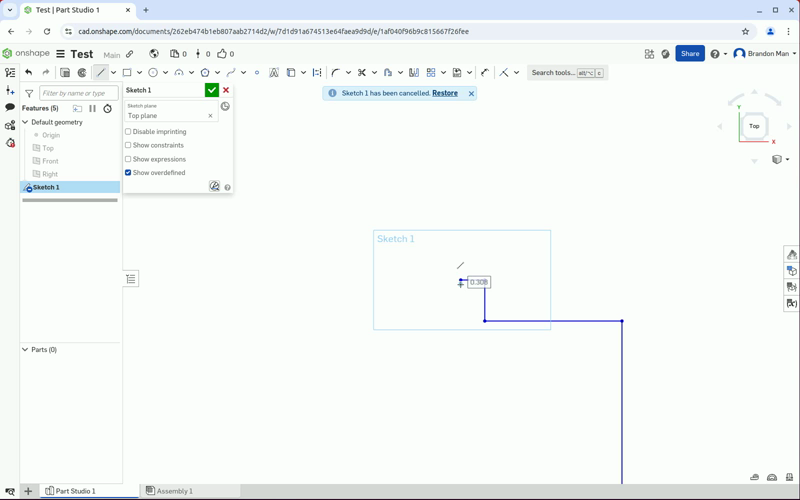
scroll(-6)
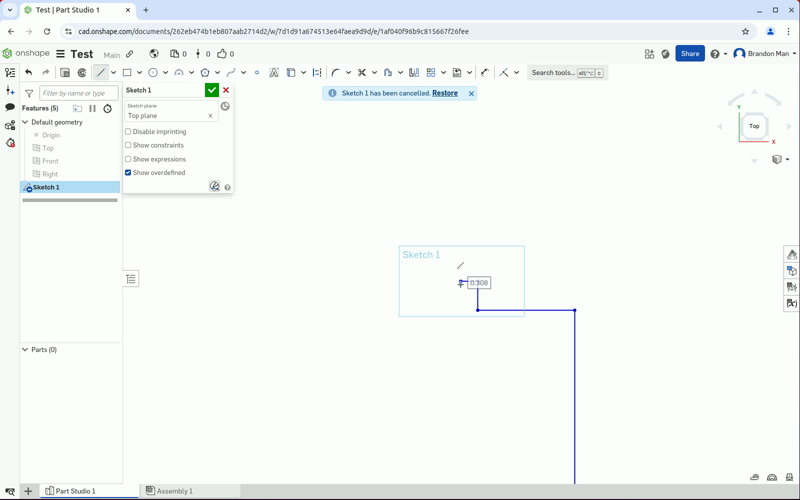
scroll(-6)
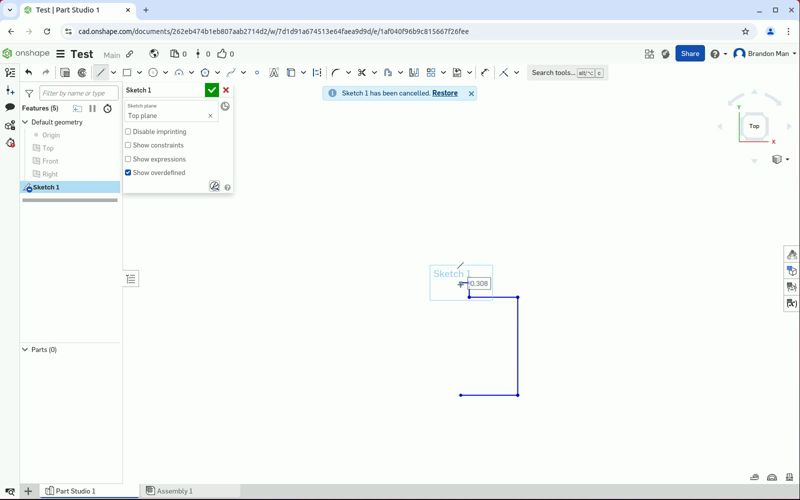
key_up(shift)
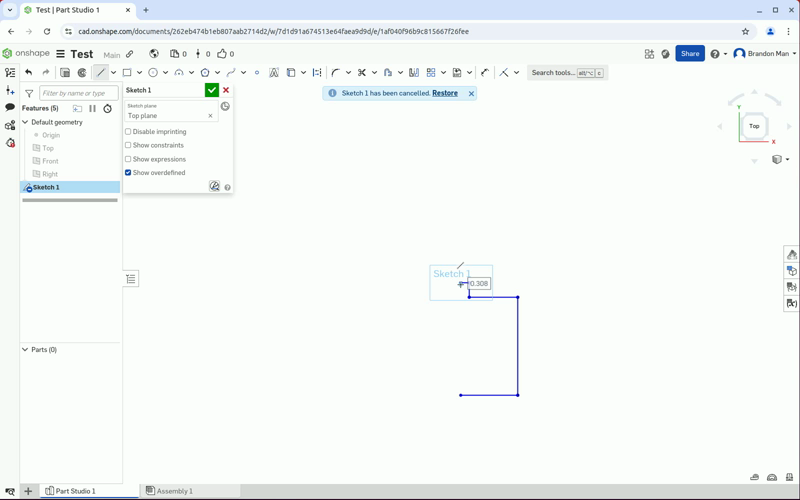
key_down(shift)
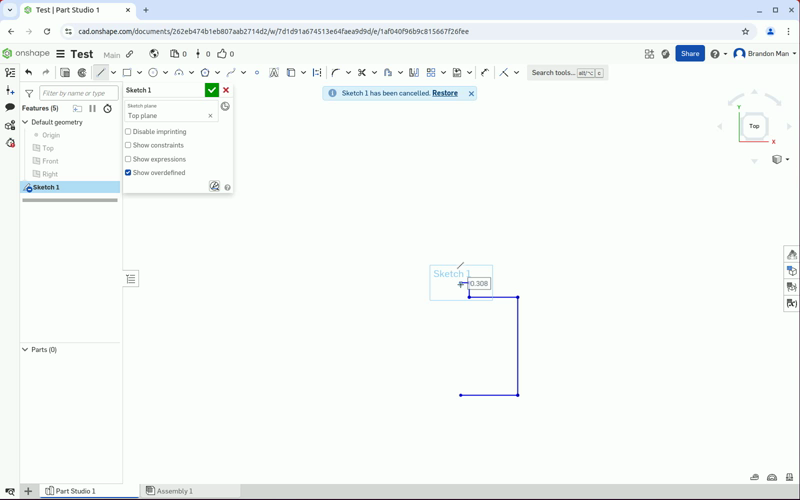
mouse_move(490, 284)
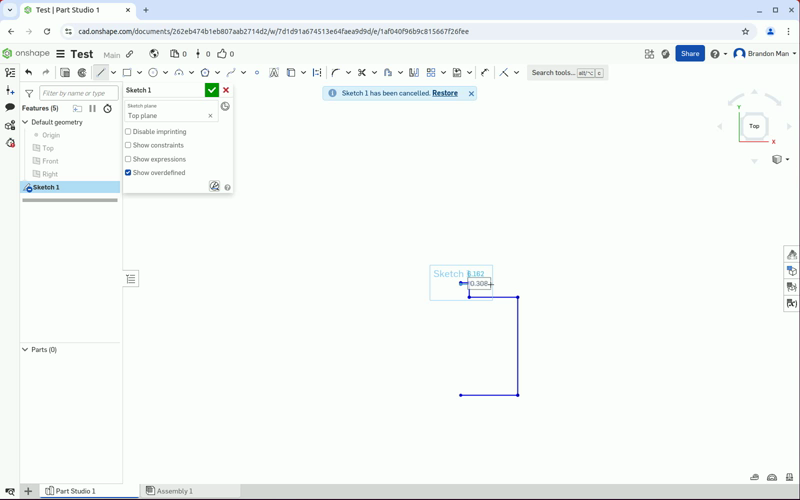
mouse_move(461, 284)
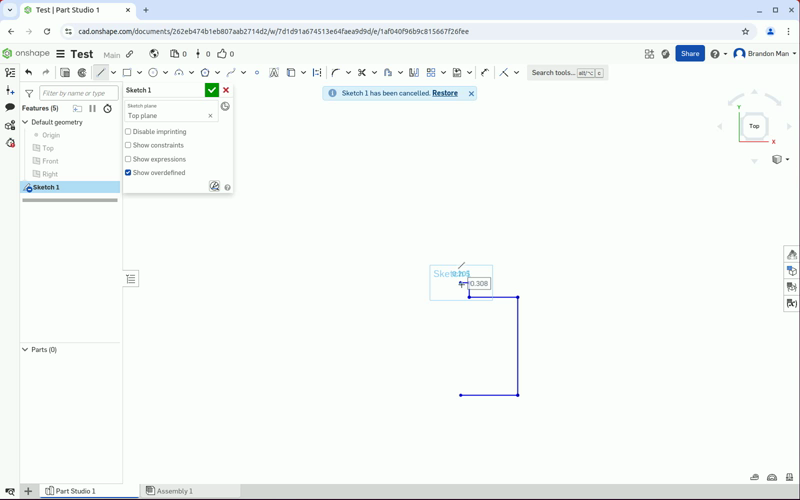
scroll(6)
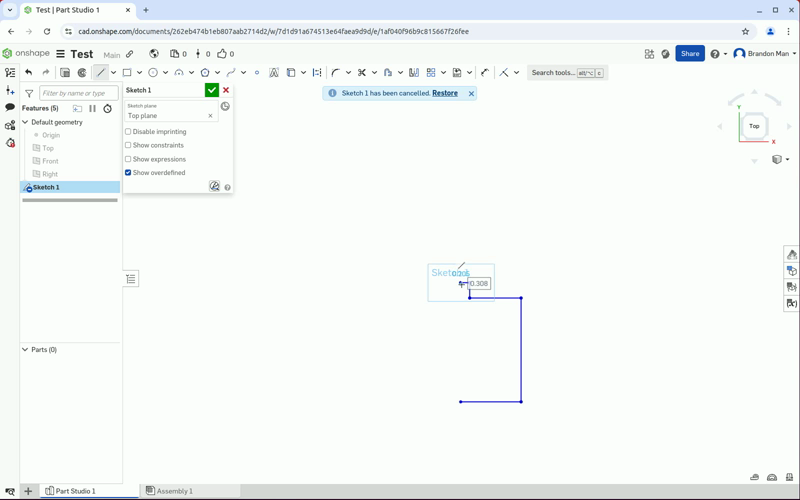
scroll(6)
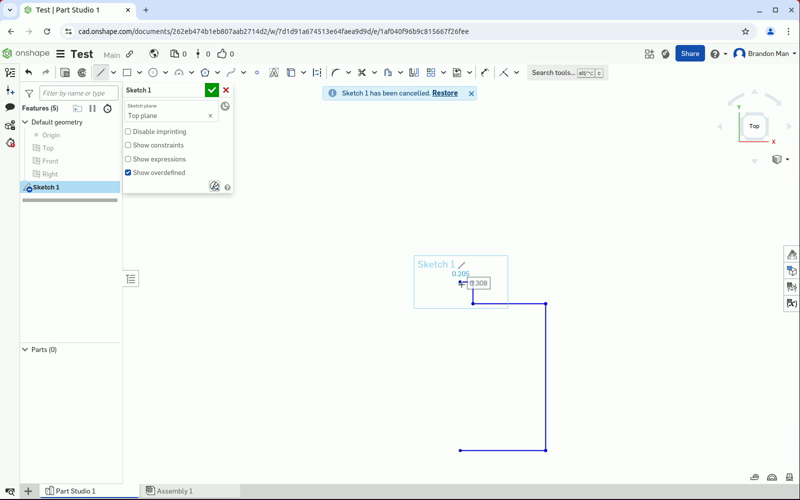
scroll(6)
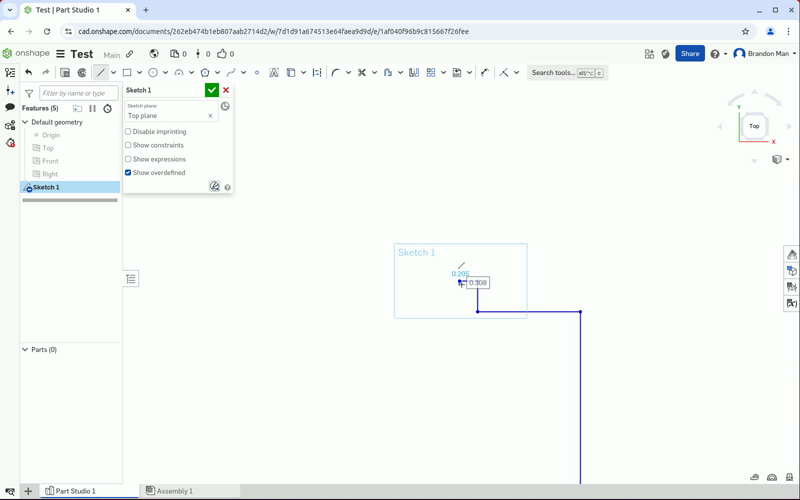
scroll(6)
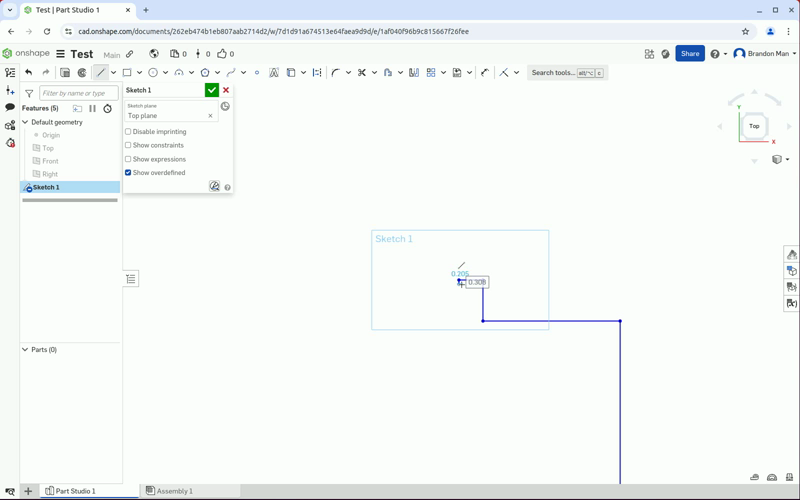
scroll(6)
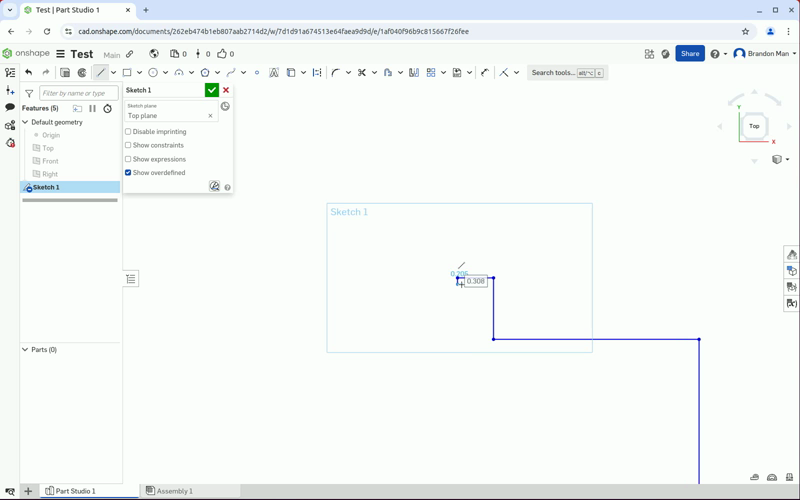
scroll(6)
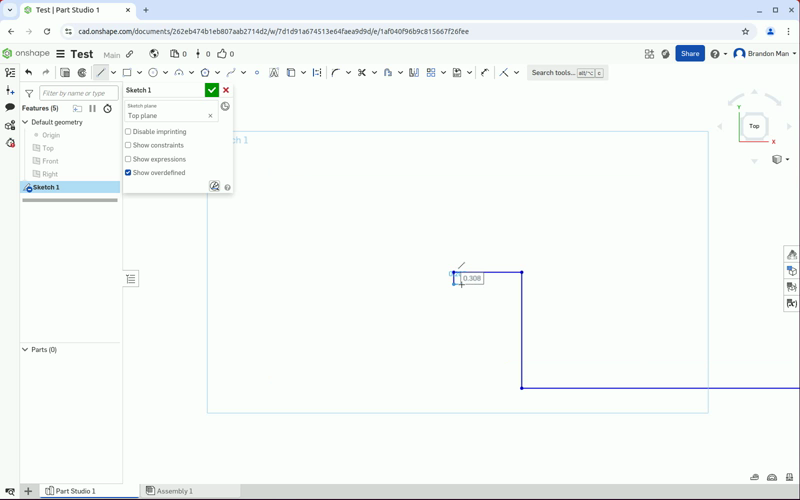
scroll(6)
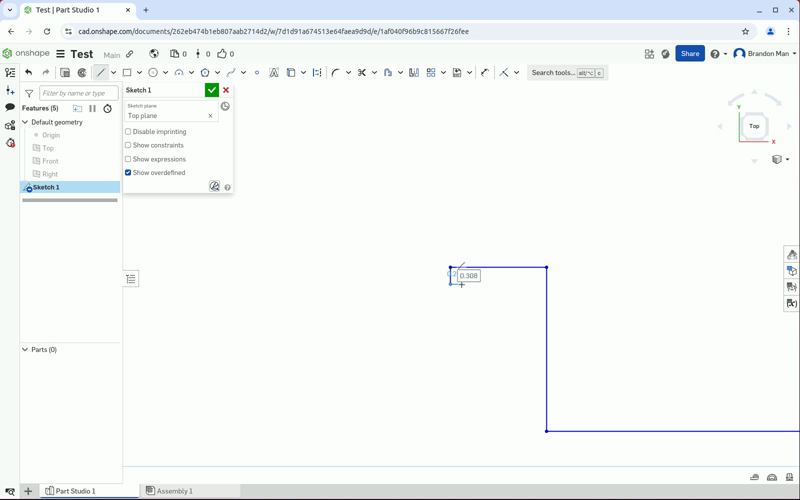
click(461, 284)
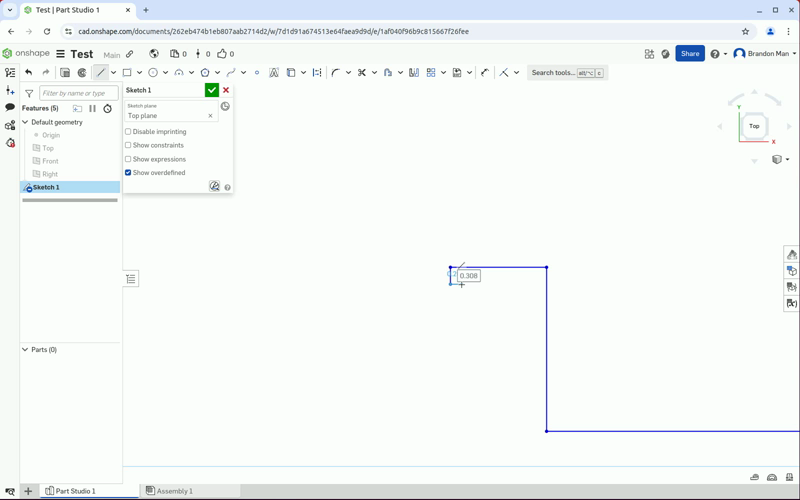
scroll(-6)
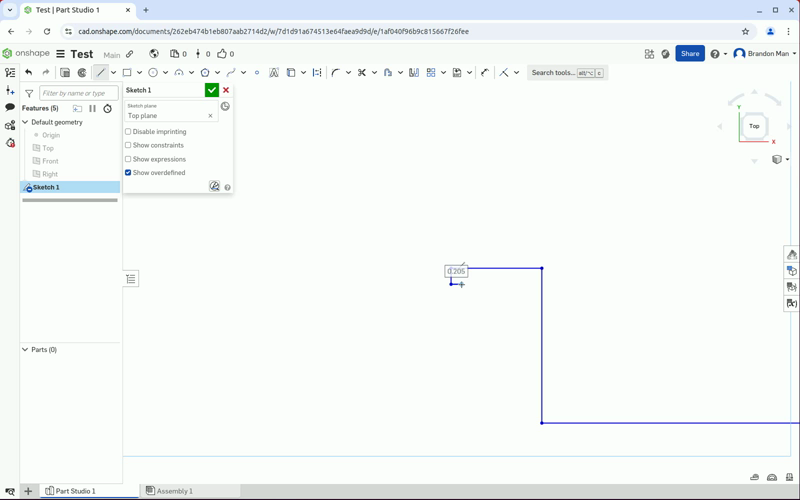
scroll(-6)
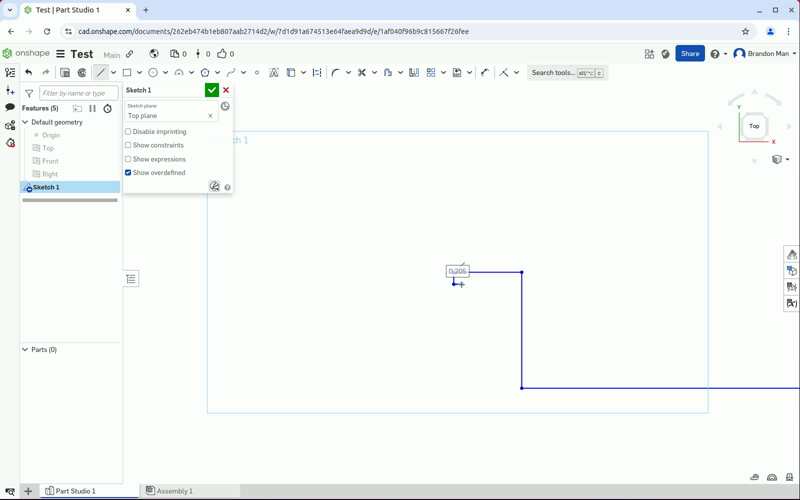
scroll(-6)
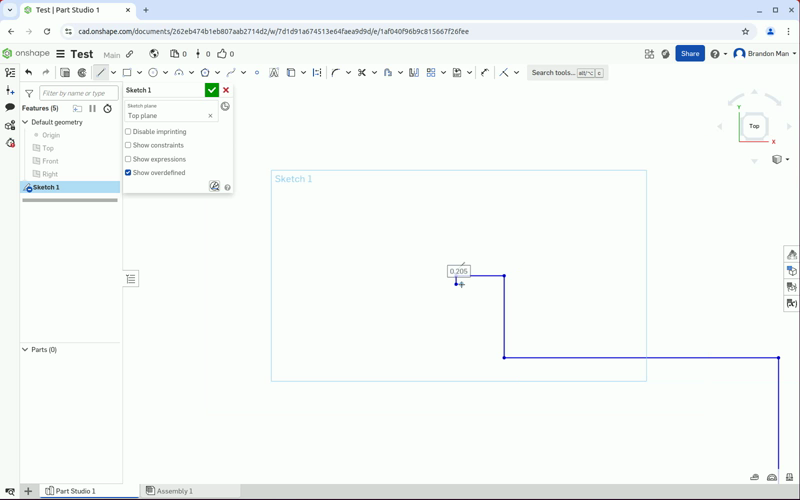
scroll(-6)
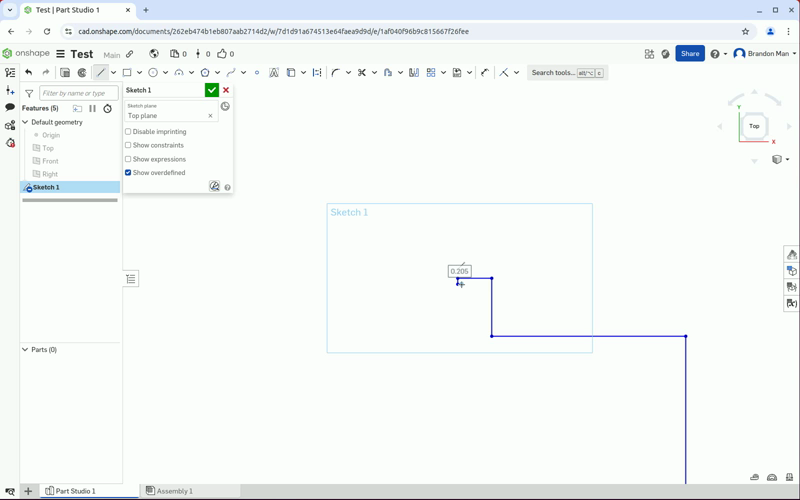
scroll(-6)
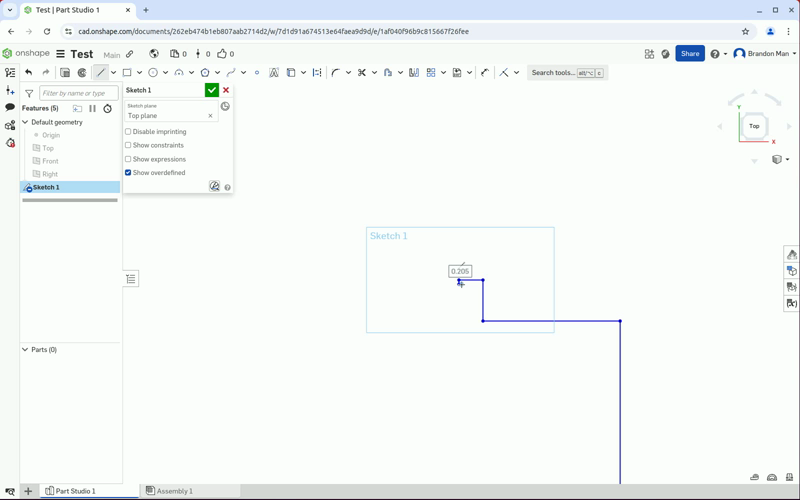
scroll(-6)
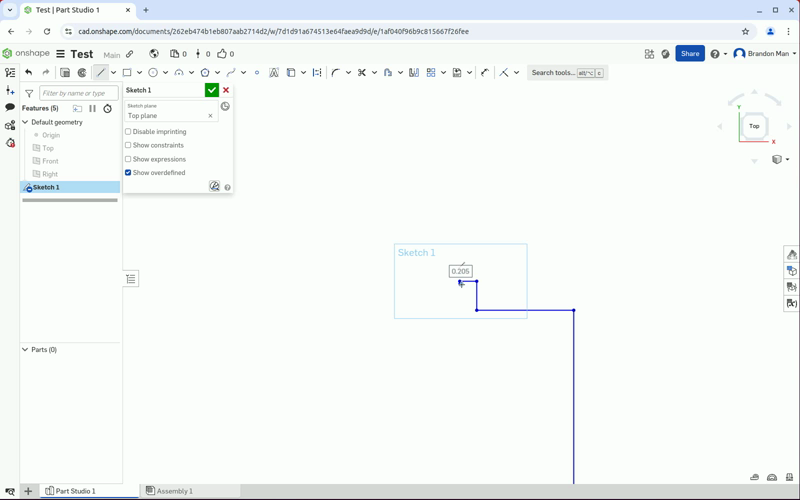
scroll(-6)
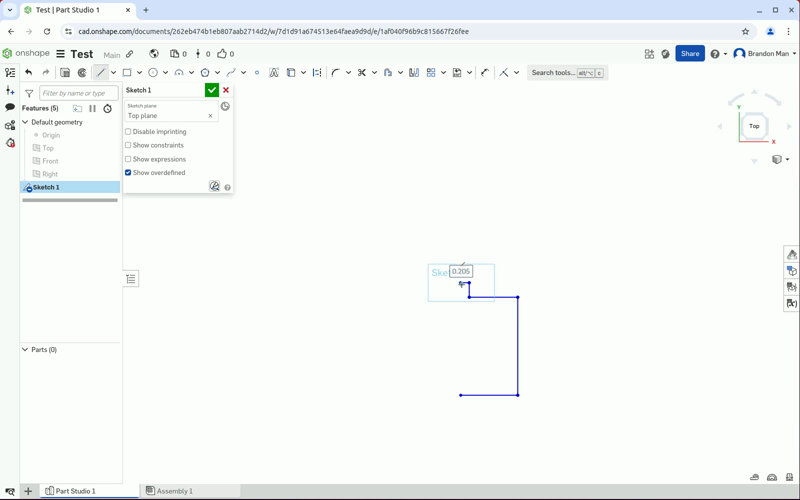
key_up(shift)
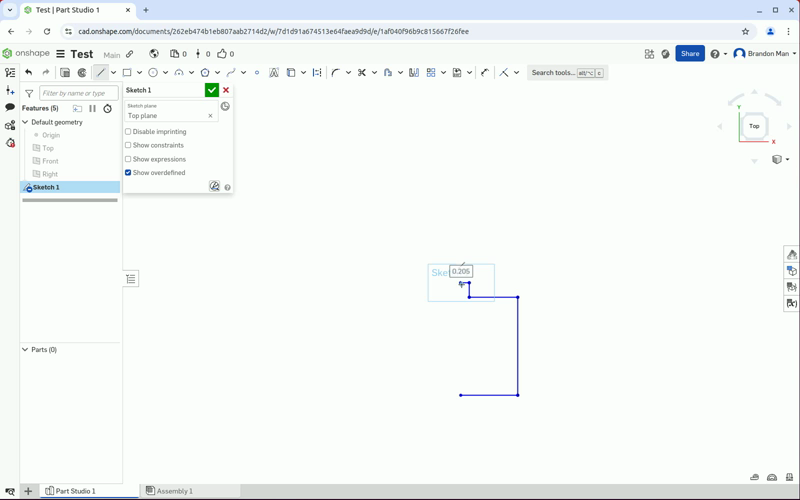
key_down(shift)
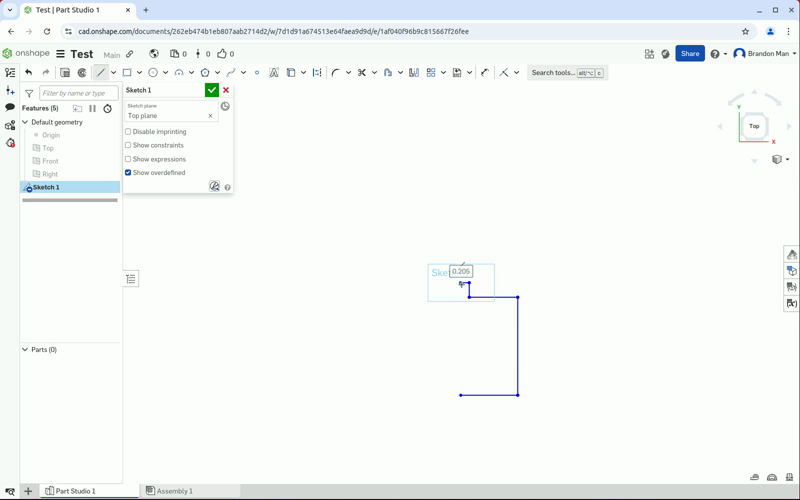
mouse_move(461, 394)
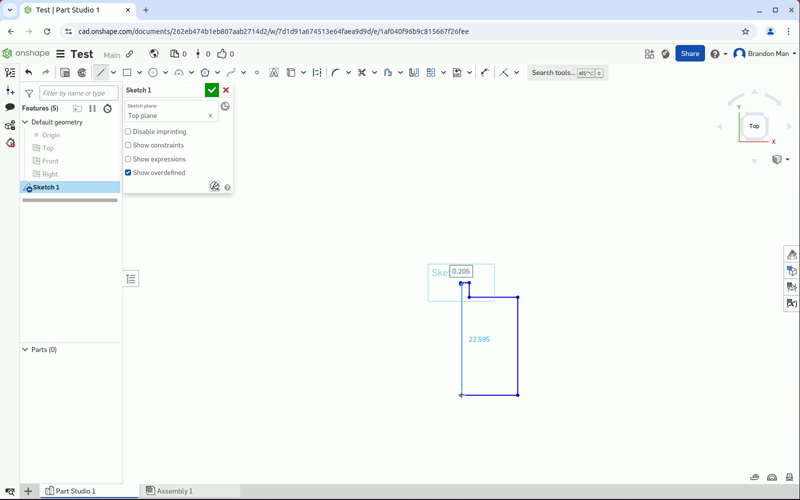
scroll(6)
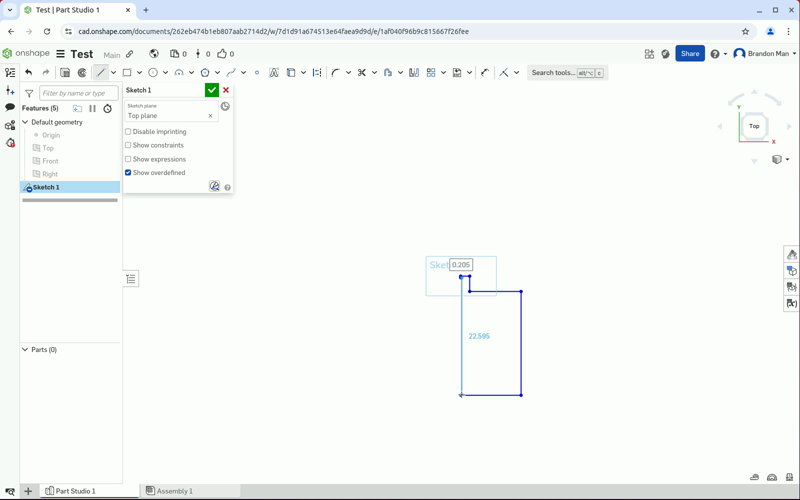
scroll(6)
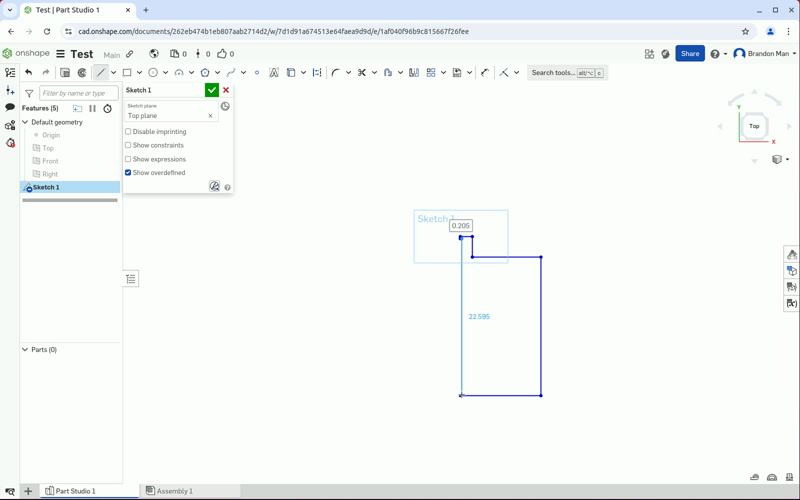
scroll(6)
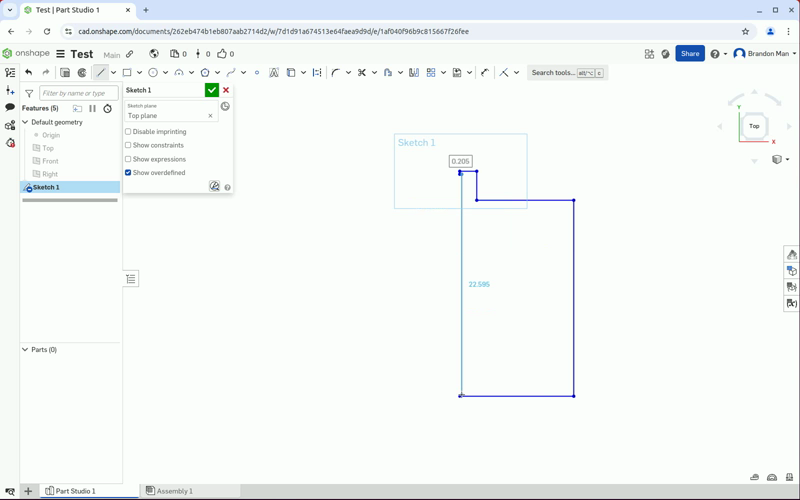
scroll(6)
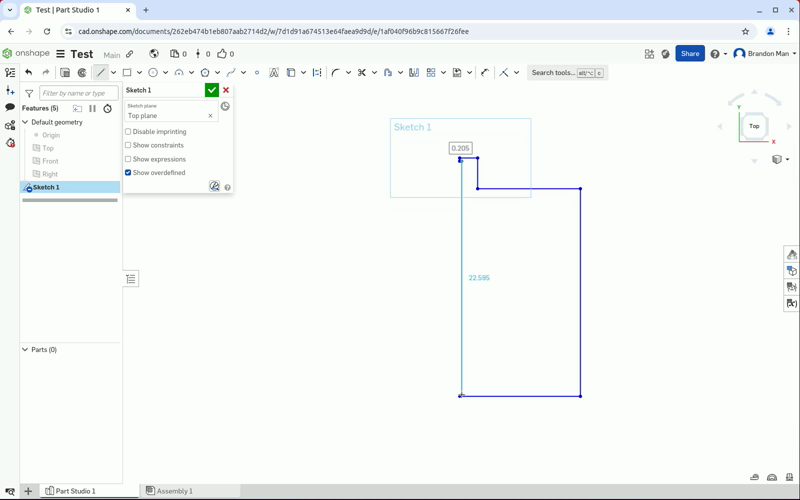
scroll(6)
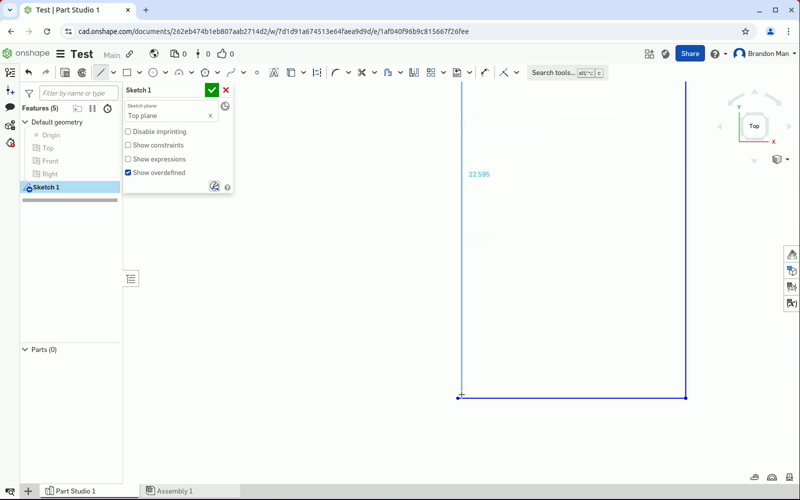
scroll(6)
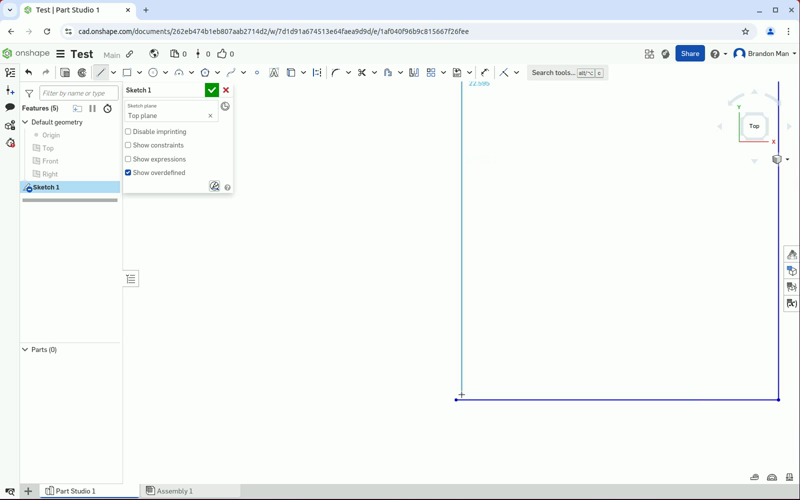
scroll(6)
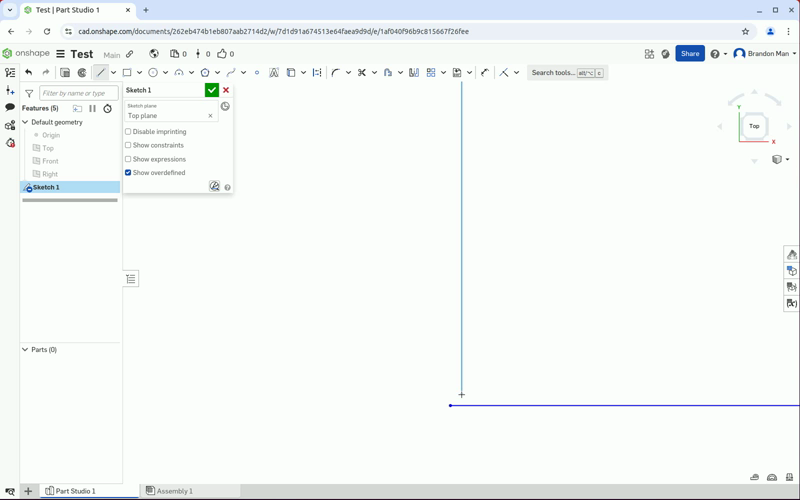
click(461, 394)
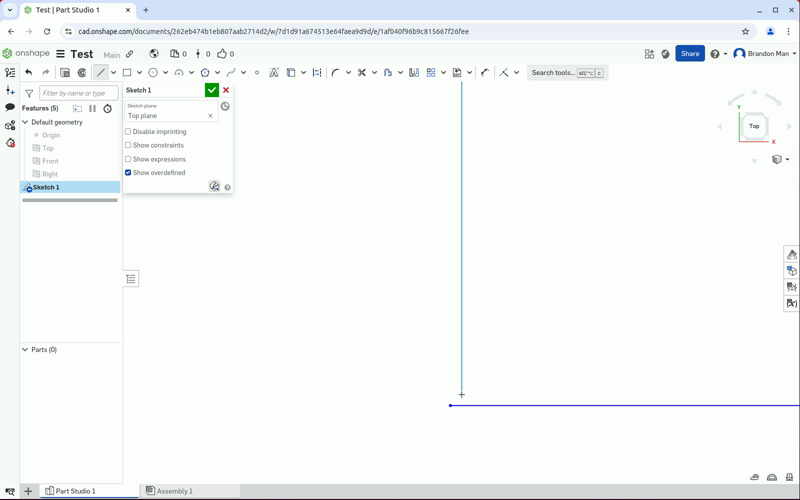
scroll(-6)
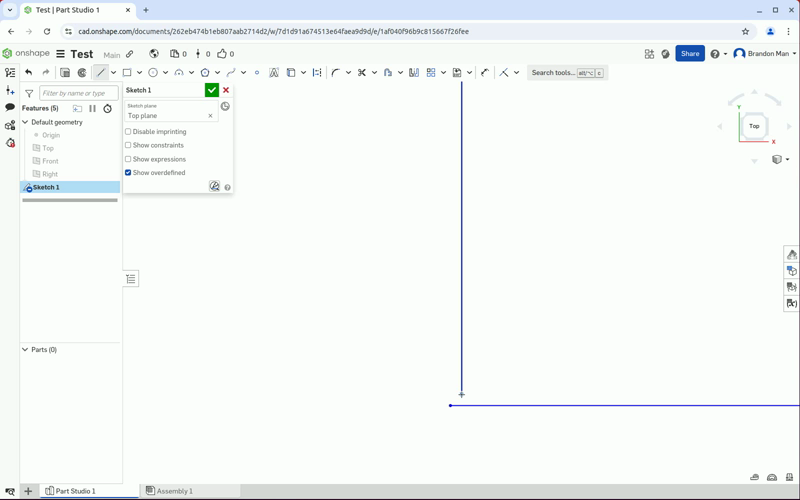
scroll(-6)
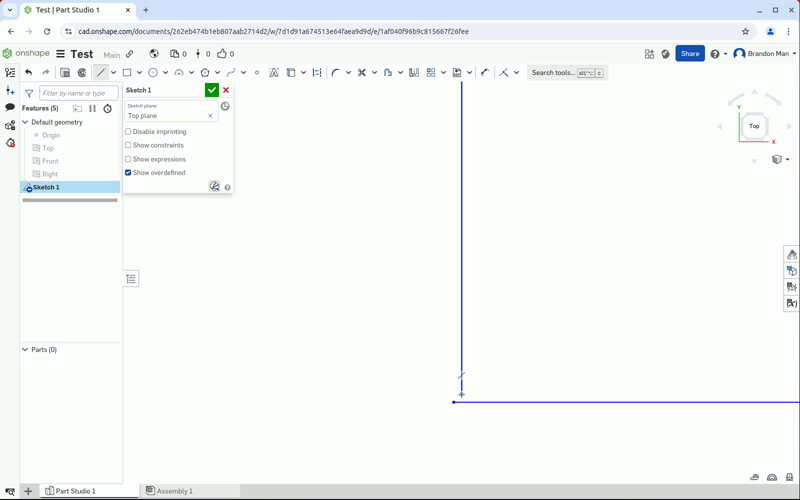
scroll(-6)
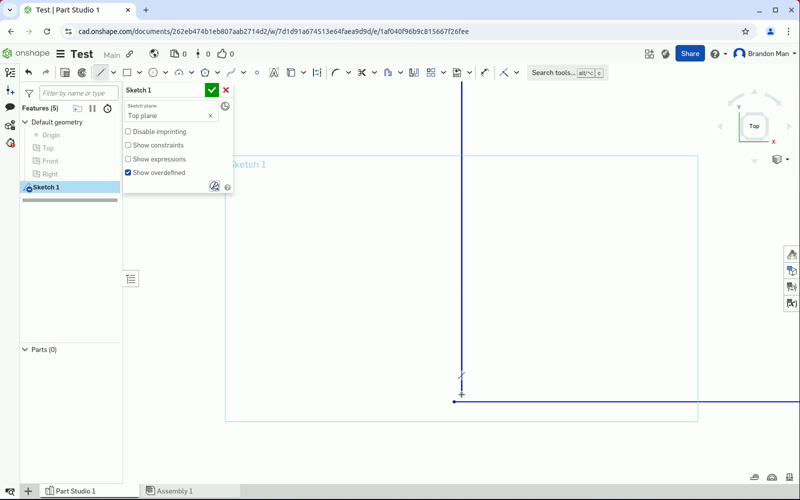
scroll(-6)
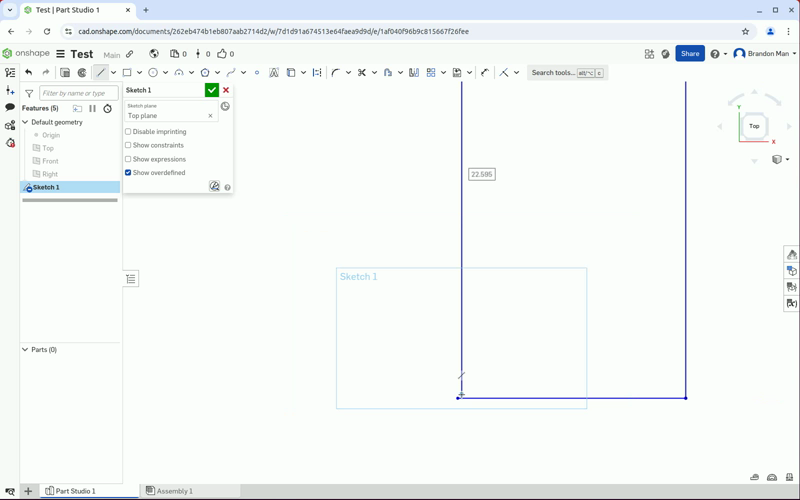
scroll(-6)
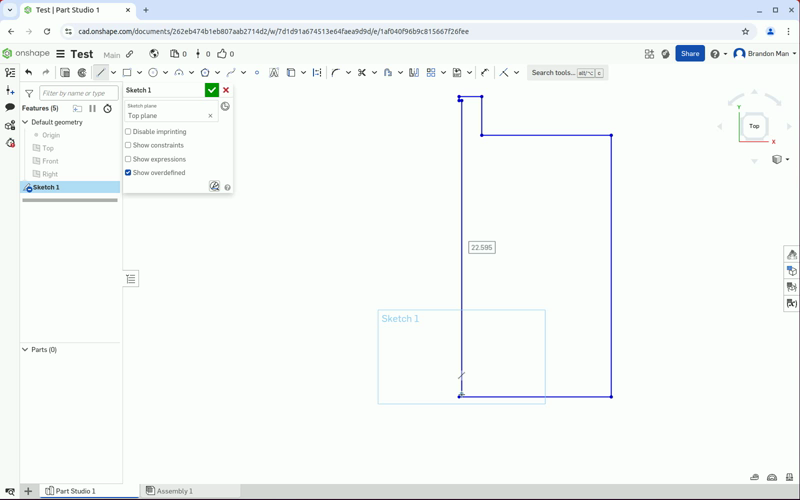
scroll(-6)
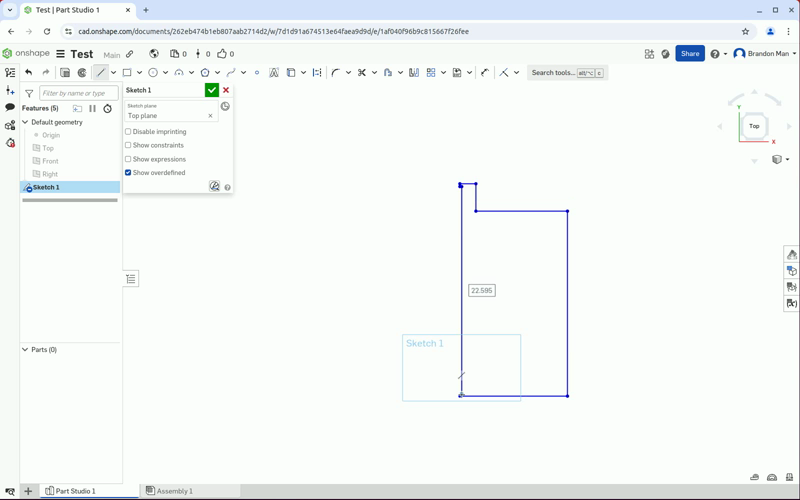
scroll(-6)
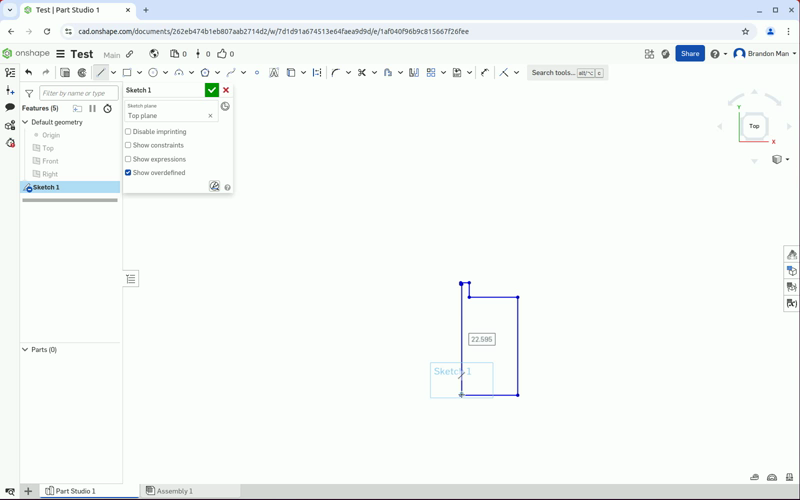
key_up(shift)
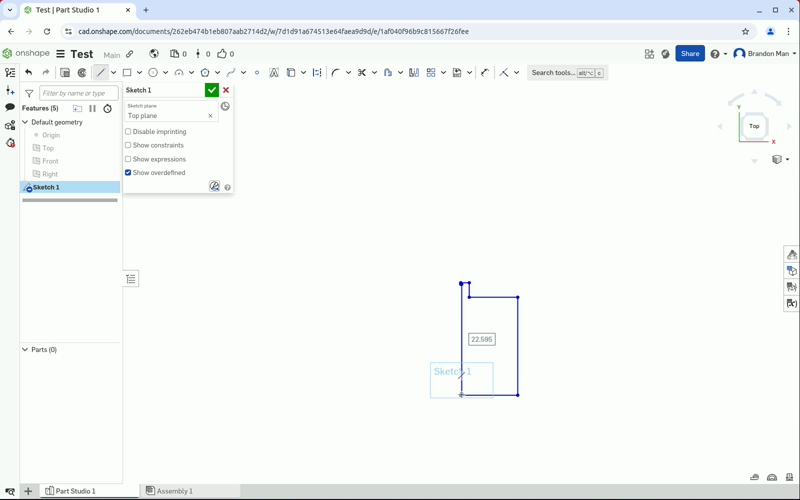
key_down(shift)
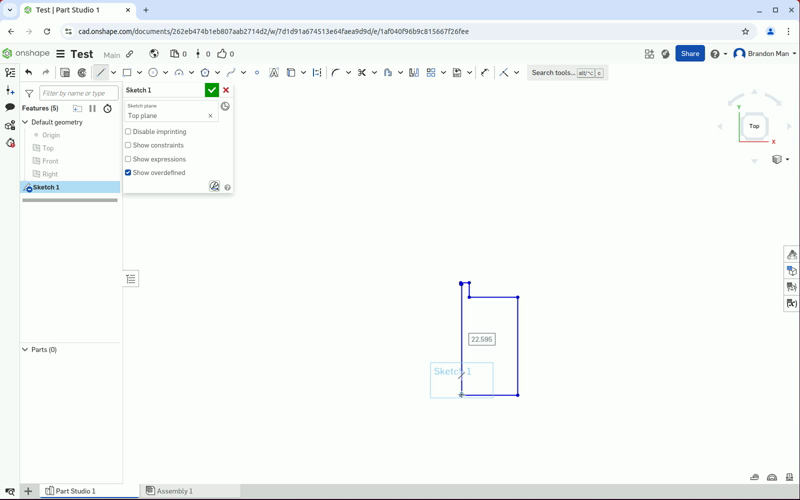
mouse_move(492, 394)
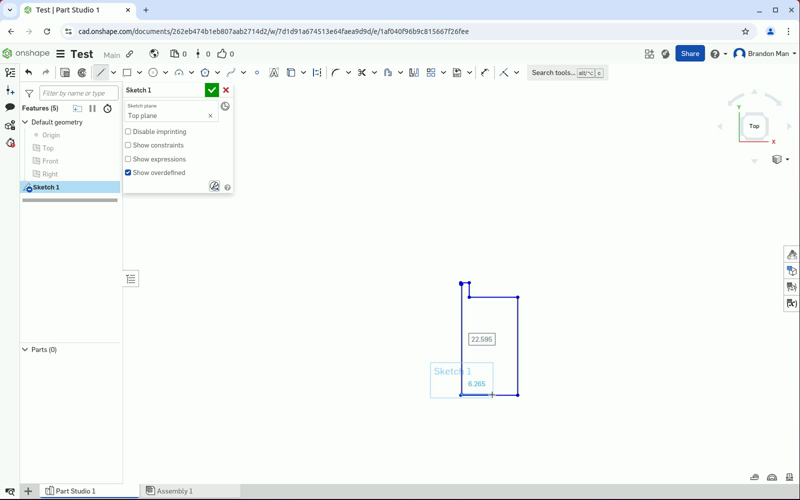
mouse_move(460, 394)
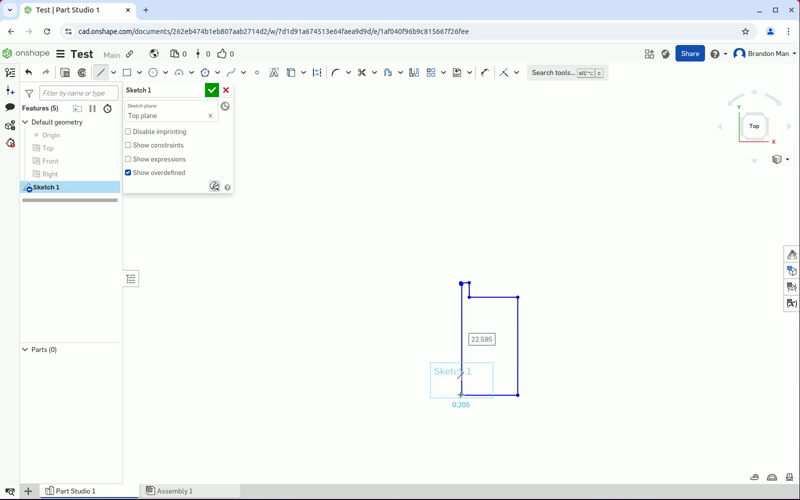
scroll(6)
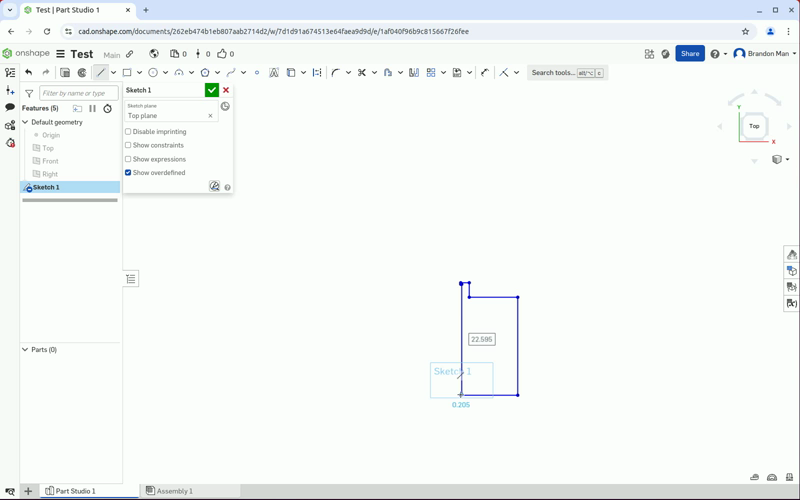
scroll(6)
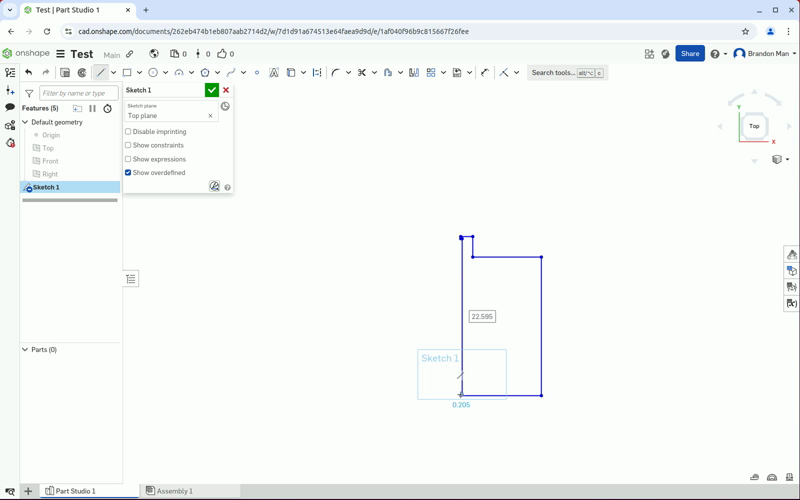
scroll(6)
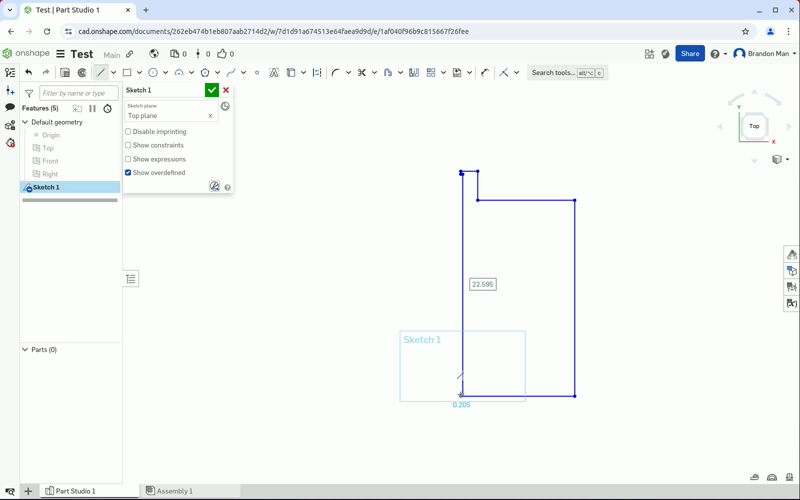
scroll(6)
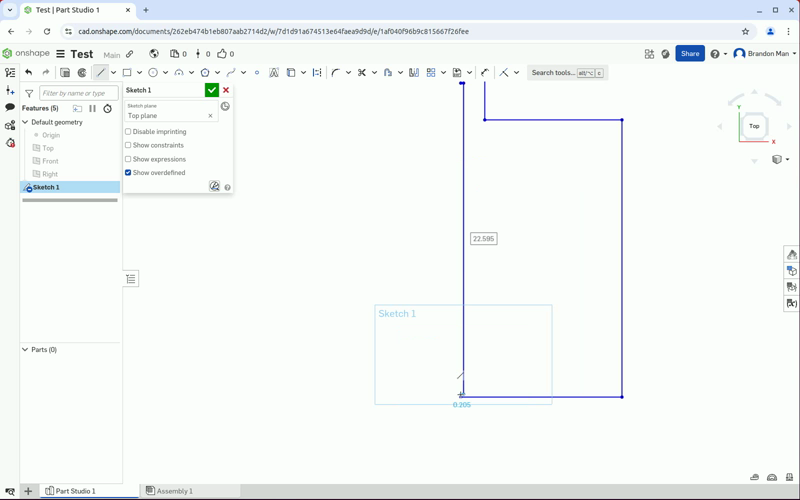
scroll(6)
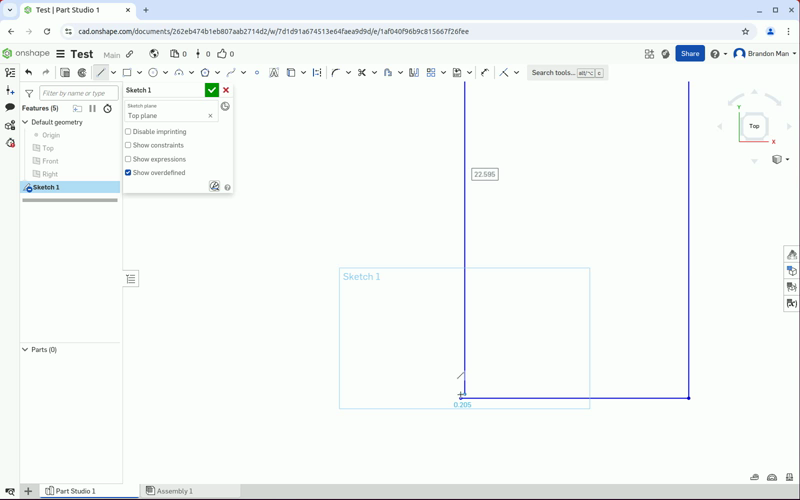
scroll(6)
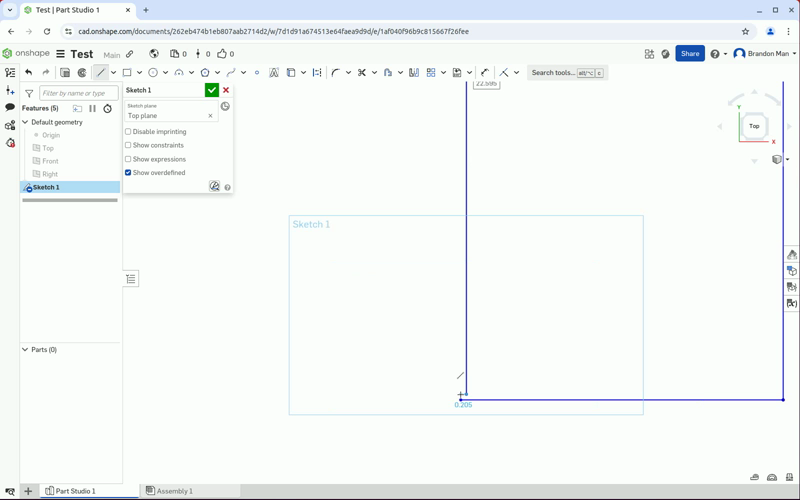
scroll(6)
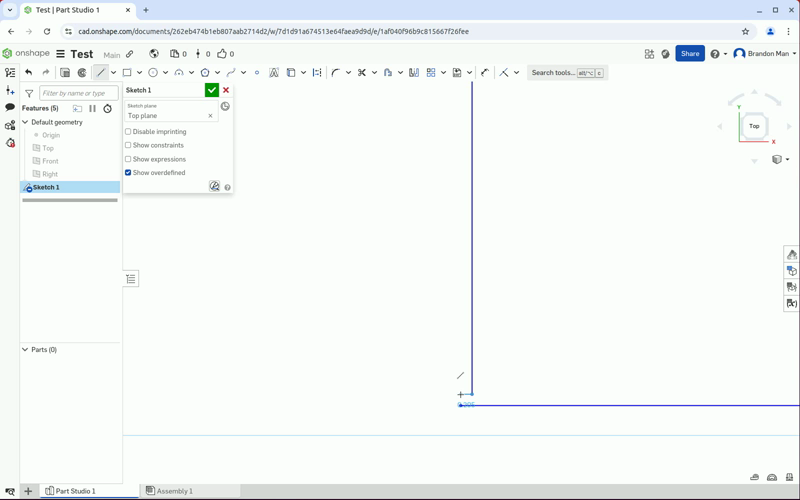
click(460, 394)
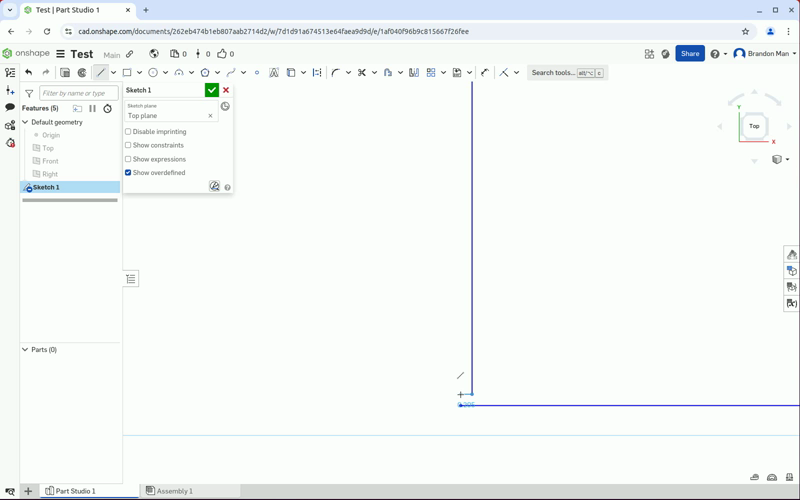
scroll(-6)
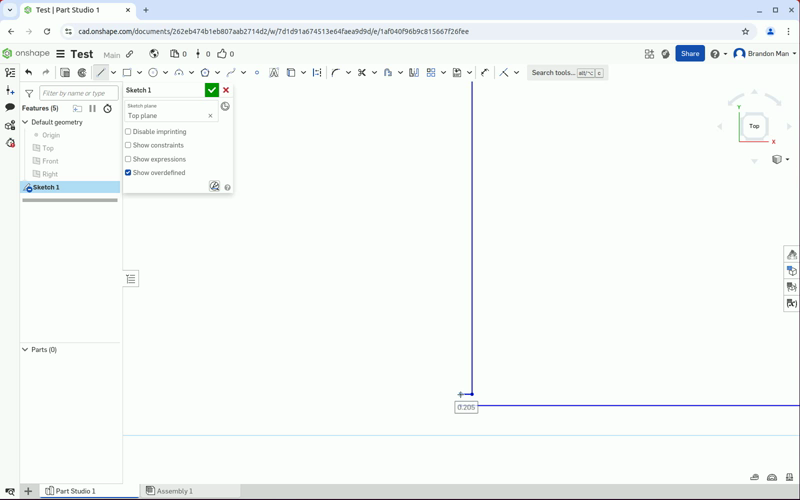
scroll(-6)
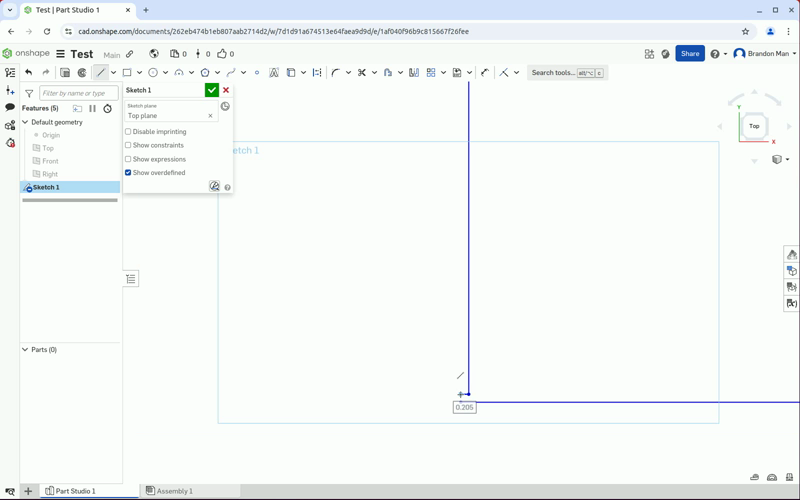
scroll(-6)
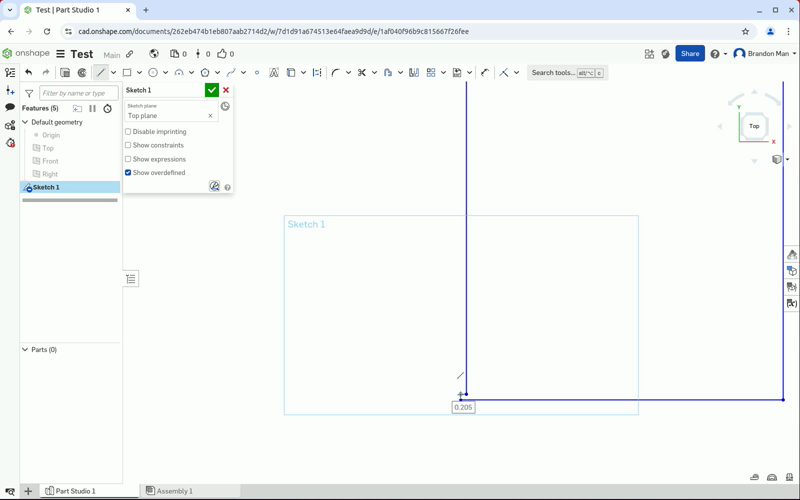
scroll(-6)
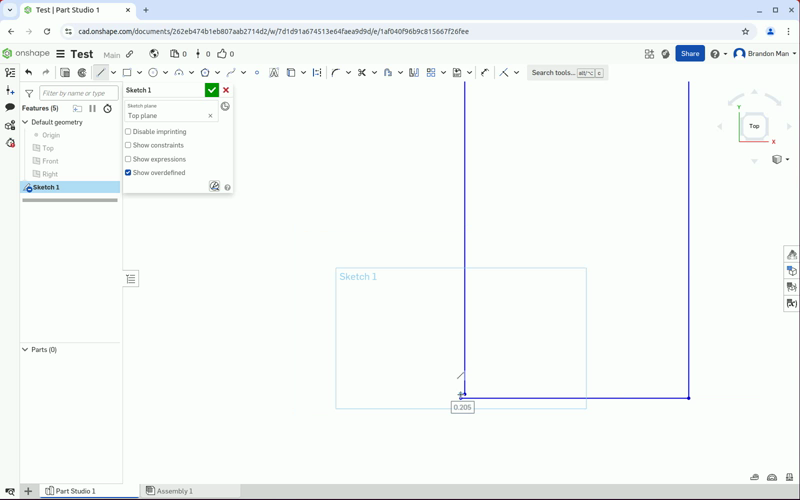
scroll(-6)
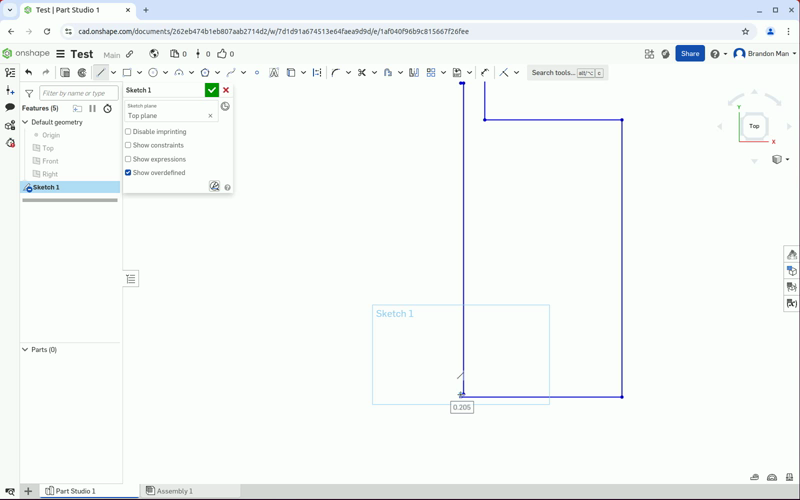
scroll(-6)
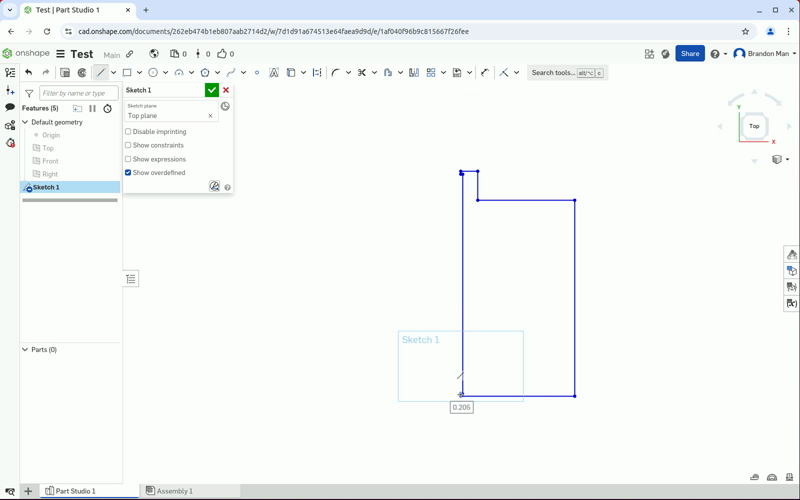
scroll(-6)
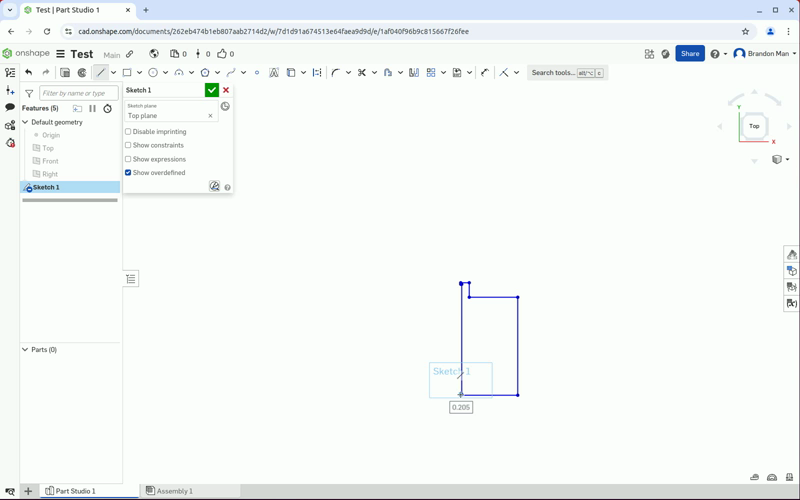
key_up(shift)
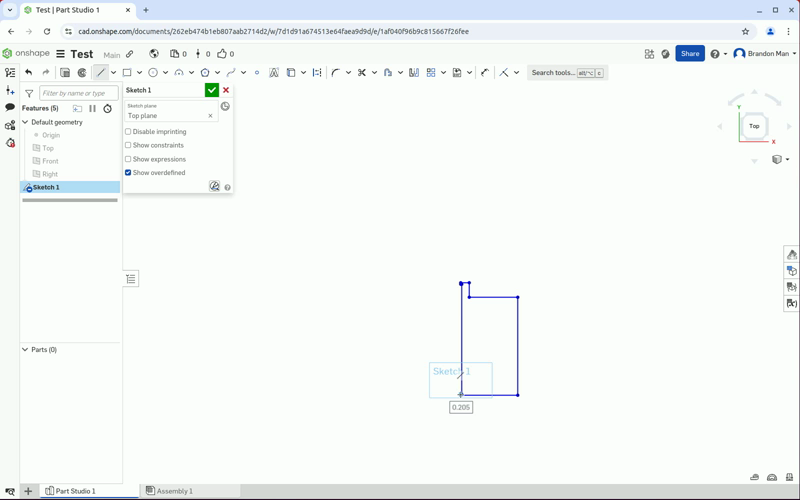
mouse_move(490, 394)
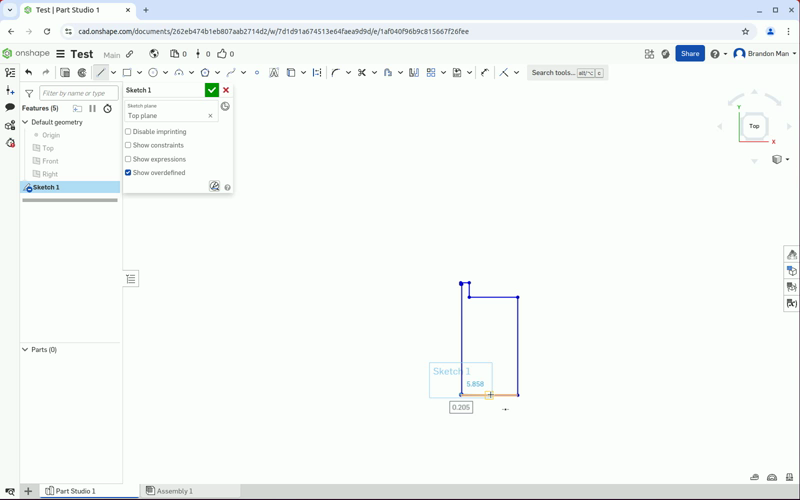
key_down(shift)
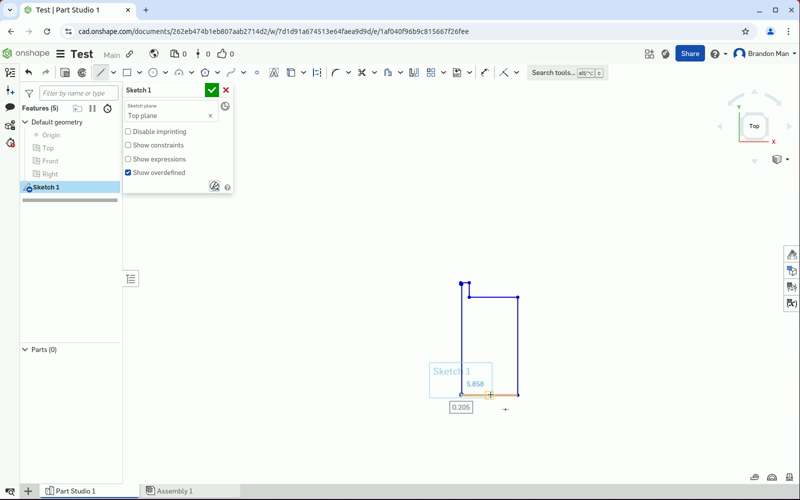
mouse_move(460, 395)
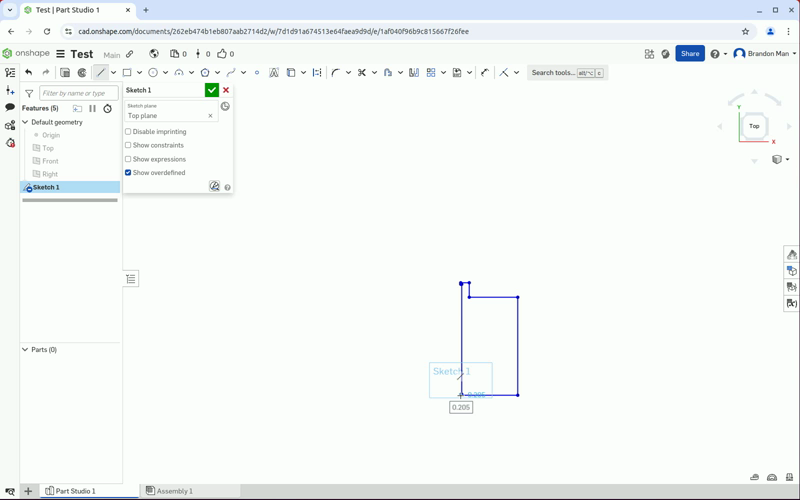
scroll(6)
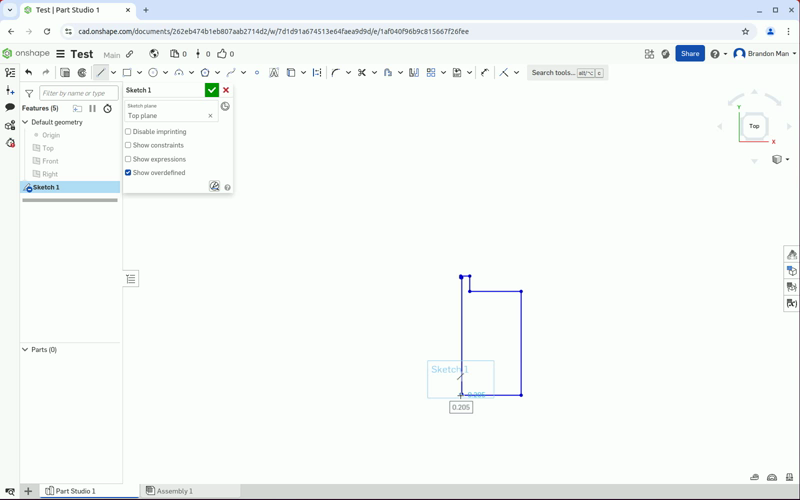
scroll(6)
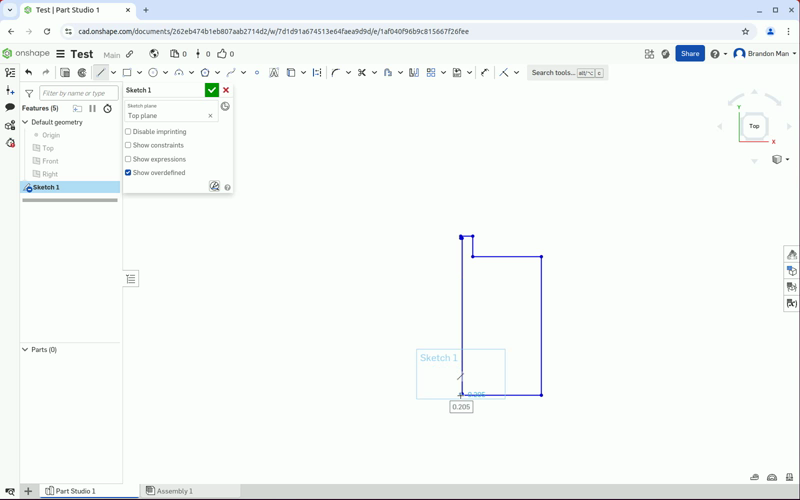
scroll(6)
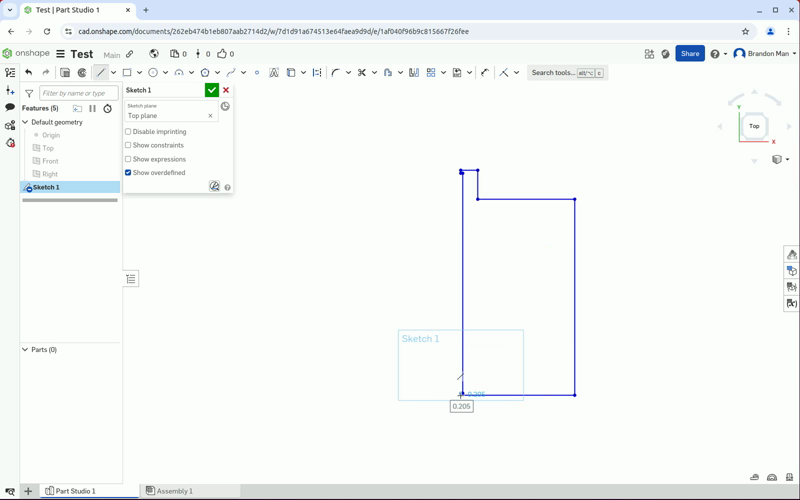
scroll(6)
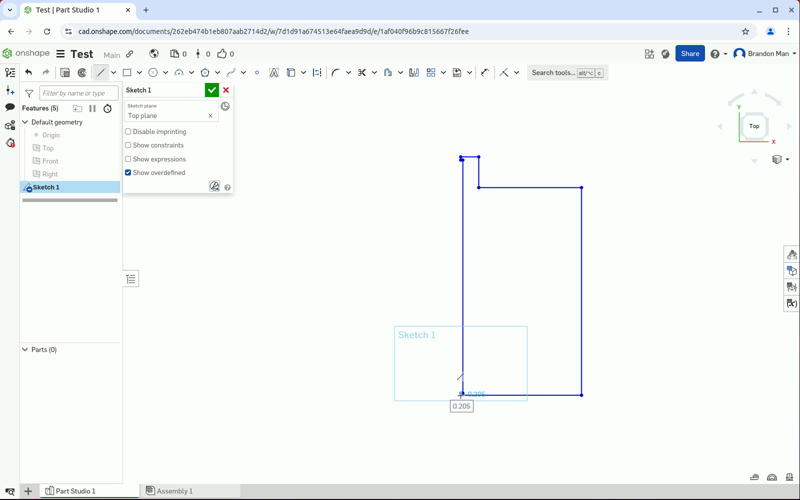
scroll(6)
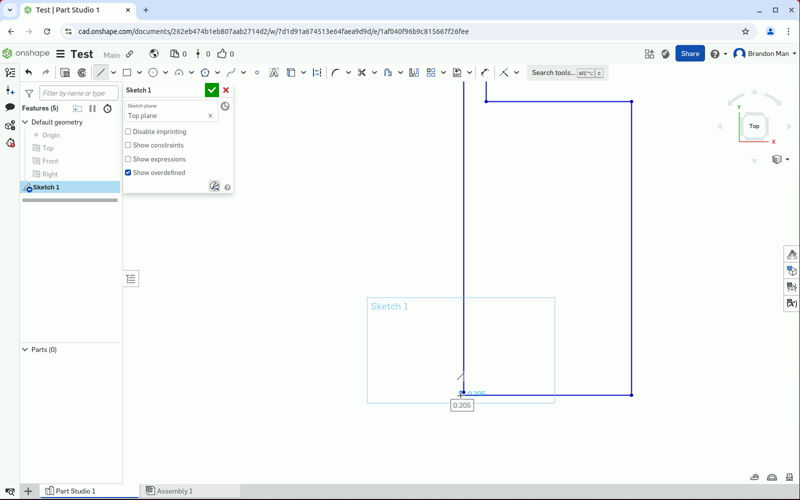
scroll(6)
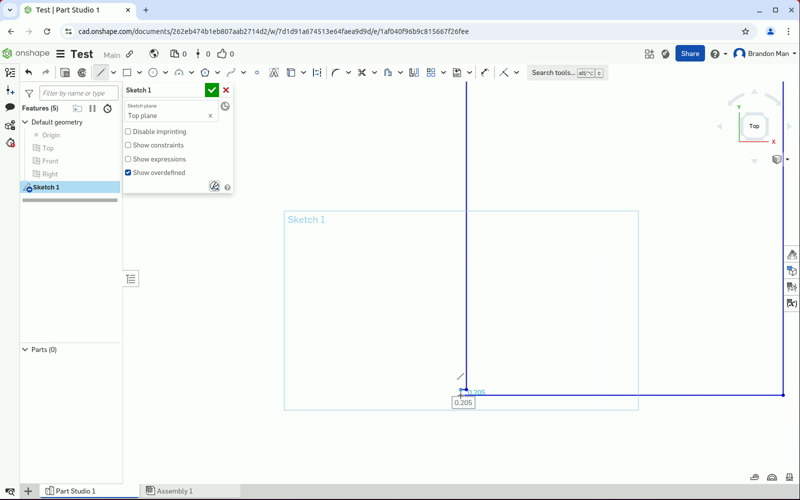
scroll(6)
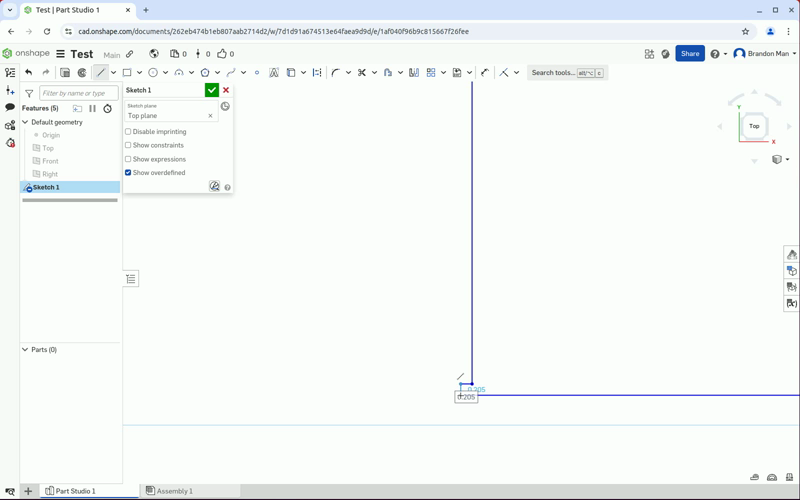
key_up(shift)
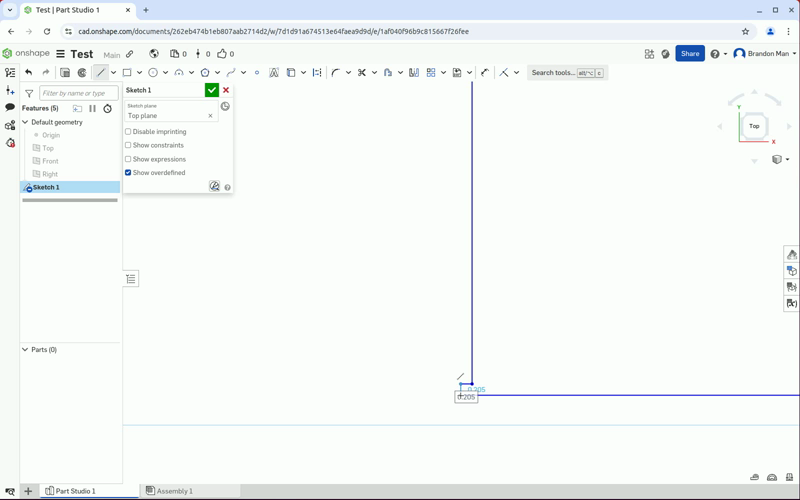
click(460, 395)
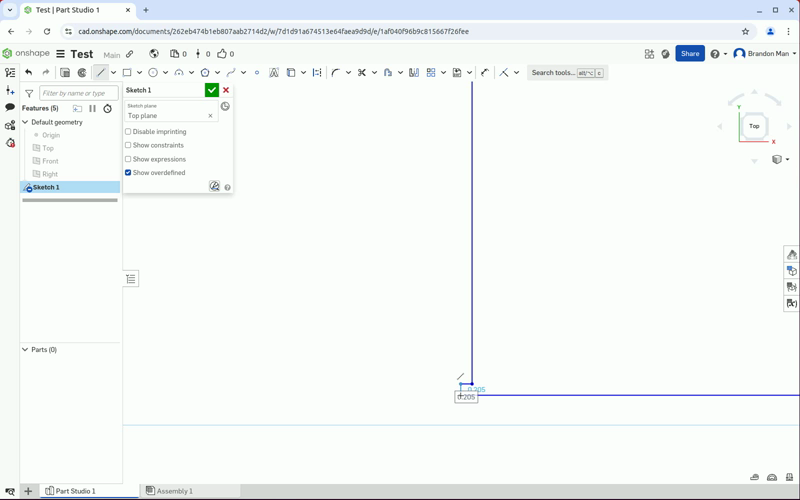
scroll(-6)
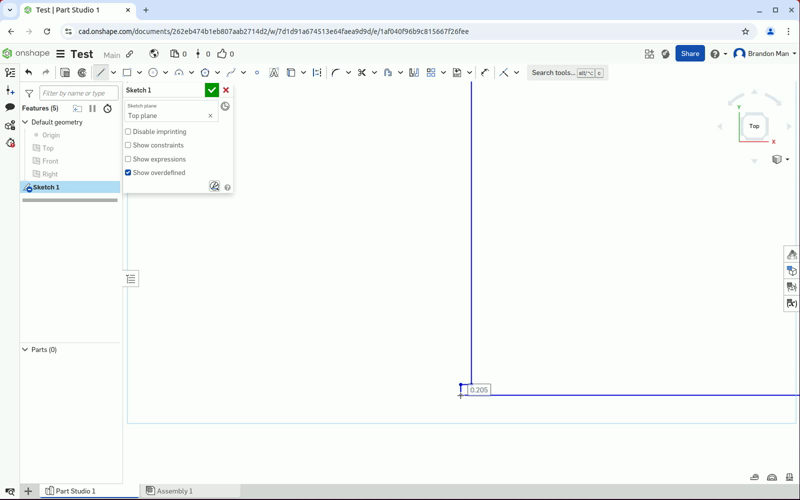
scroll(-6)
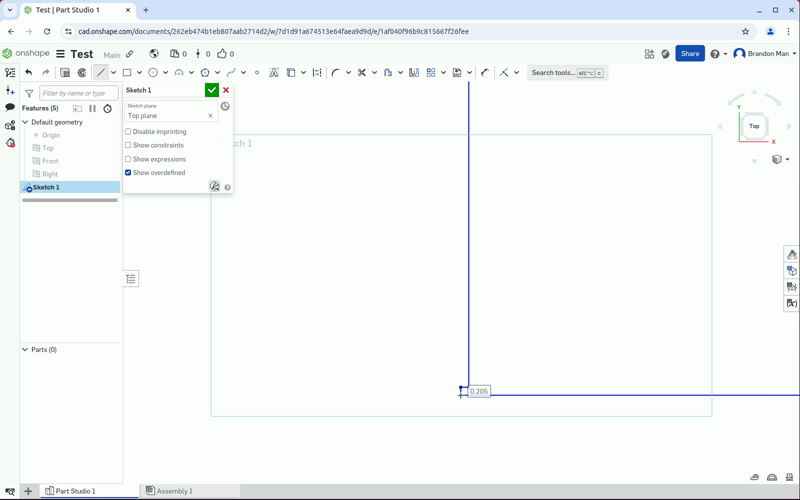
scroll(-6)
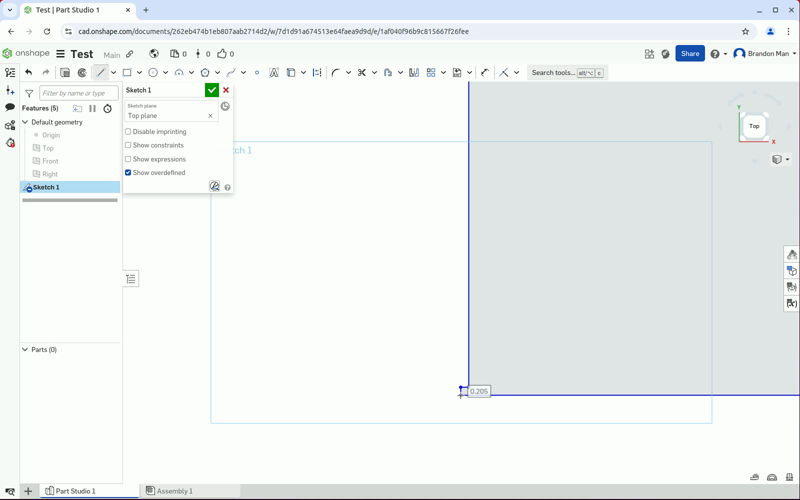
scroll(-6)
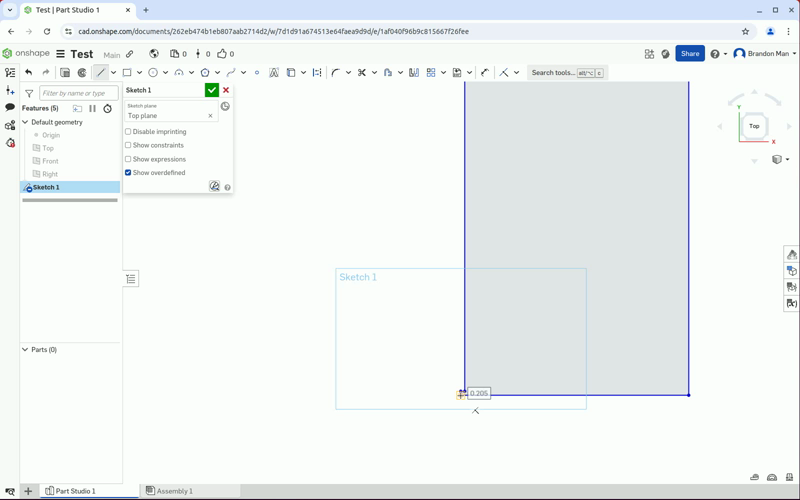
scroll(-6)
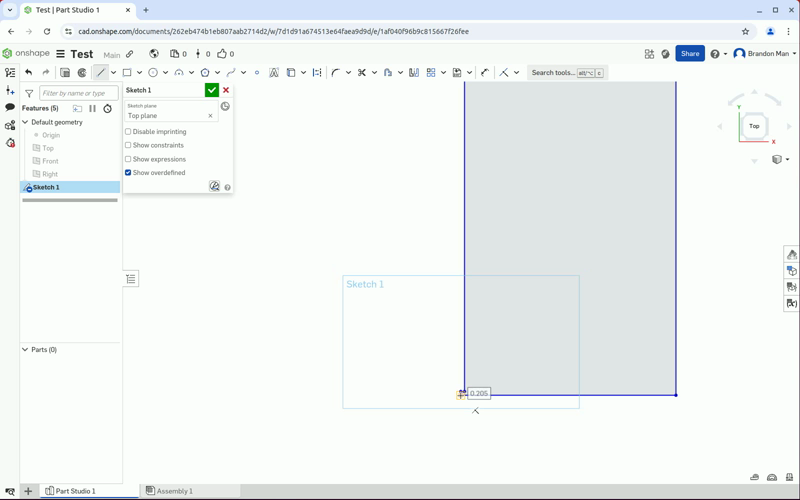
scroll(-6)
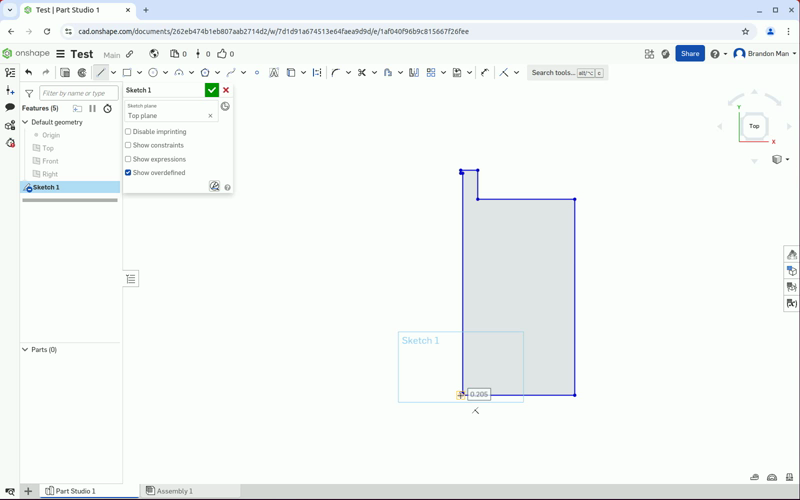
scroll(-6)
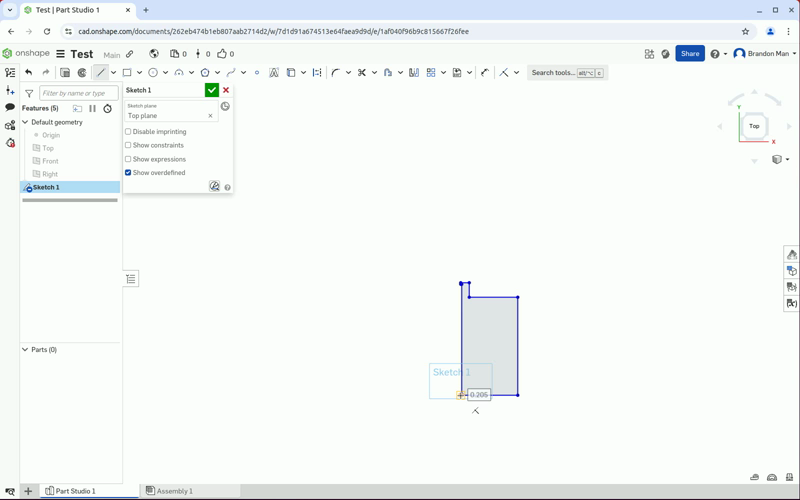
key(esc)
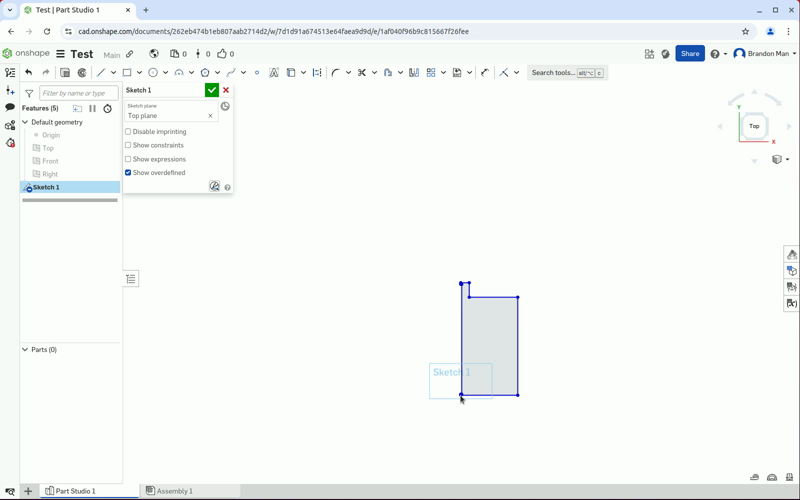
mouse_move(497, 347)
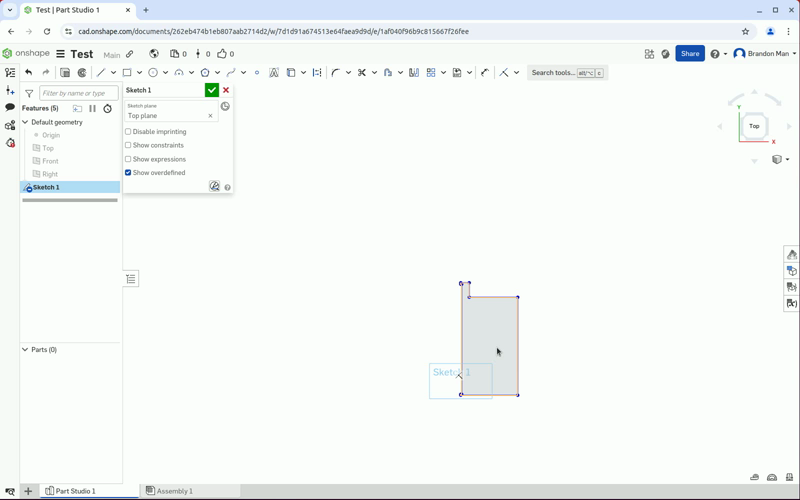
click(497, 347)
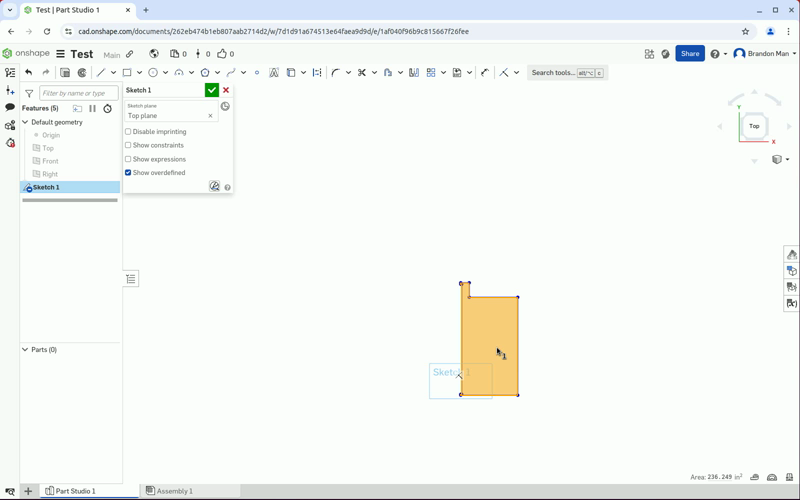
mouse_move(73, 352)
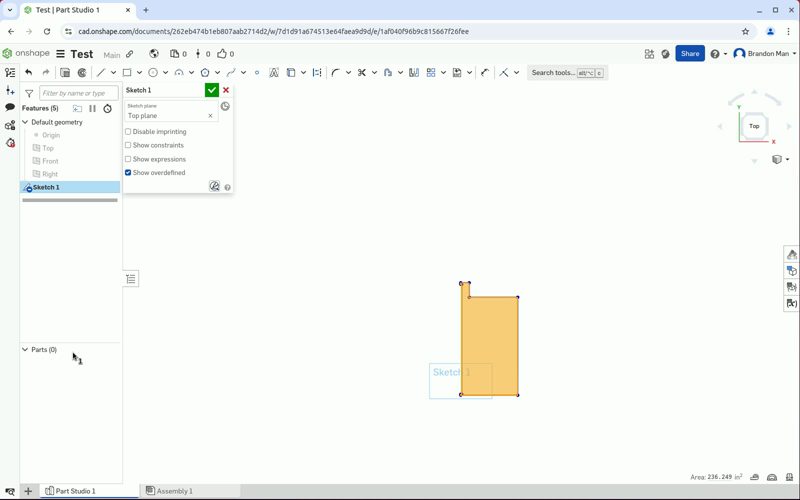
key(shift+y)
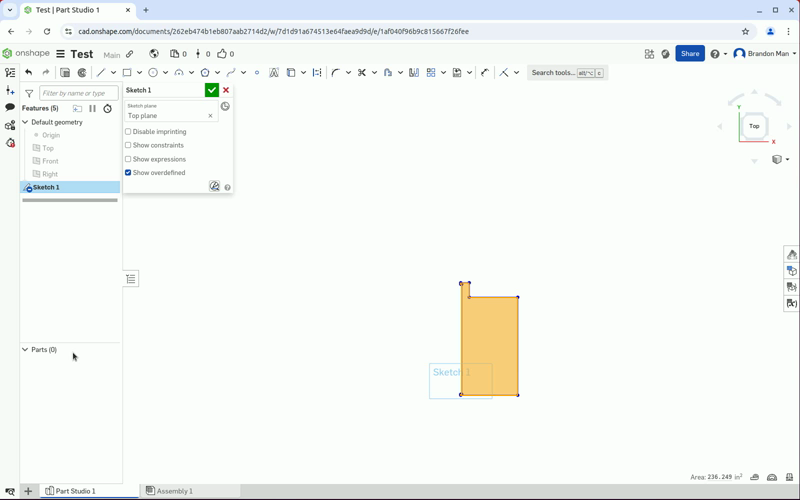
key(shift+e)
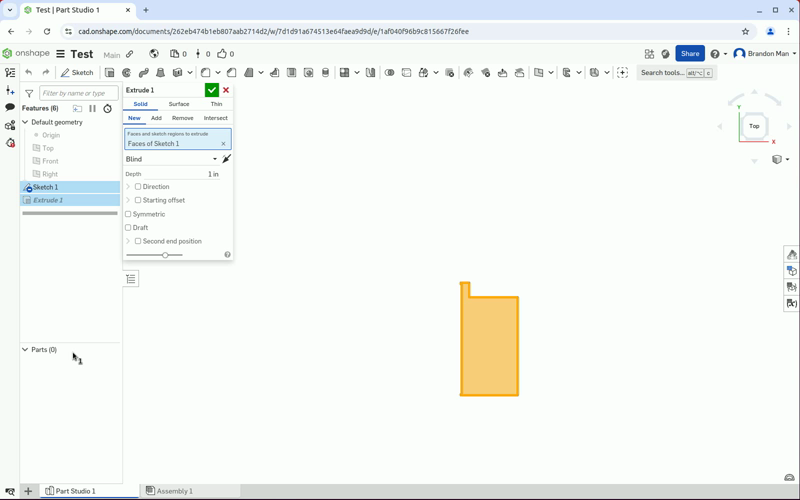
mouse_move(143, 106)
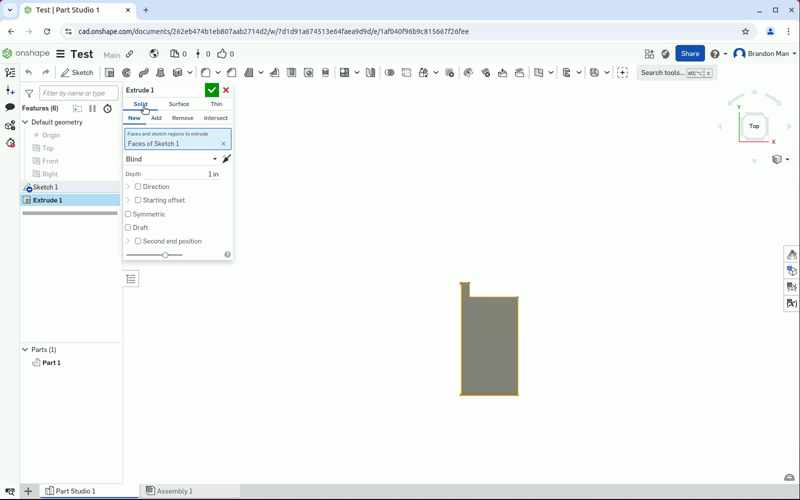
click(143, 106)
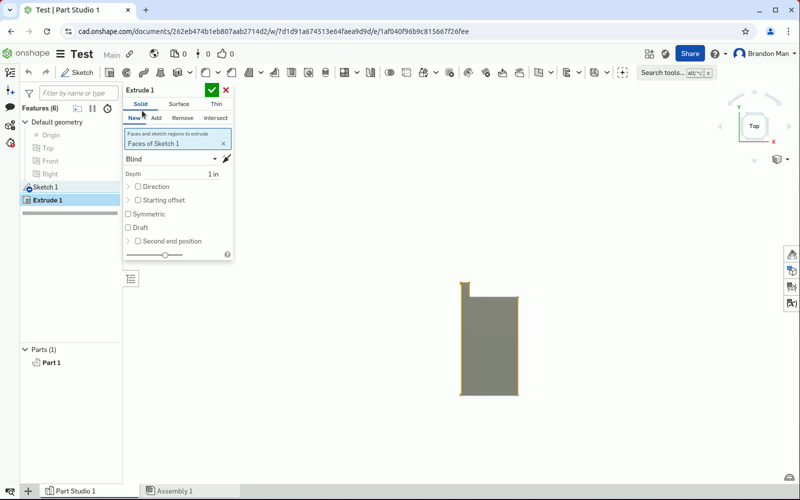
mouse_move(137, 120)
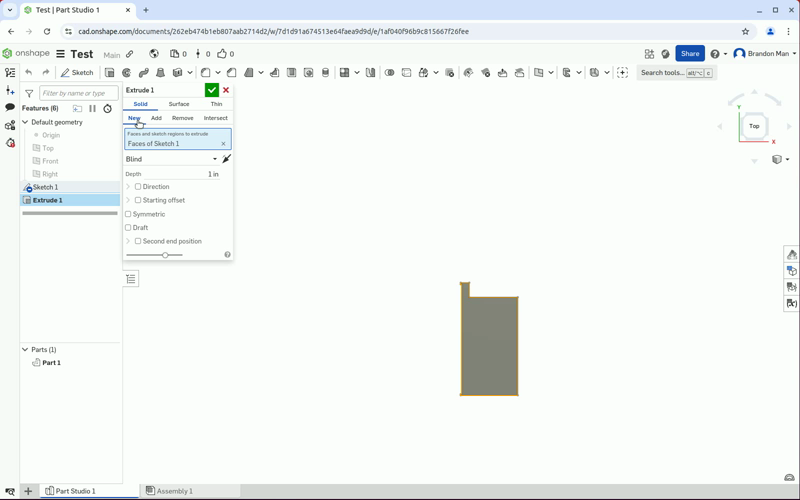
click(137, 120)
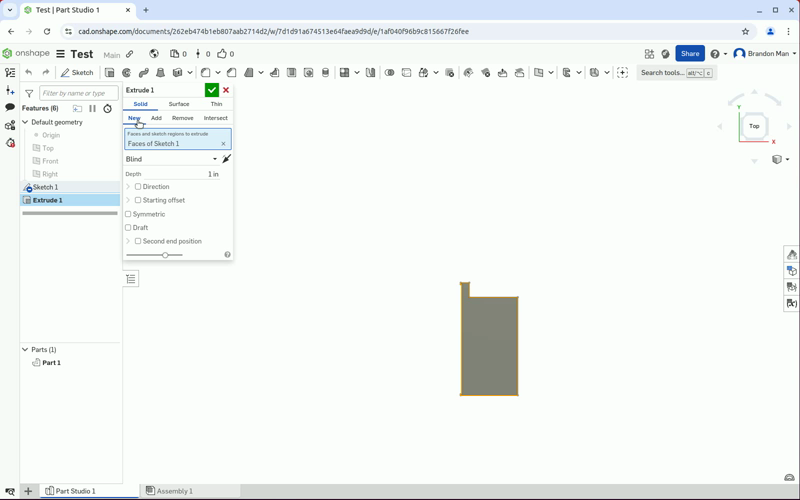
key(tab, 4)
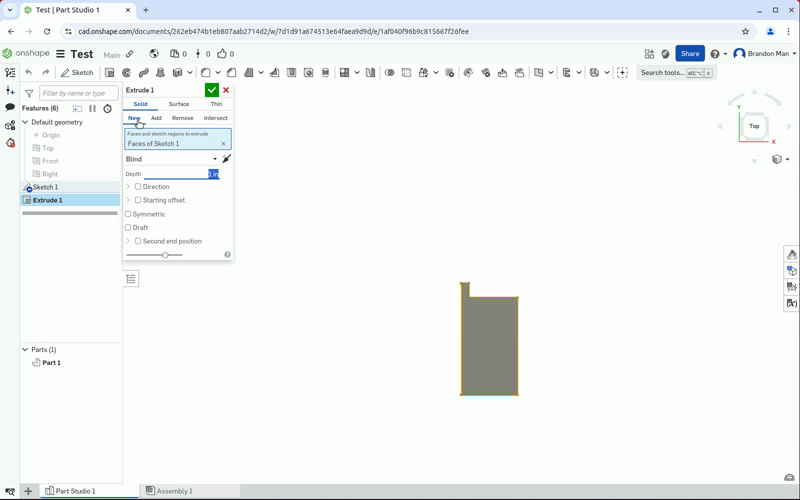
text(-0.241)
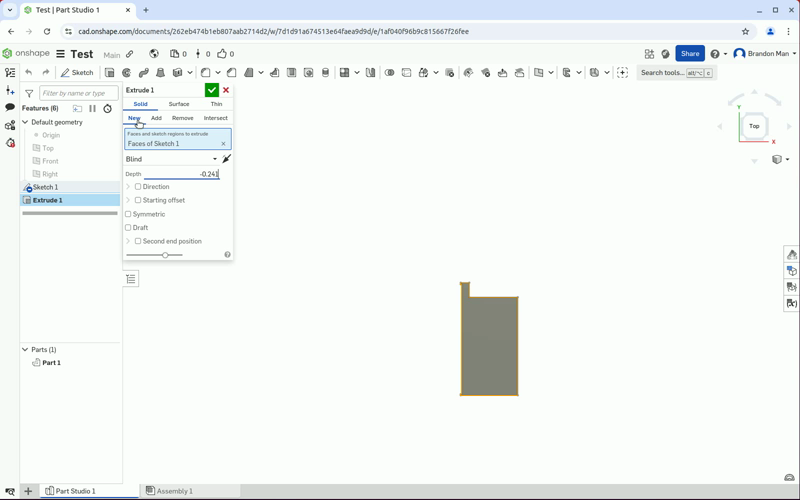
key(enter)
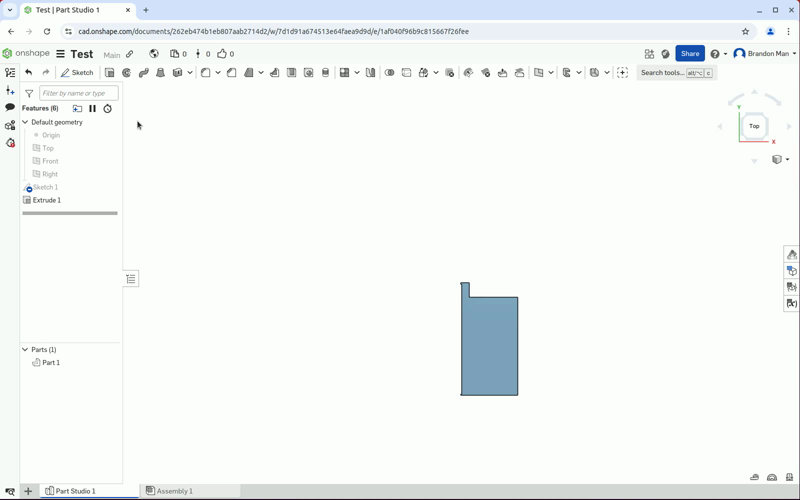
key(shift+h)
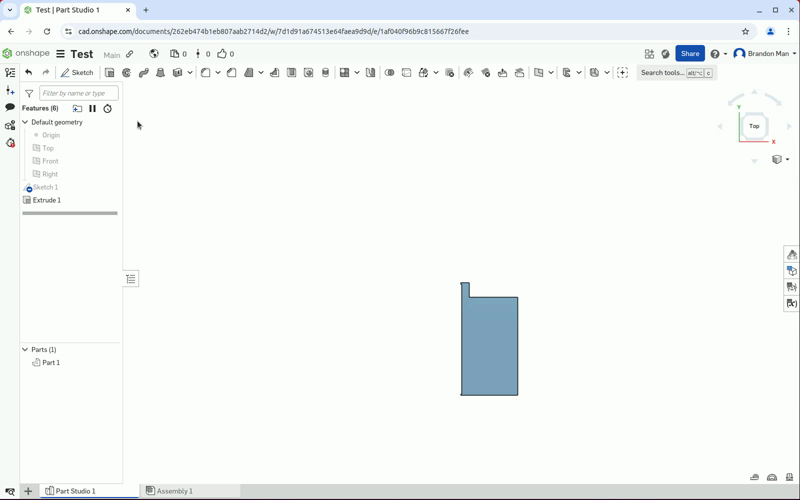
key(shift+h)
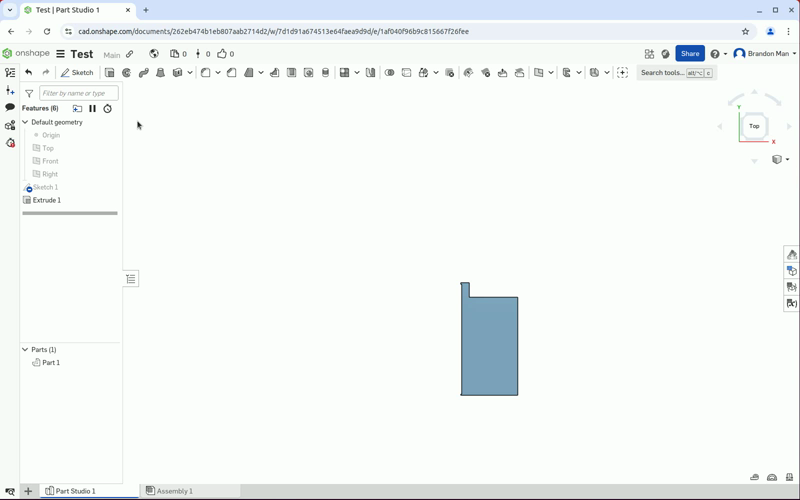
mouse_move(73, 189)
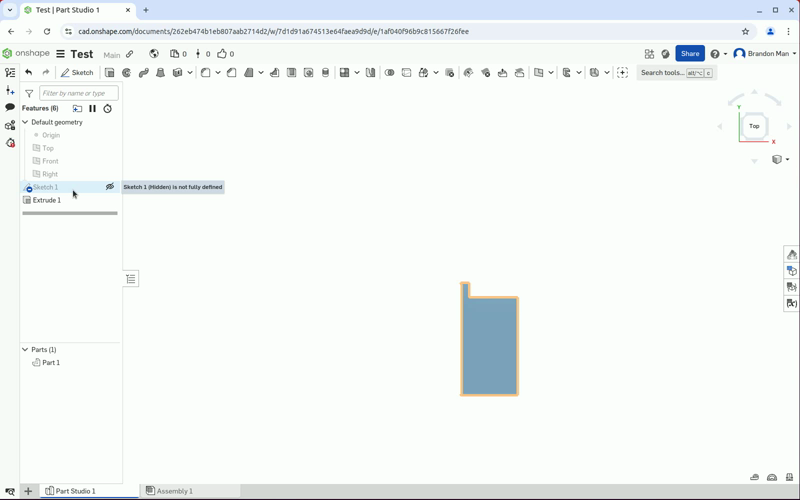
click(73, 189)
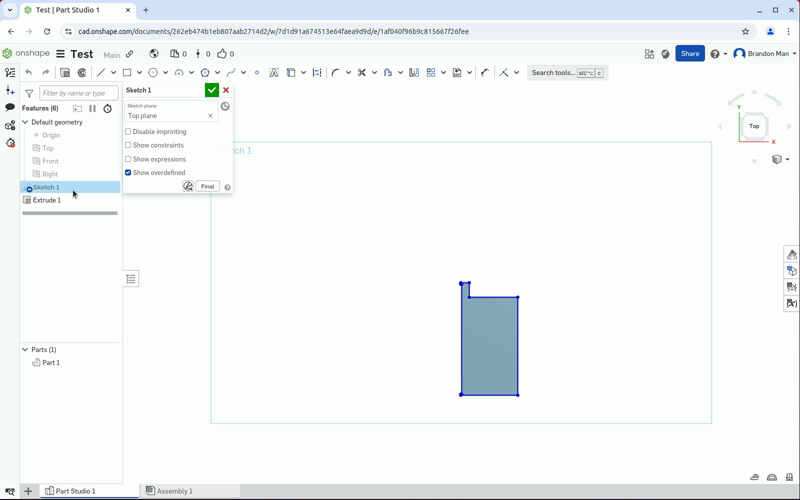
mouse_move(229, 92)
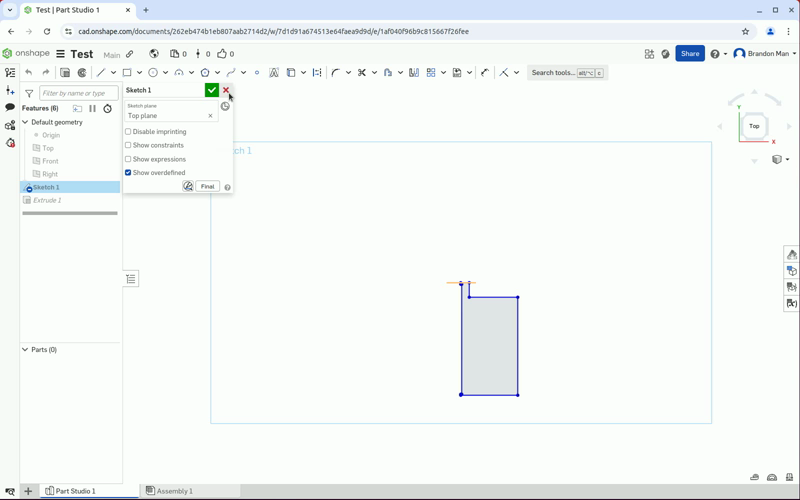
click(229, 92)
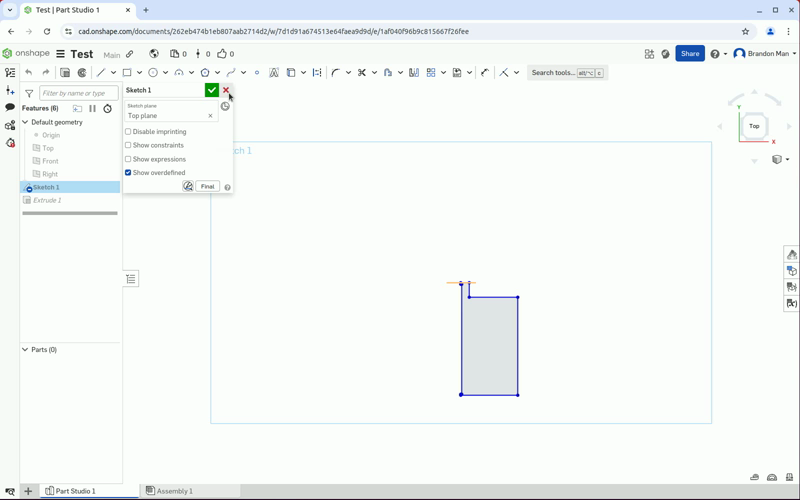
key(shift+s)
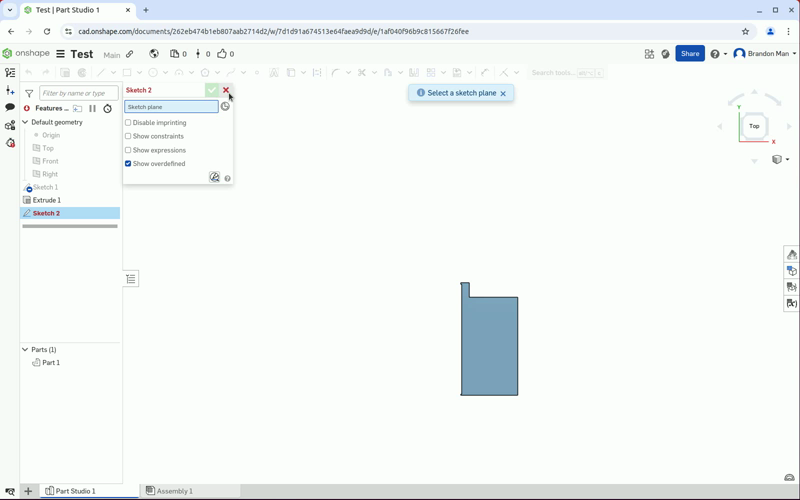
mouse_move(73, 150)
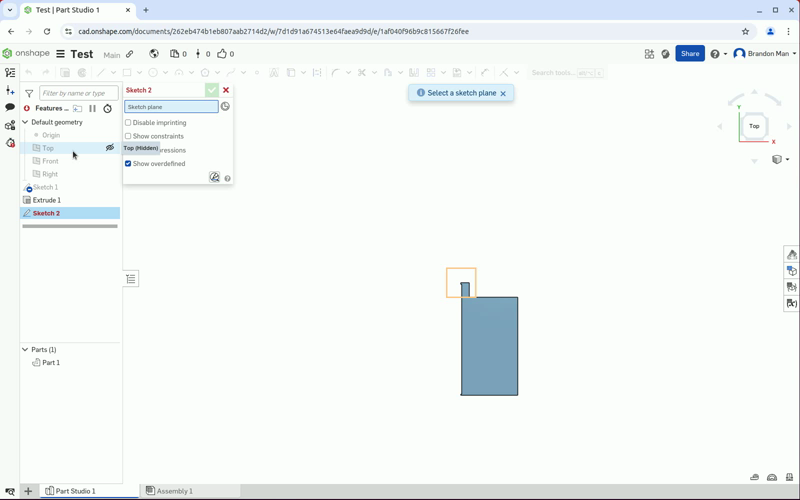
click(73, 150)
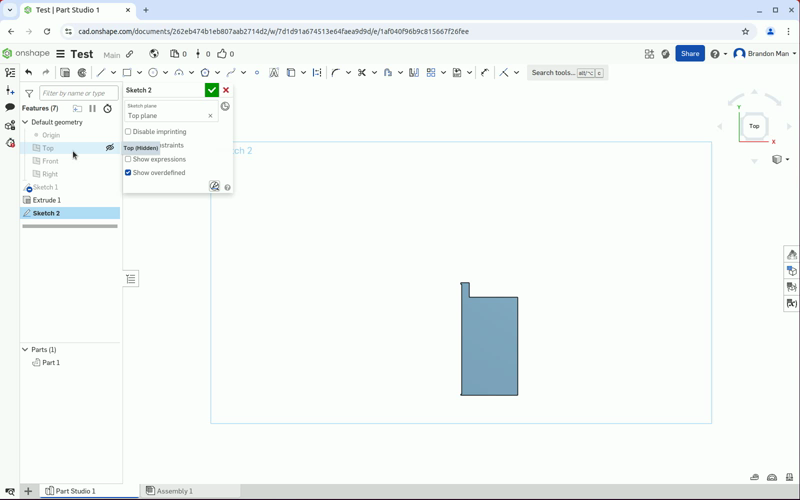
mouse_move(73, 352)
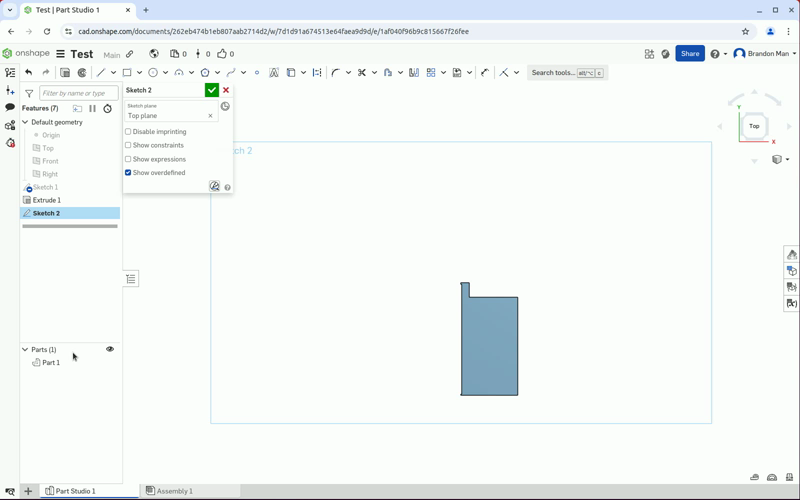
key(y)
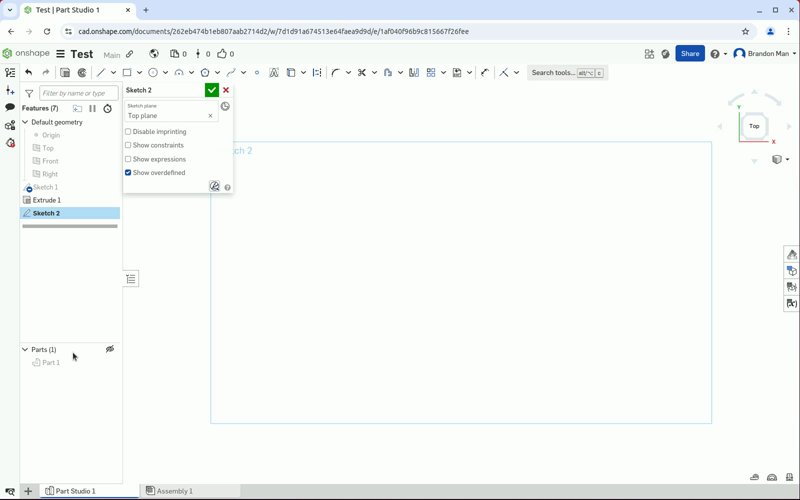
key(l)
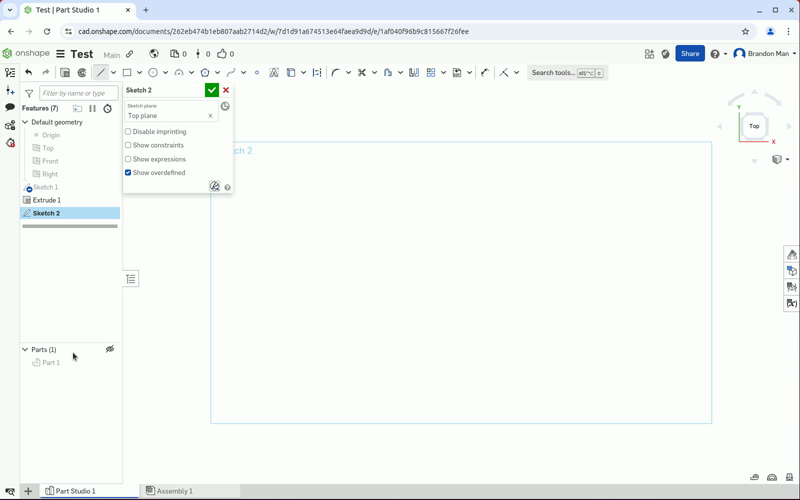
key_down(shift)
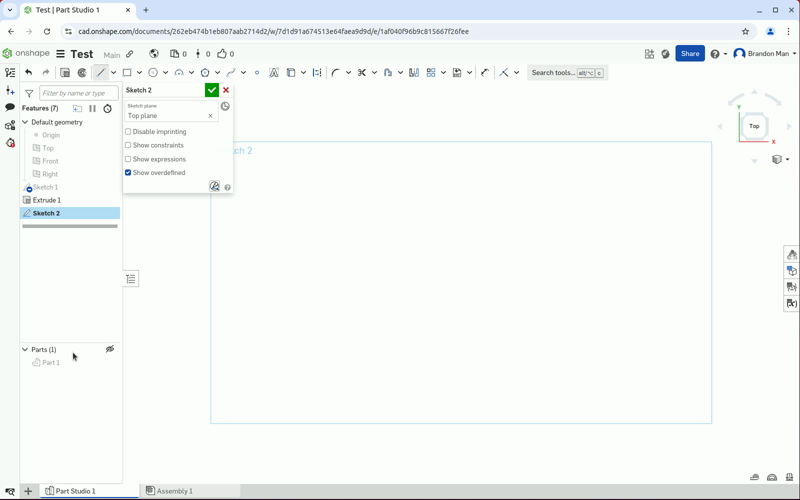
mouse_move(460, 393)
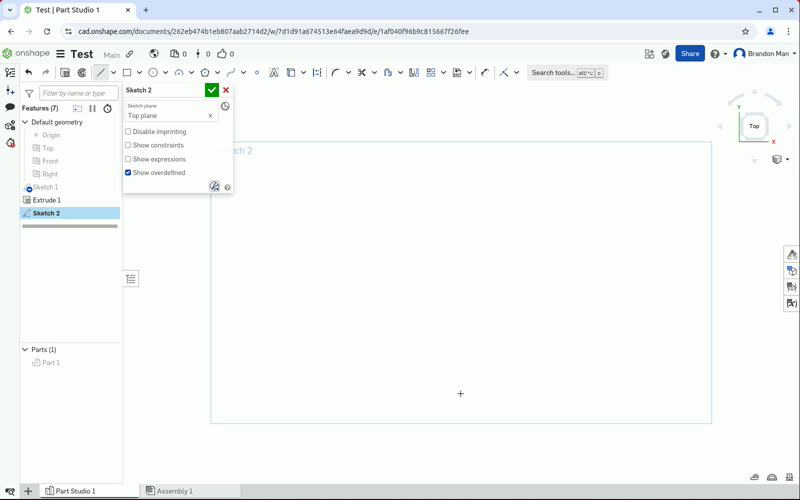
click(460, 393)
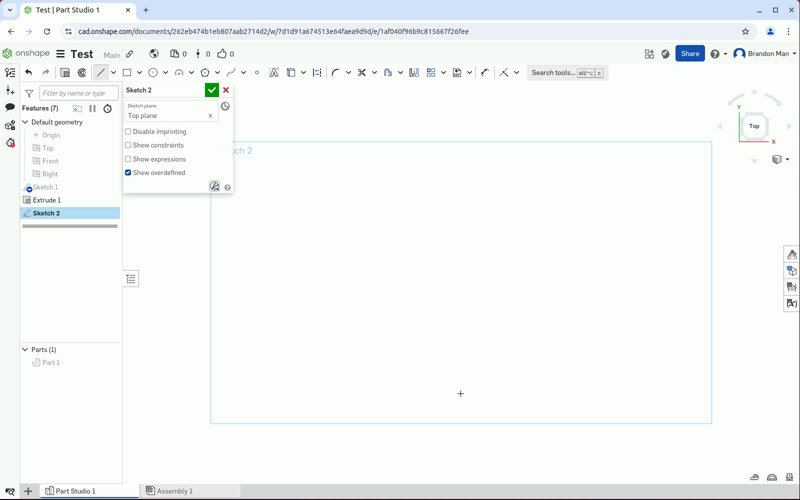
key_up(shift)
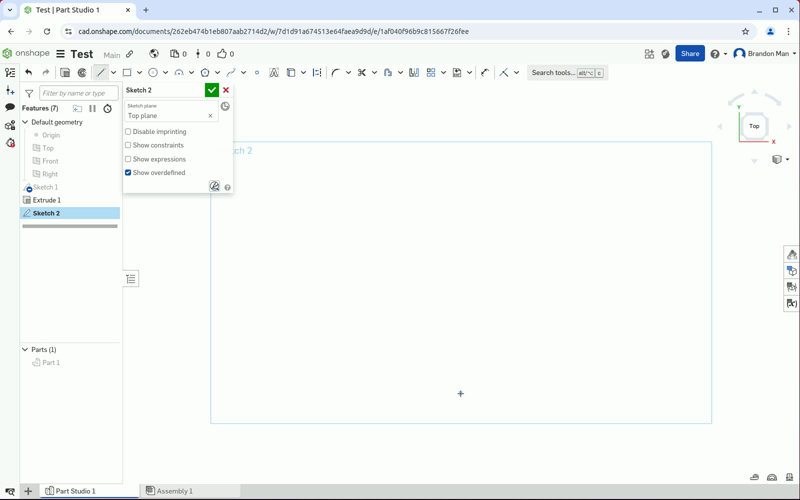
key_down(shift)
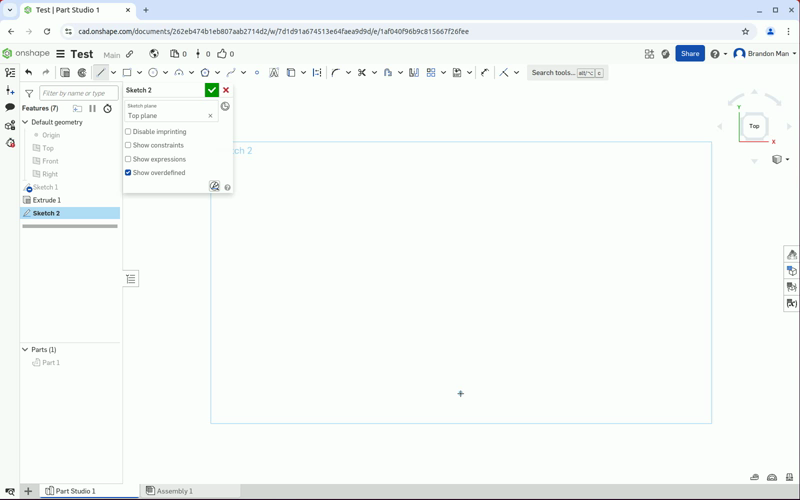
mouse_move(490, 393)
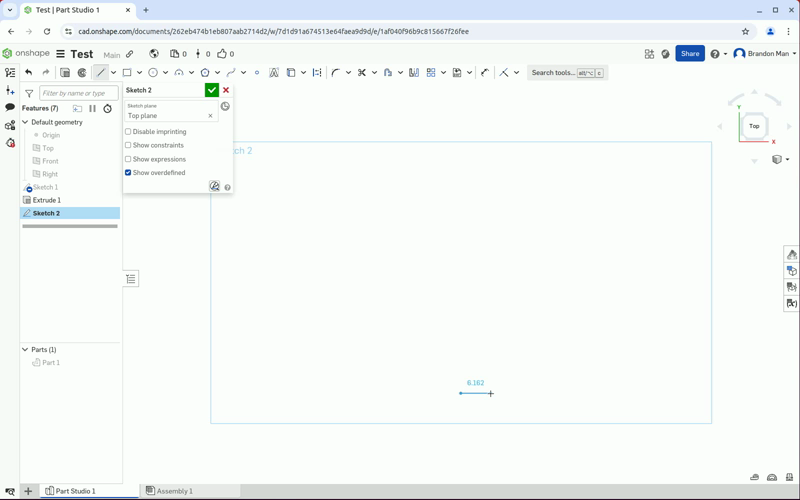
mouse_move(463, 393)
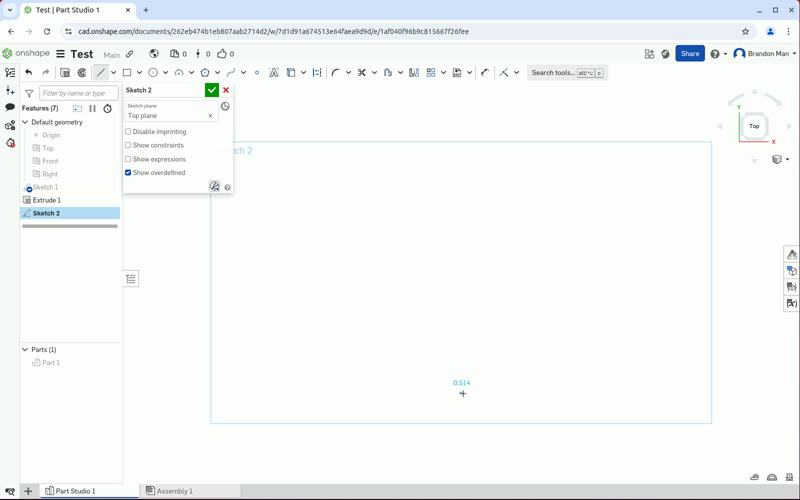
scroll(6)
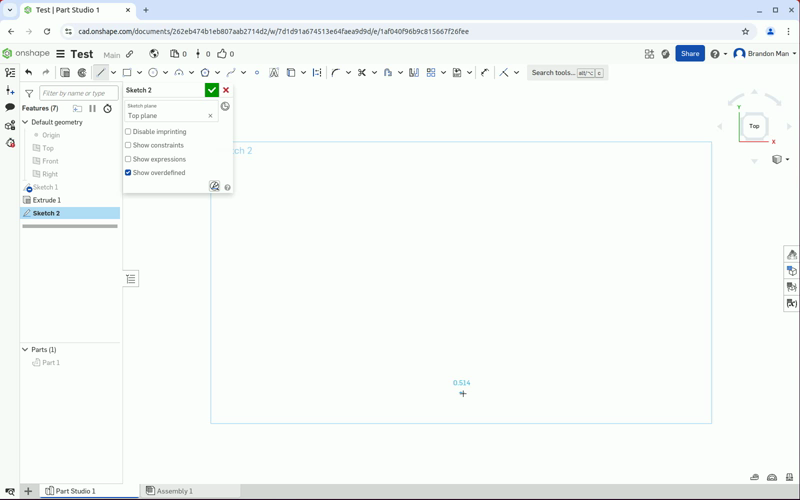
scroll(6)
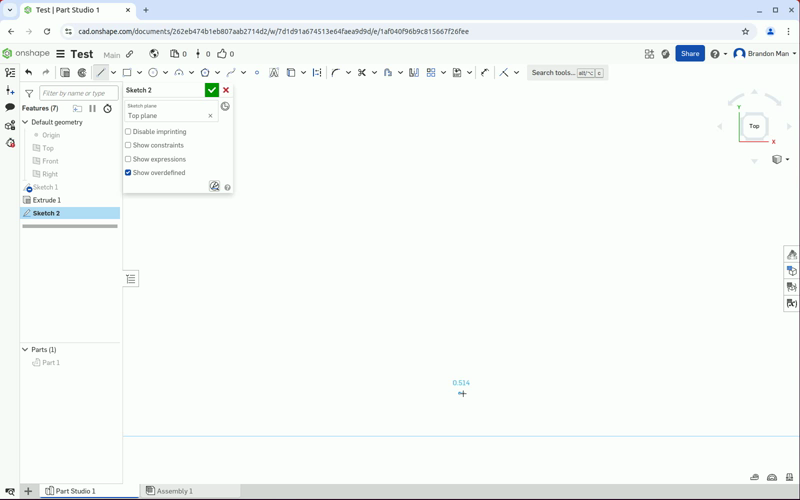
scroll(6)
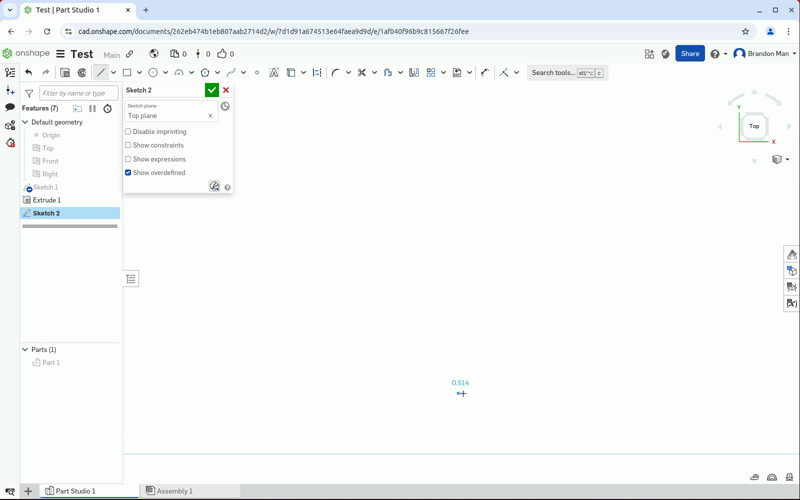
scroll(6)
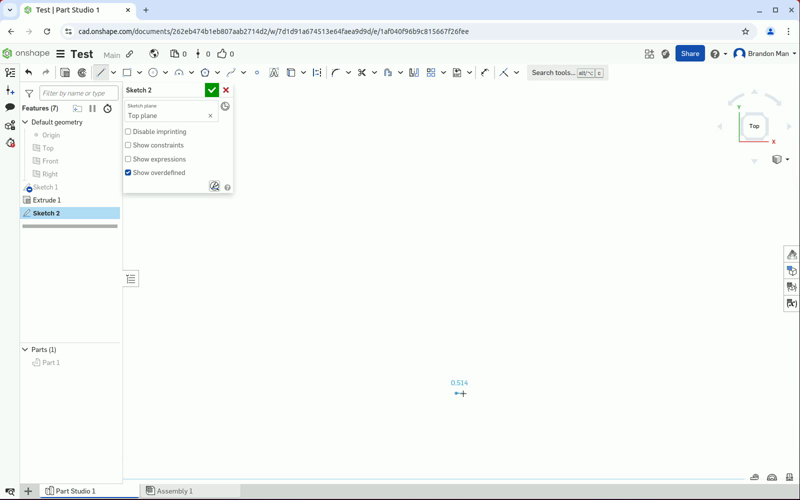
scroll(6)
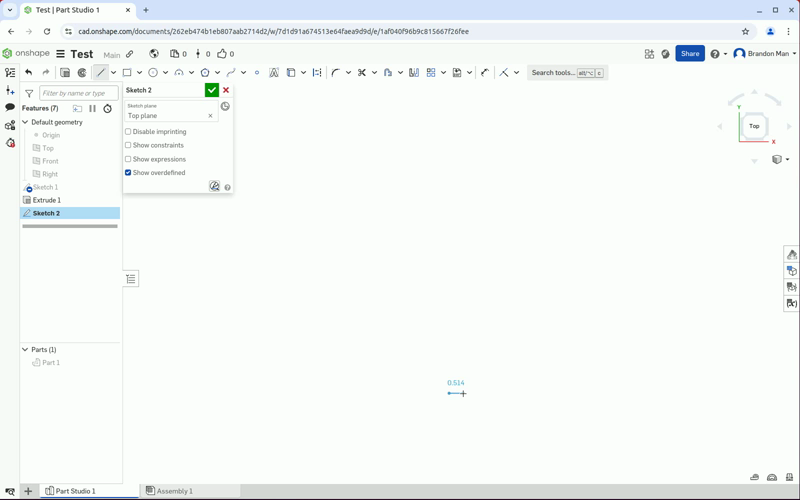
scroll(6)
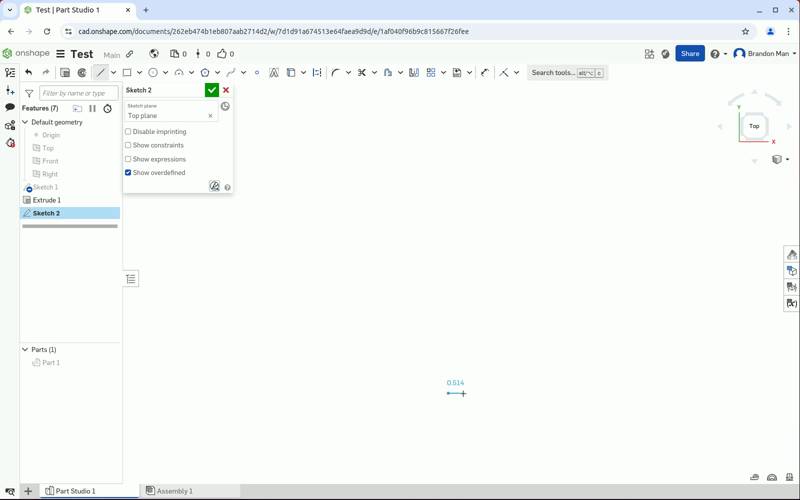
scroll(6)
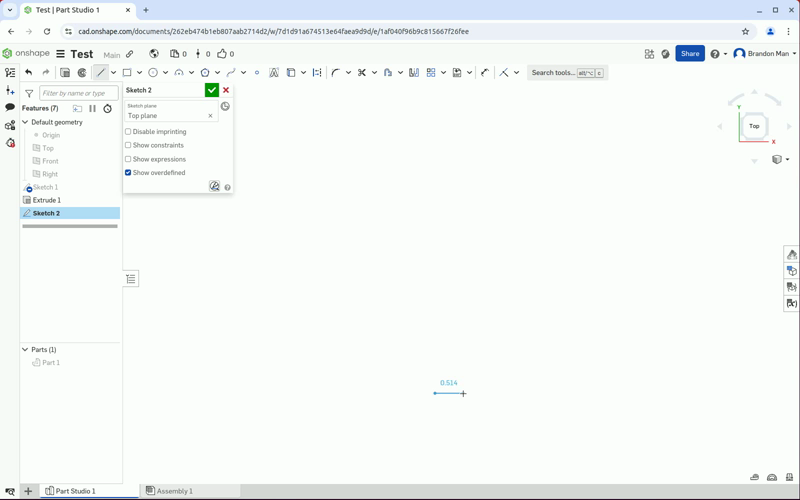
click(463, 393)
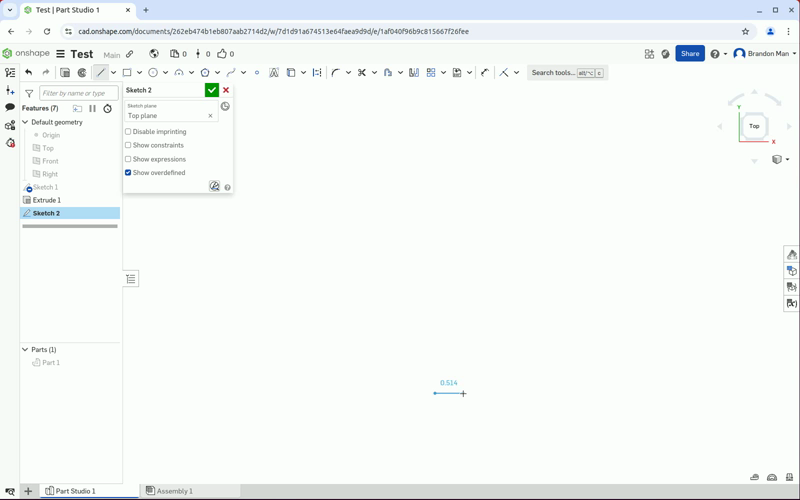
scroll(-6)
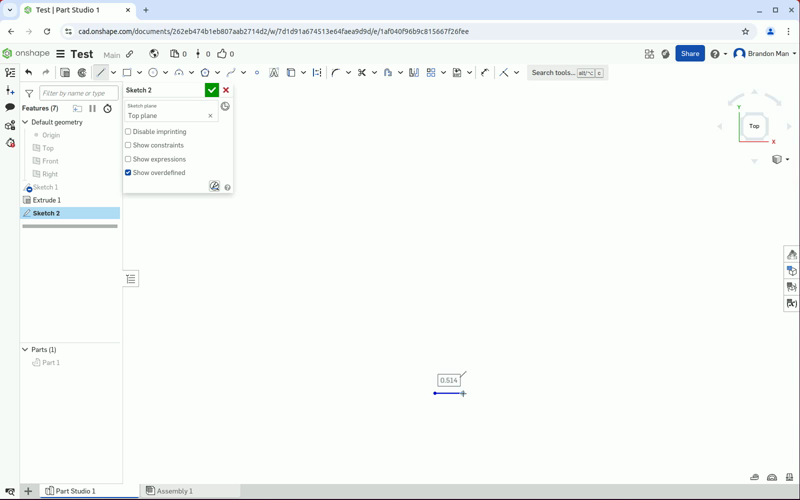
scroll(-6)
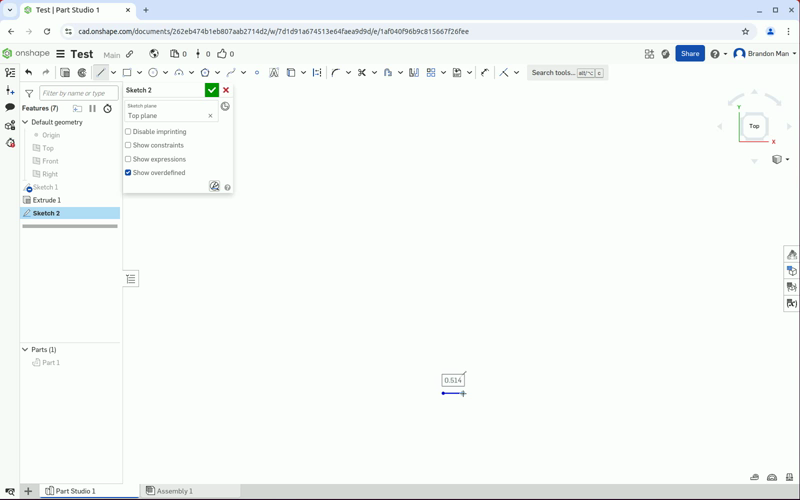
scroll(-6)
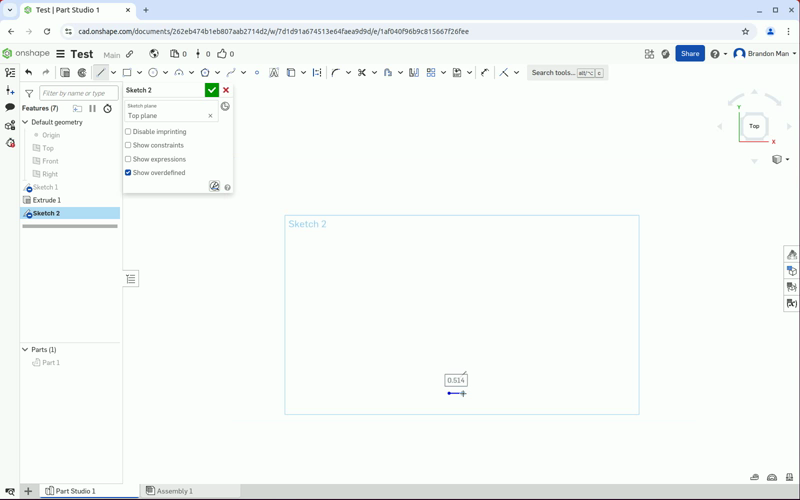
scroll(-6)
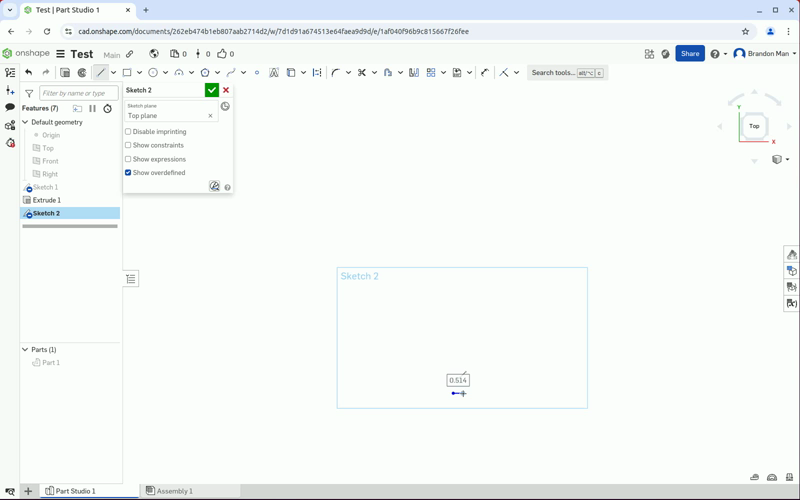
scroll(-6)
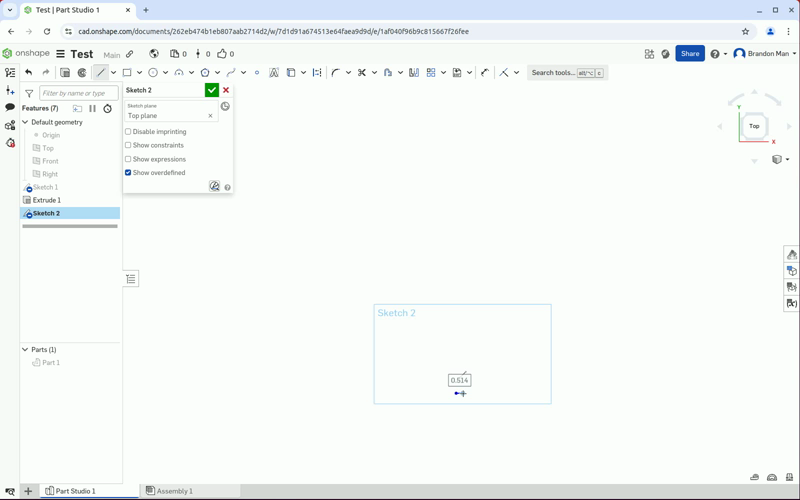
scroll(-6)
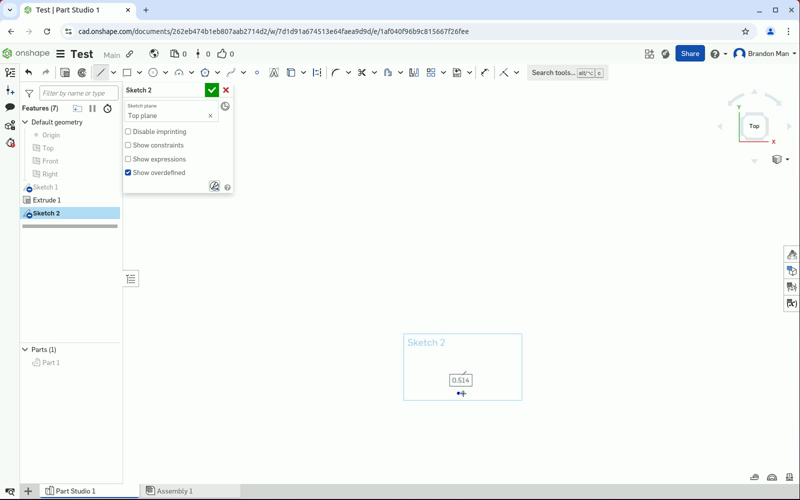
scroll(-6)
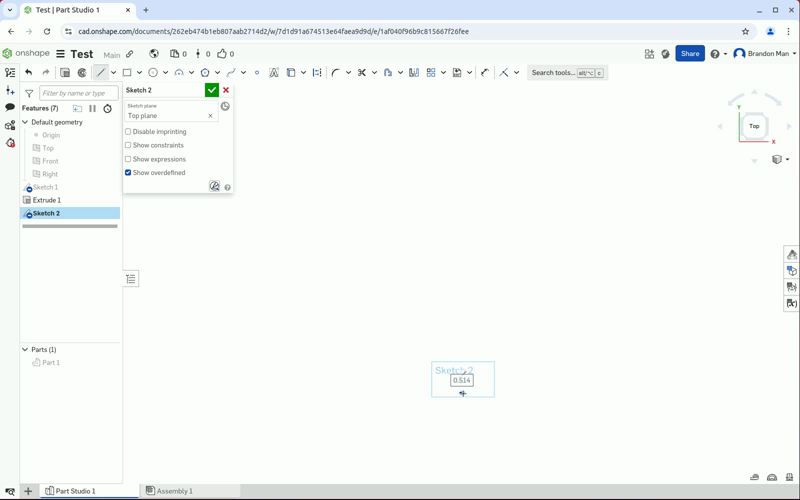
key_up(shift)
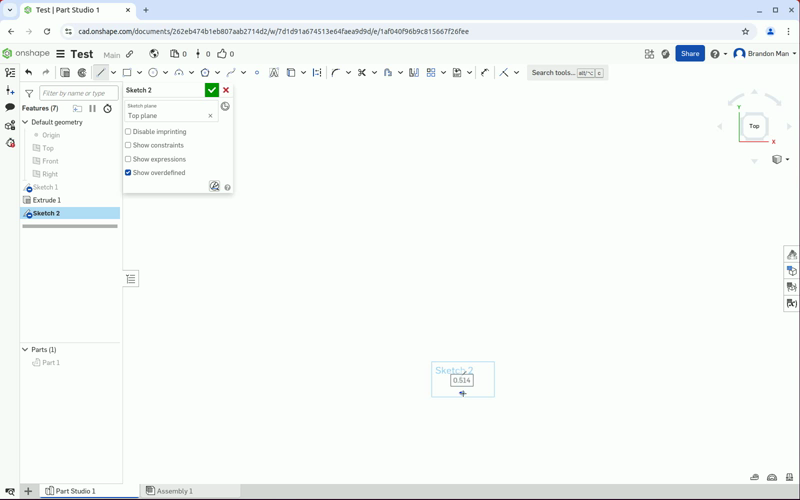
key_down(shift)
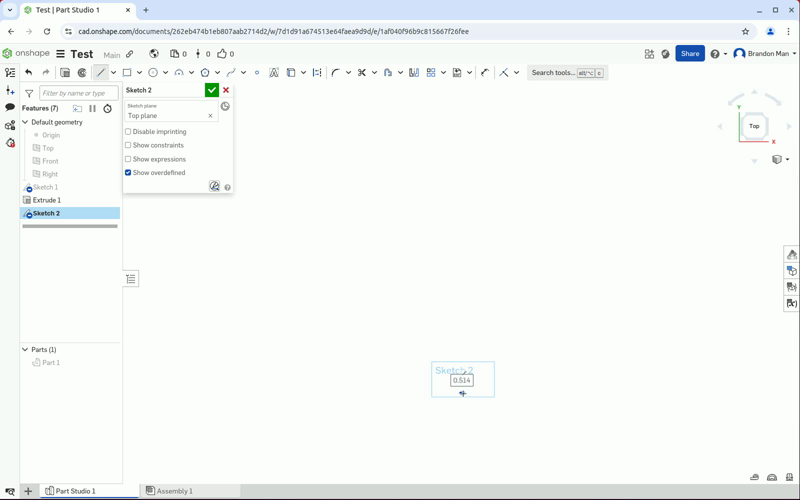
mouse_move(463, 284)
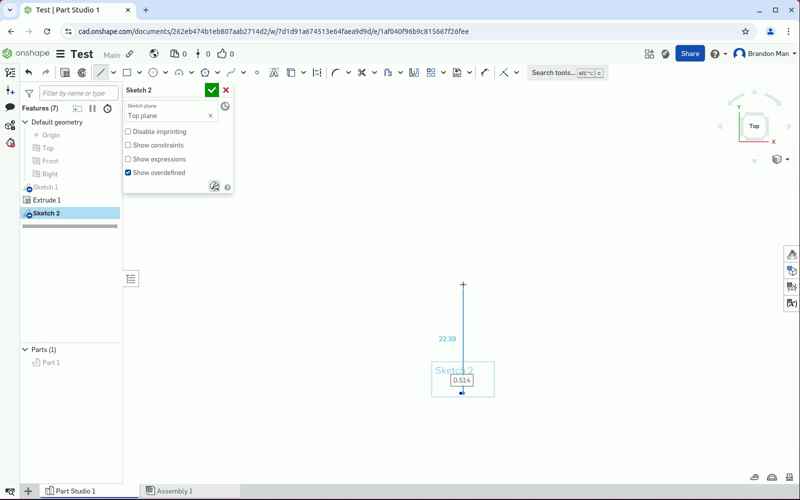
click(463, 284)
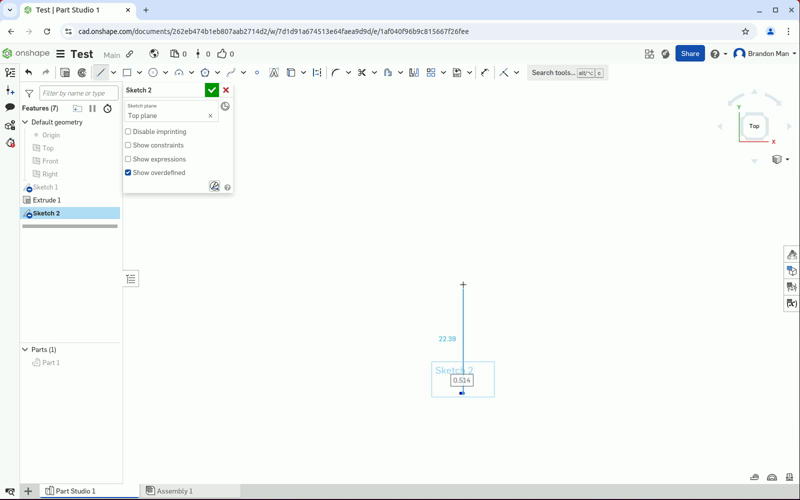
key_up(shift)
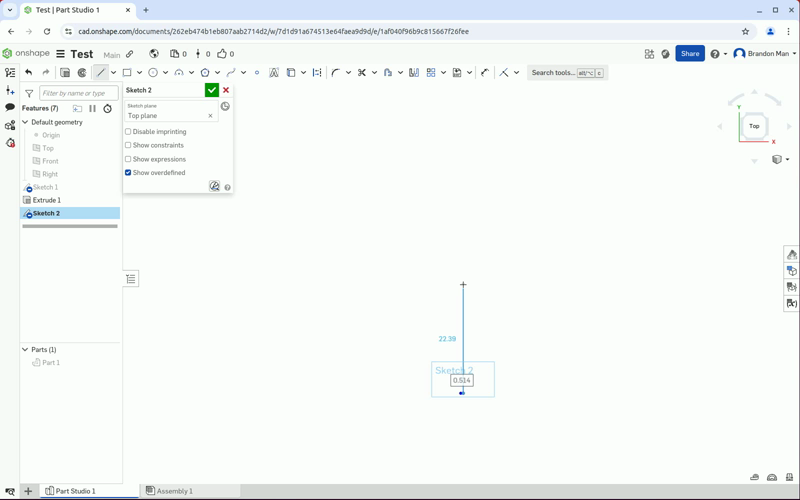
key_down(shift)
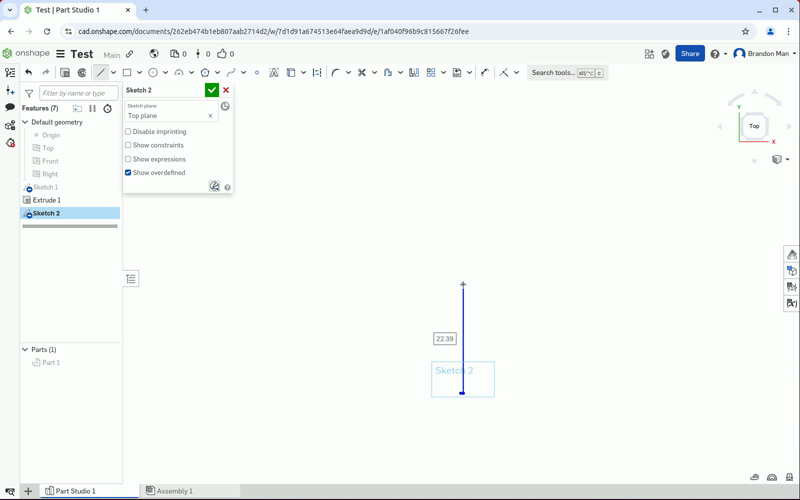
mouse_move(493, 284)
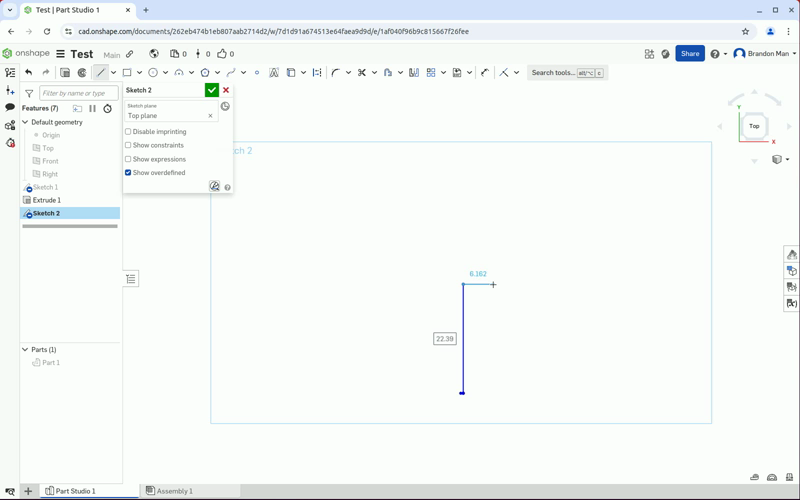
mouse_move(460, 284)
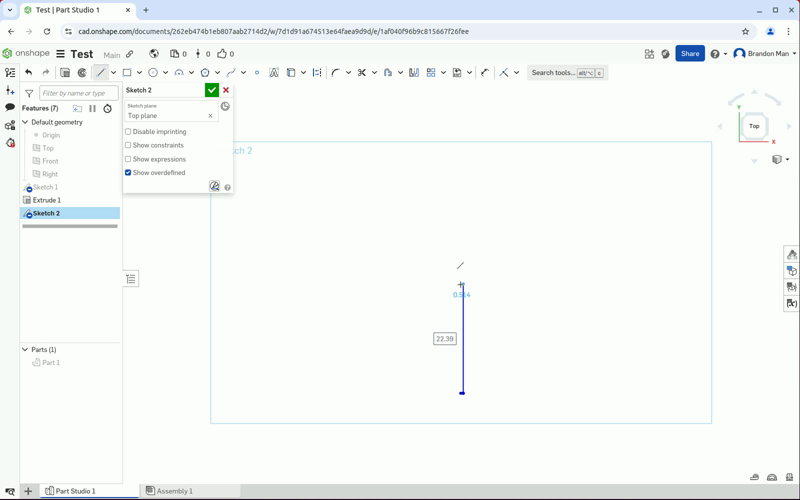
scroll(6)
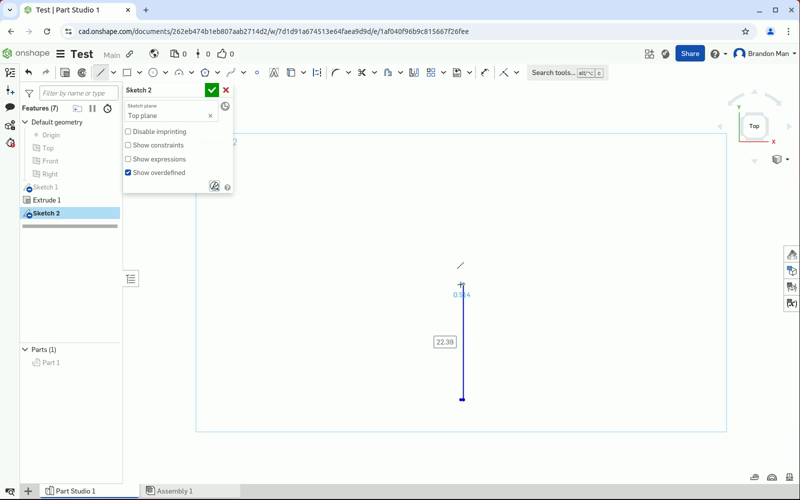
scroll(6)
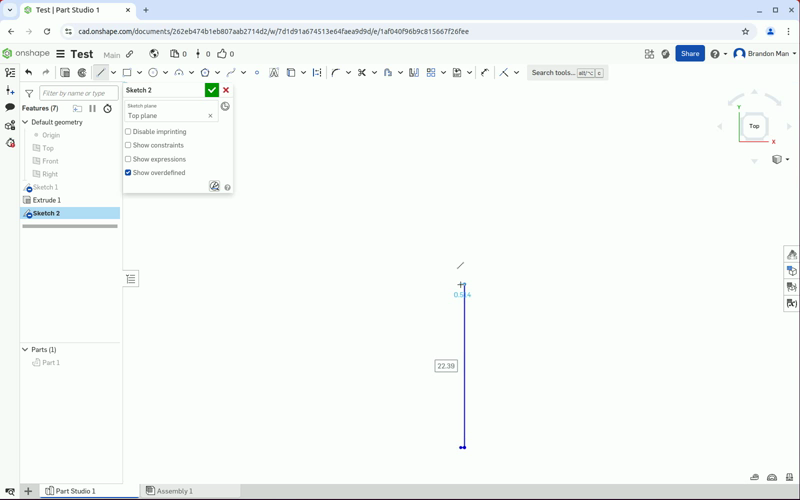
scroll(6)
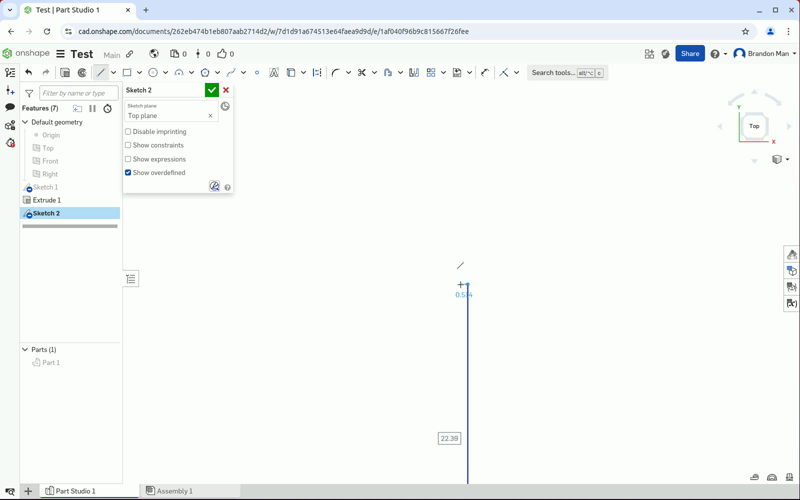
scroll(6)
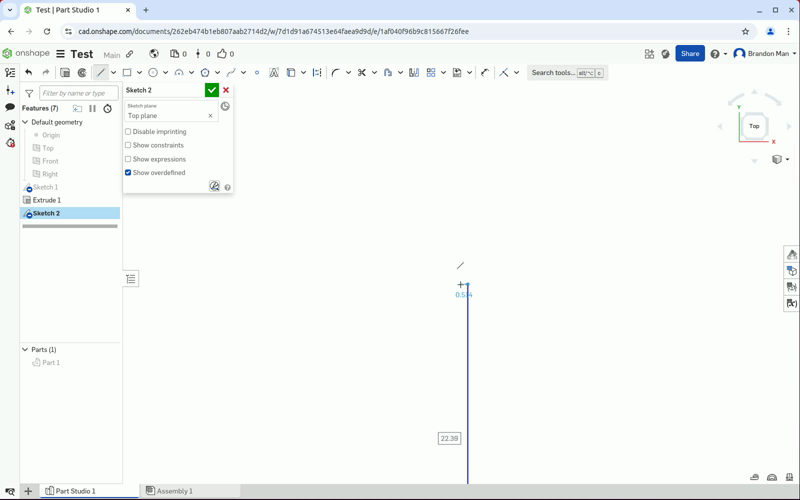
scroll(6)
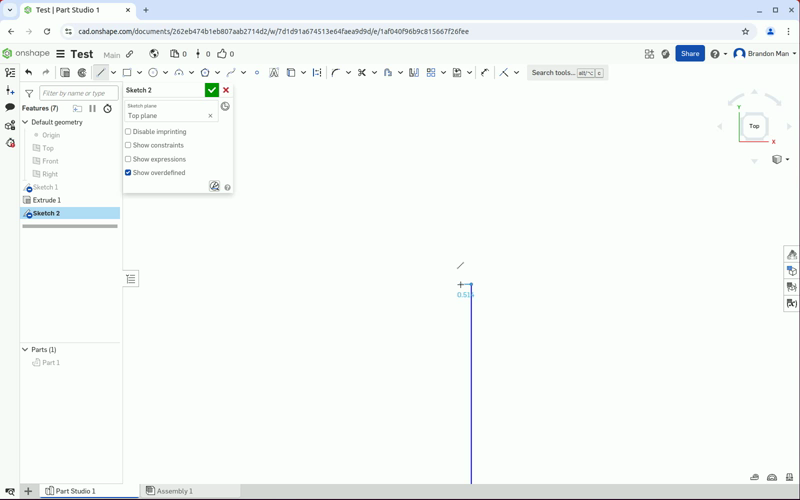
scroll(6)
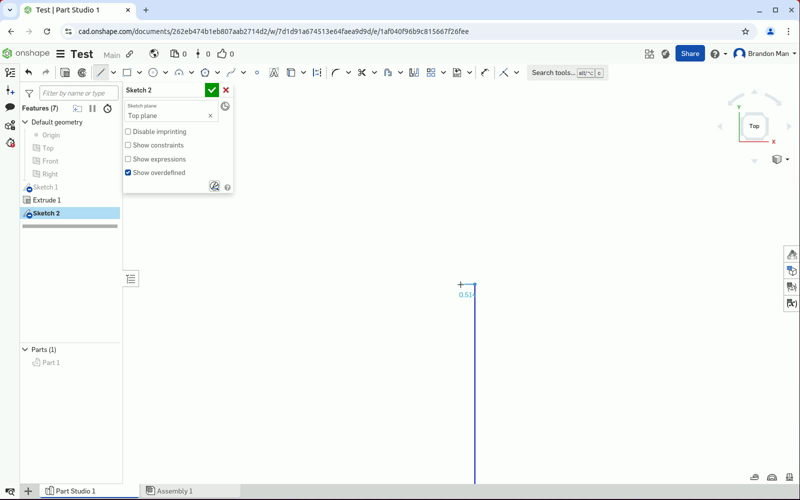
scroll(6)
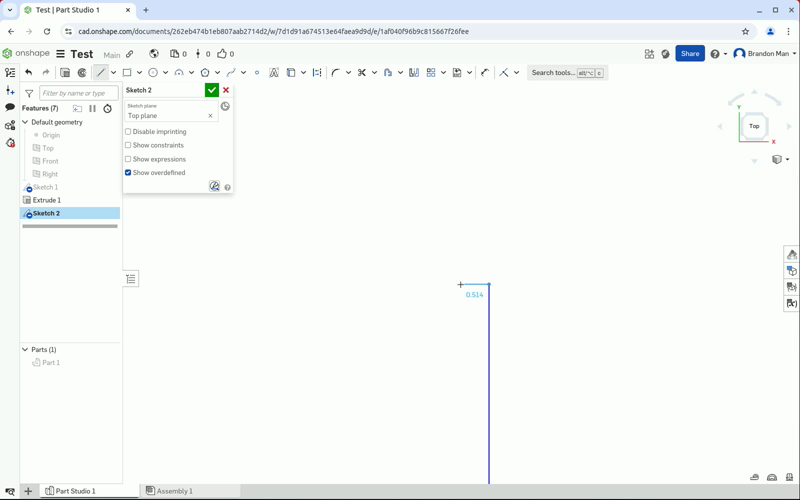
click(460, 284)
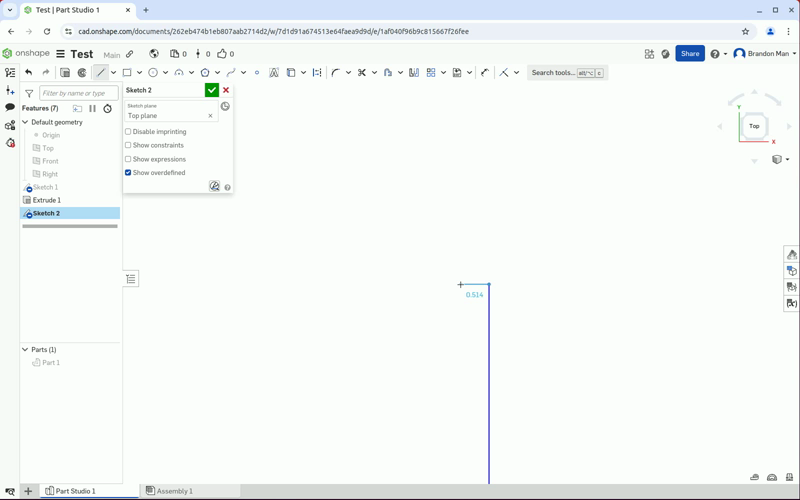
scroll(-6)
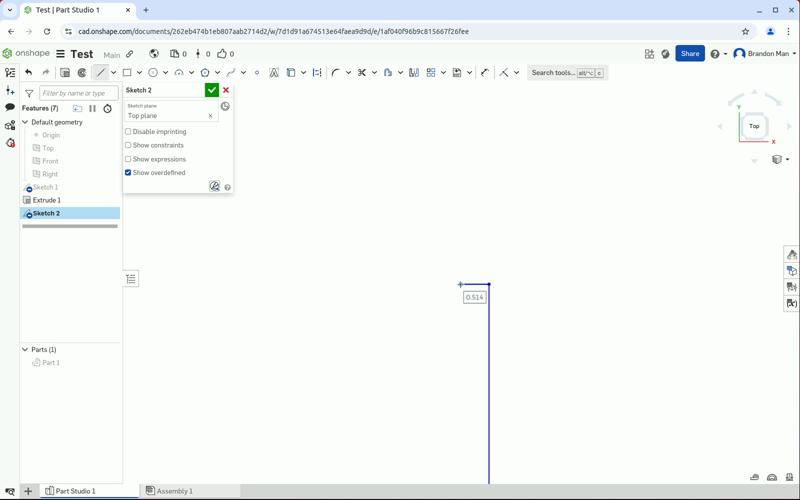
scroll(-6)
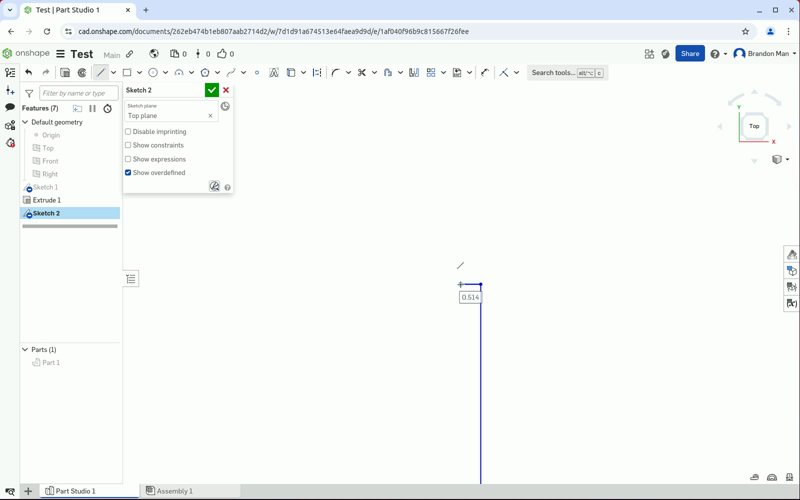
scroll(-6)
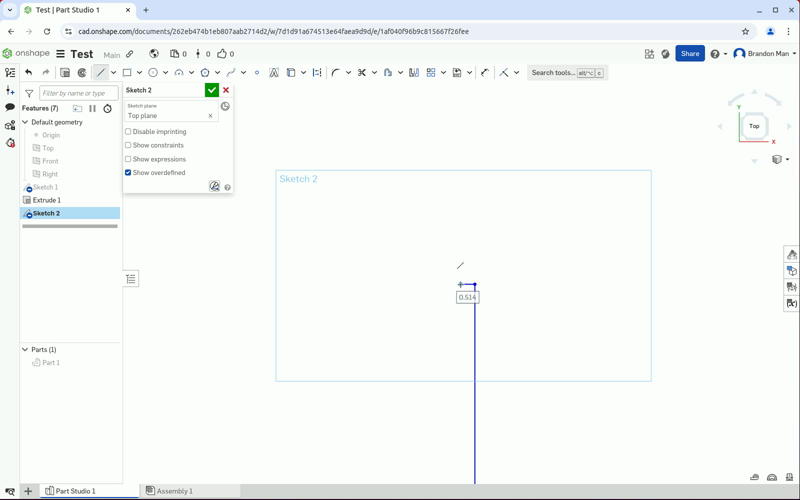
scroll(-6)
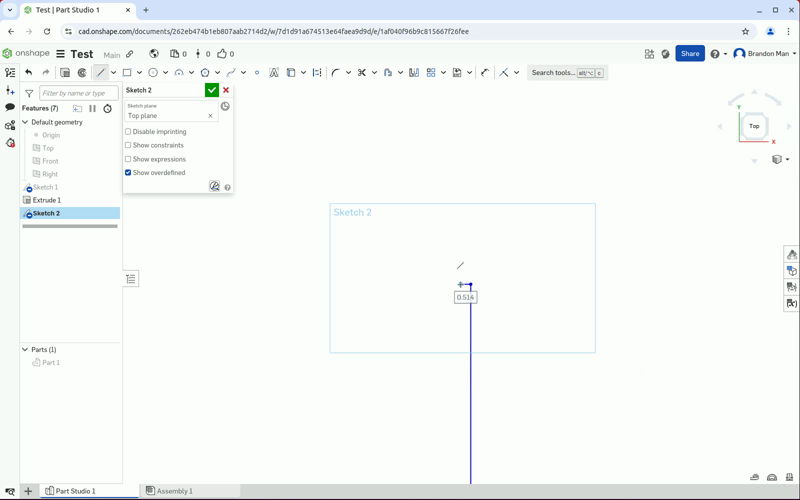
scroll(-6)
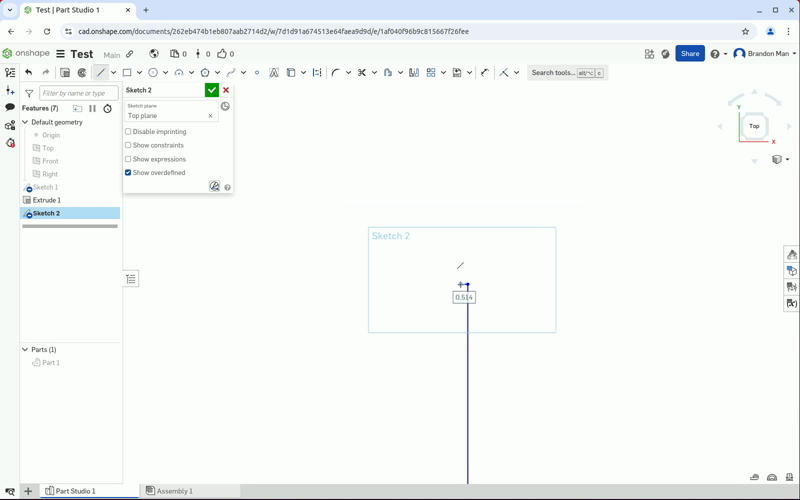
scroll(-6)
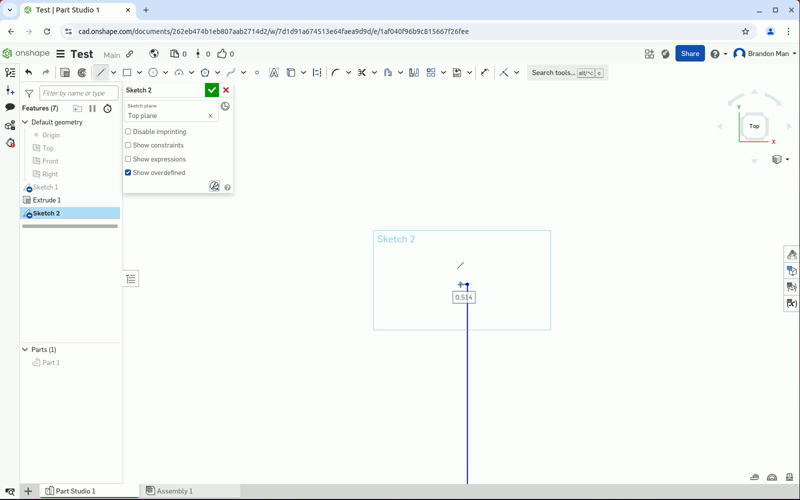
scroll(-6)
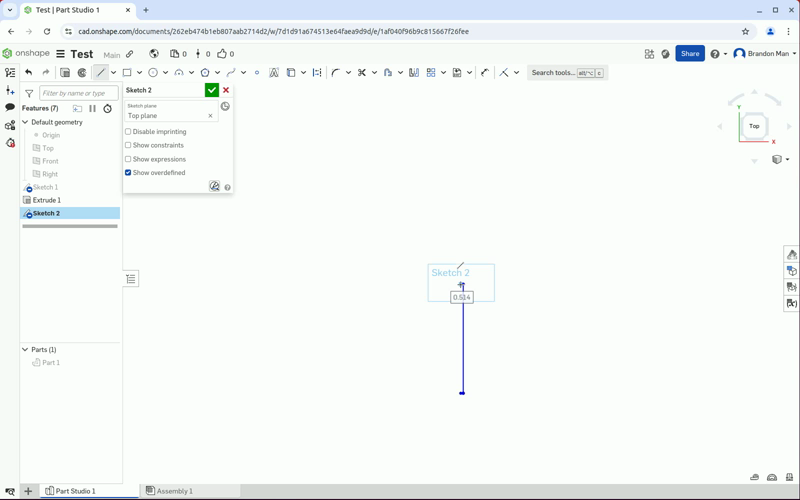
key_up(shift)
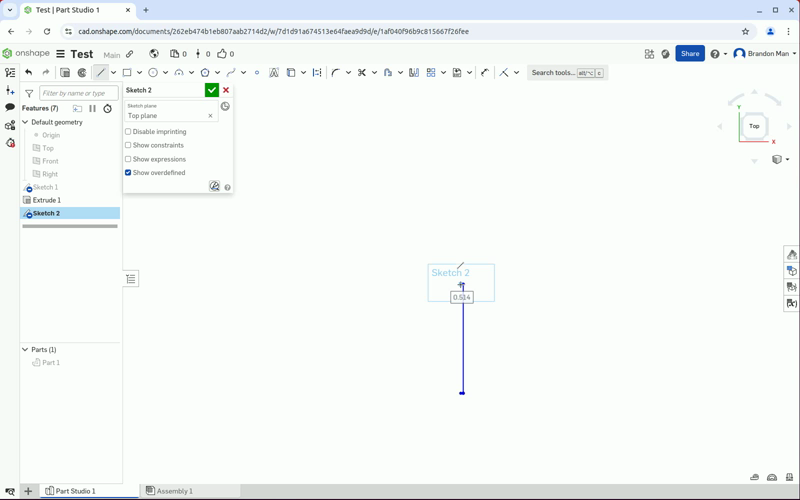
key_down(shift)
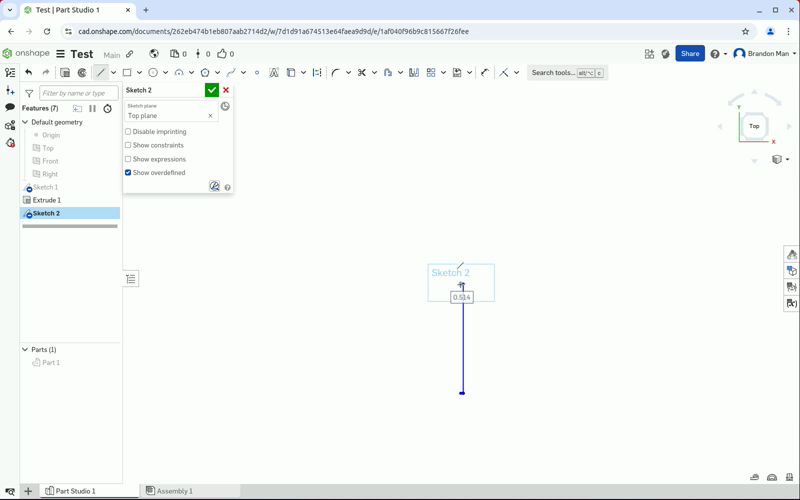
mouse_move(460, 393)
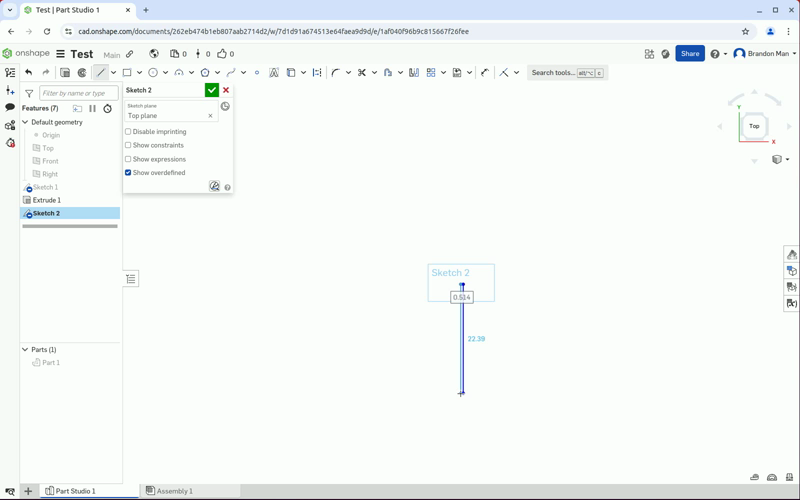
scroll(6)
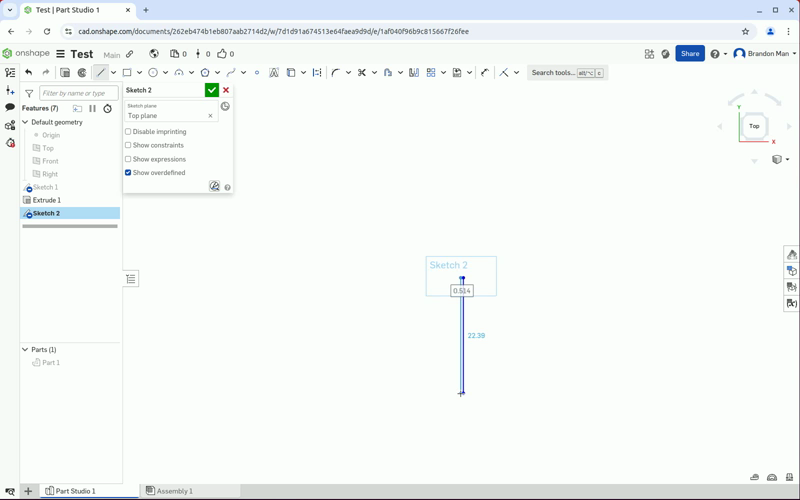
scroll(6)
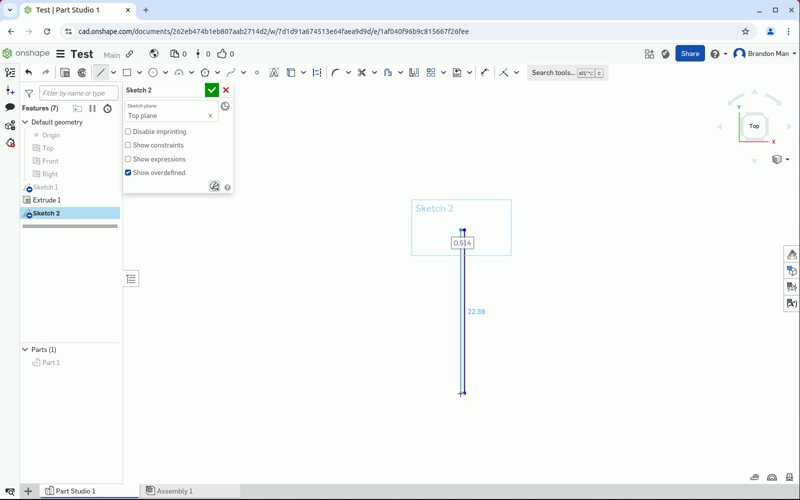
scroll(6)
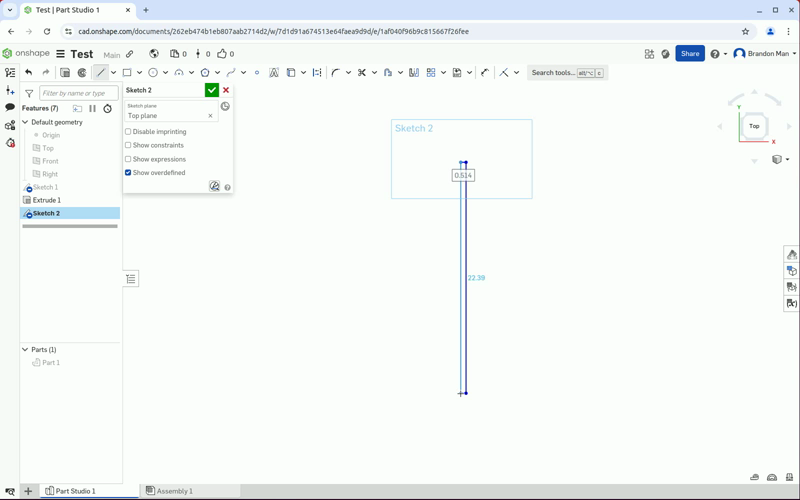
scroll(6)
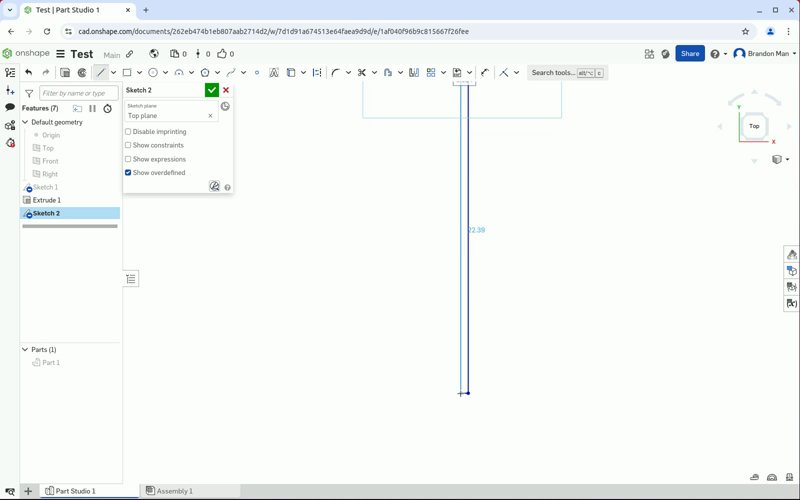
scroll(6)
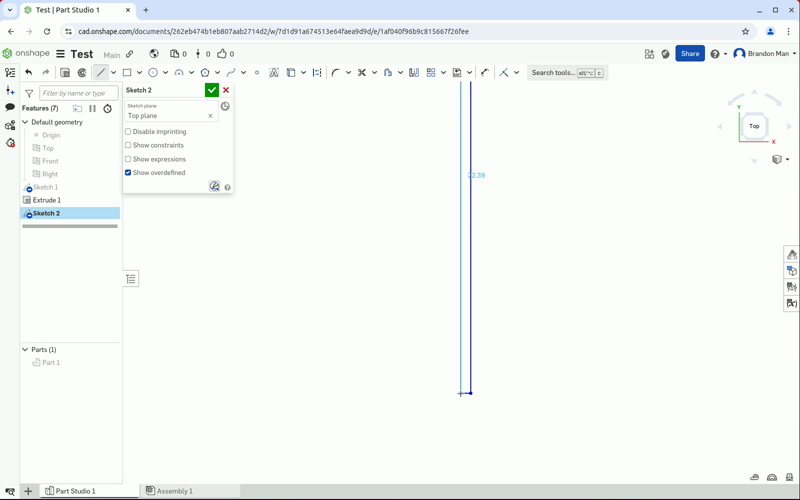
scroll(6)
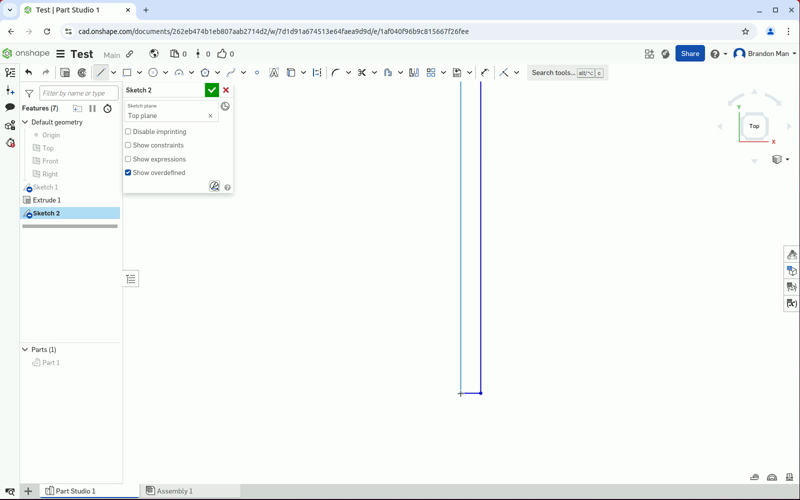
scroll(6)
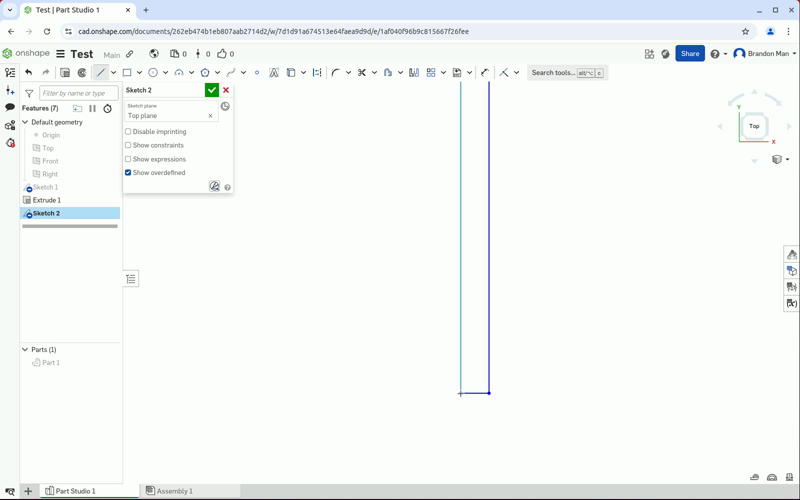
key_up(shift)
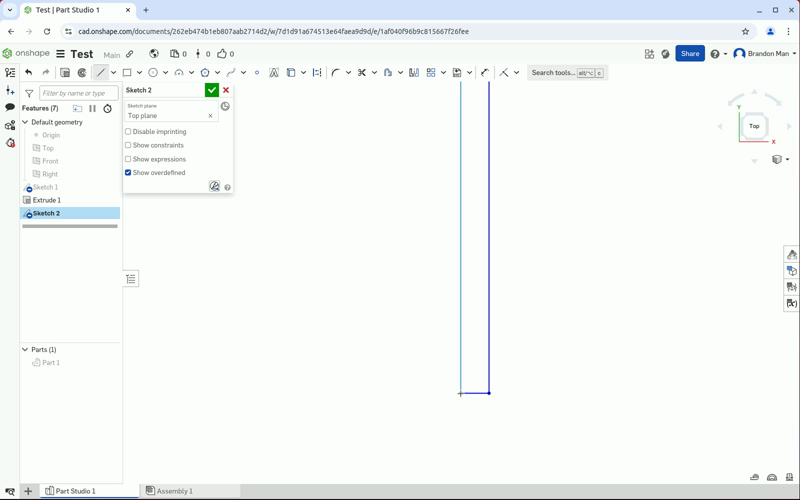
click(460, 393)
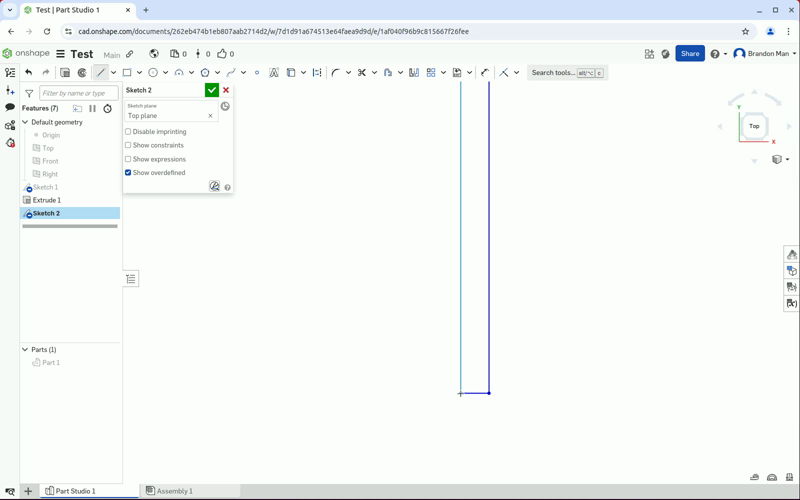
scroll(-6)
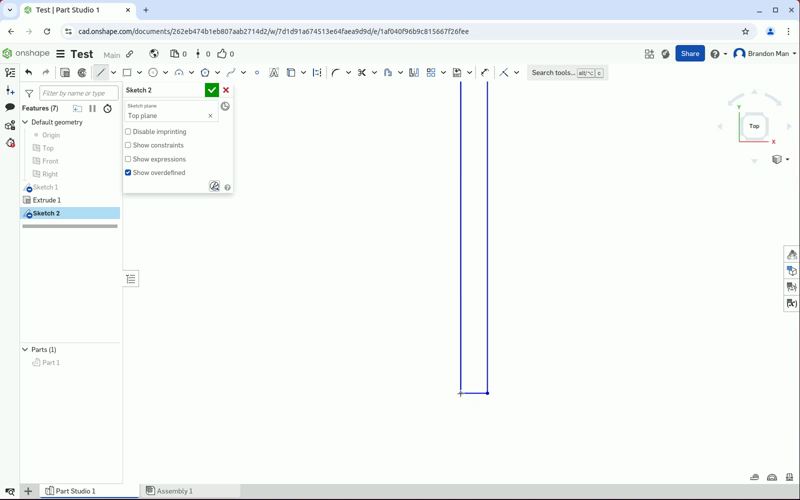
scroll(-6)
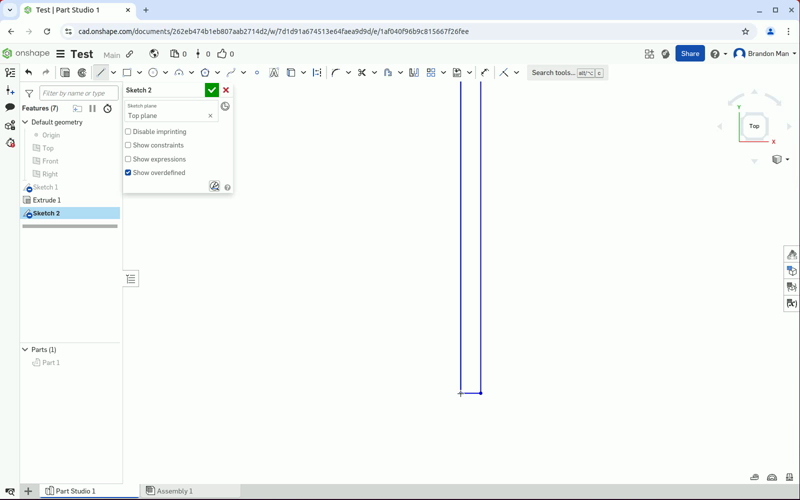
scroll(-6)
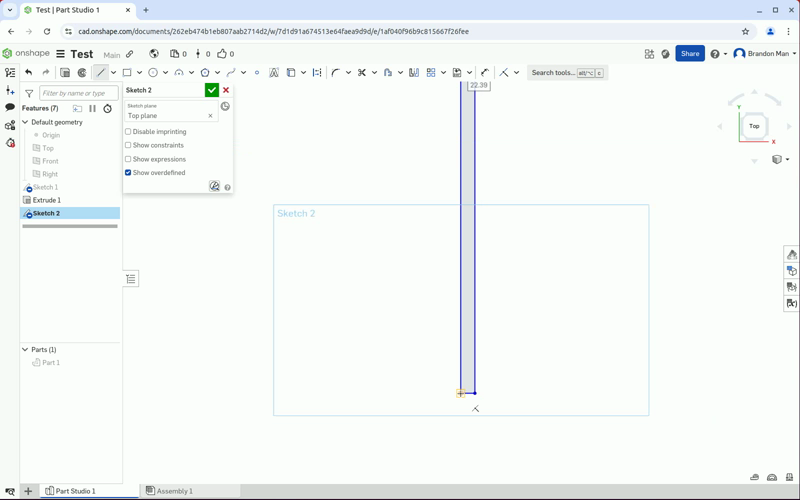
scroll(-6)
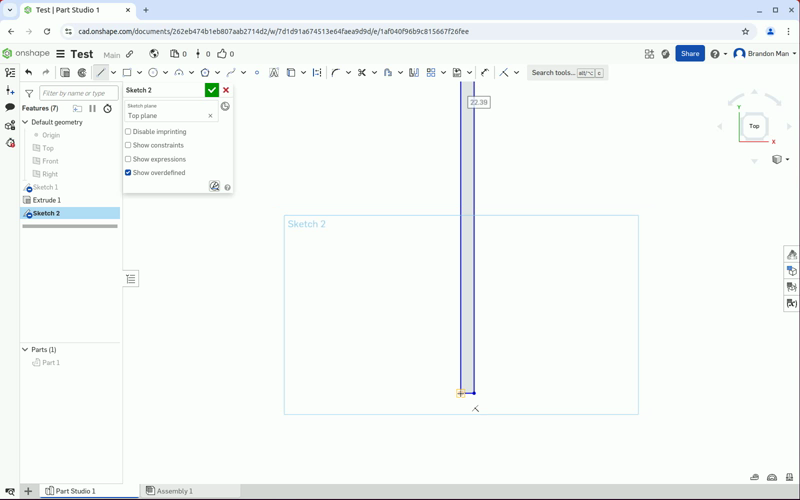
scroll(-6)
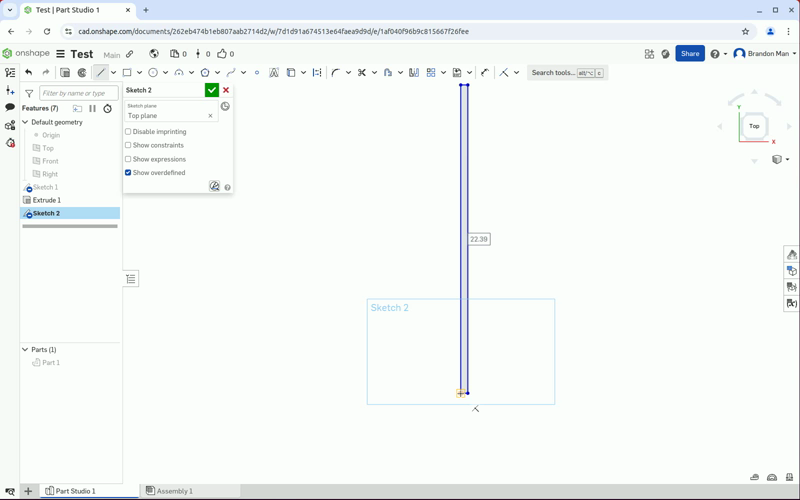
scroll(-6)
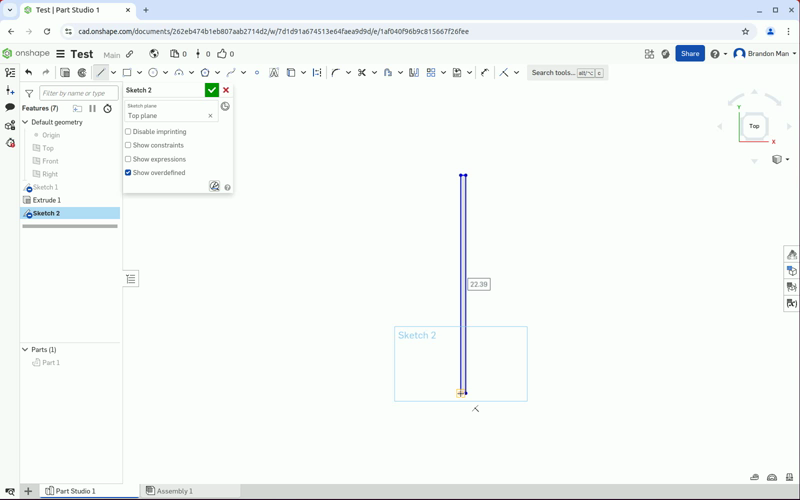
scroll(-6)
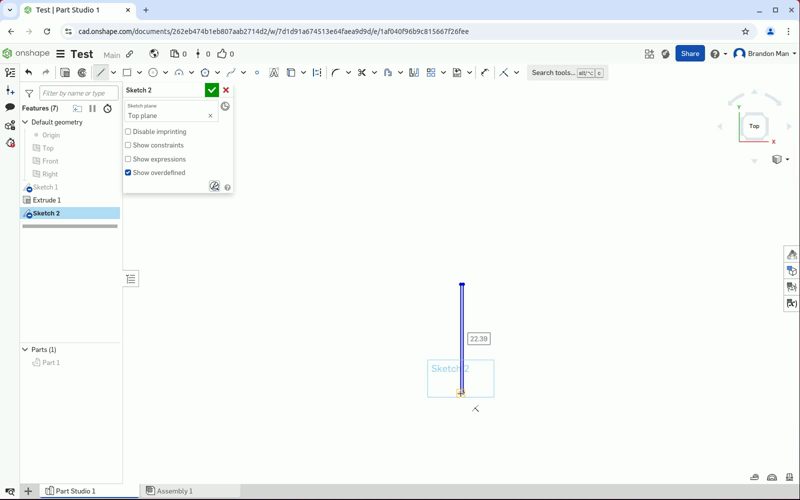
key(esc)
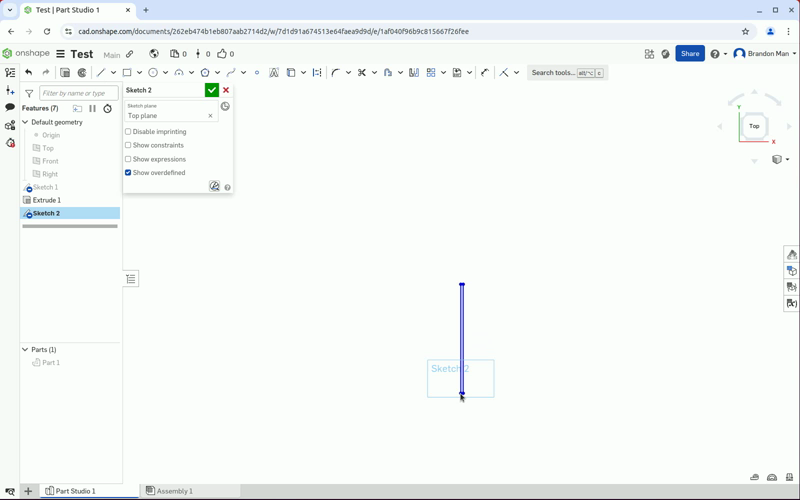
mouse_move(462, 354)
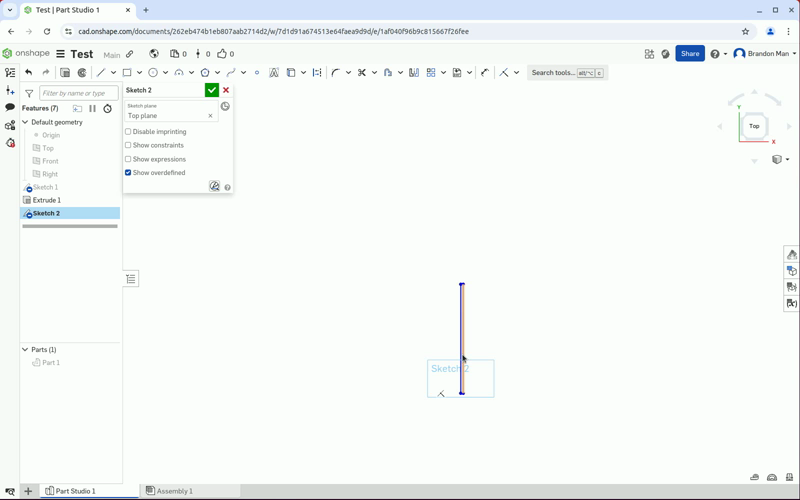
scroll(6)
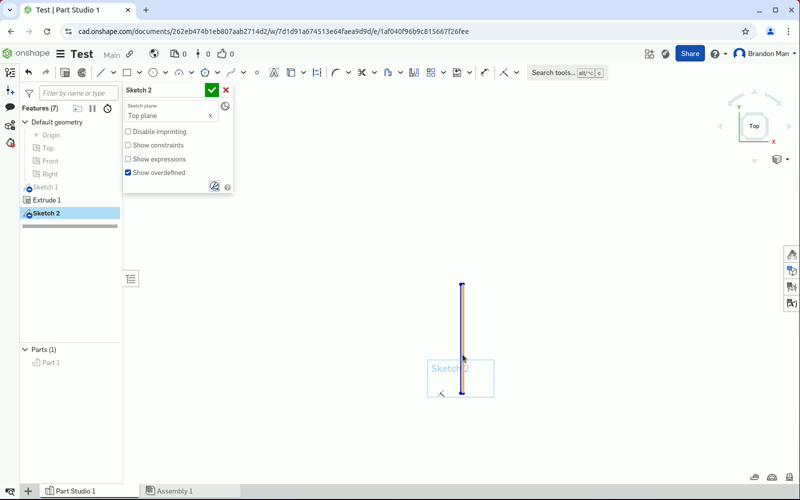
scroll(6)
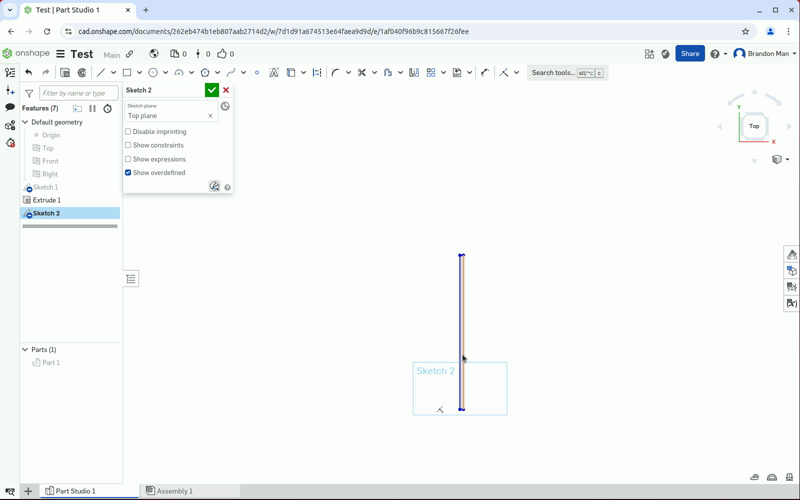
scroll(6)
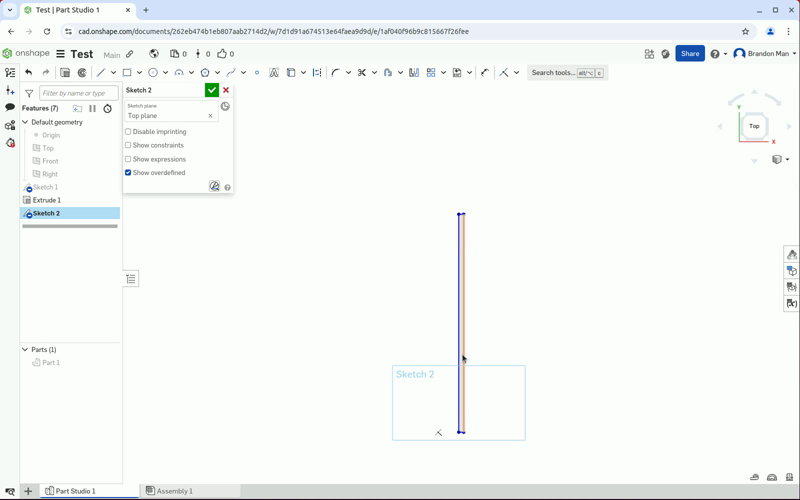
scroll(6)
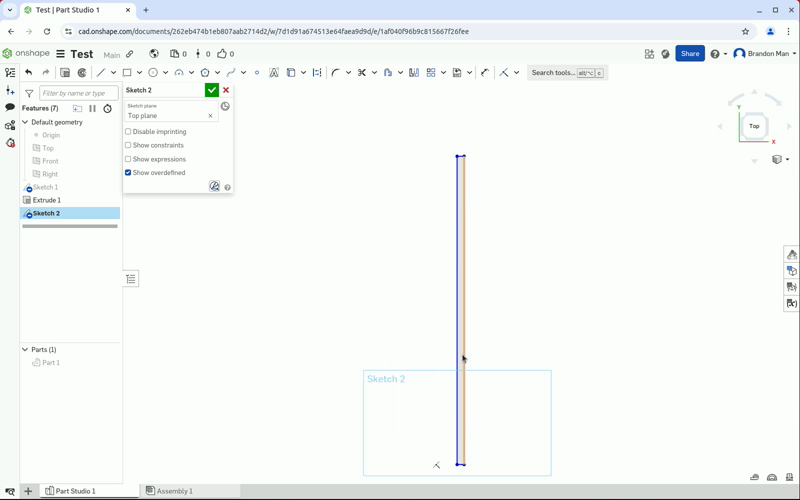
scroll(6)
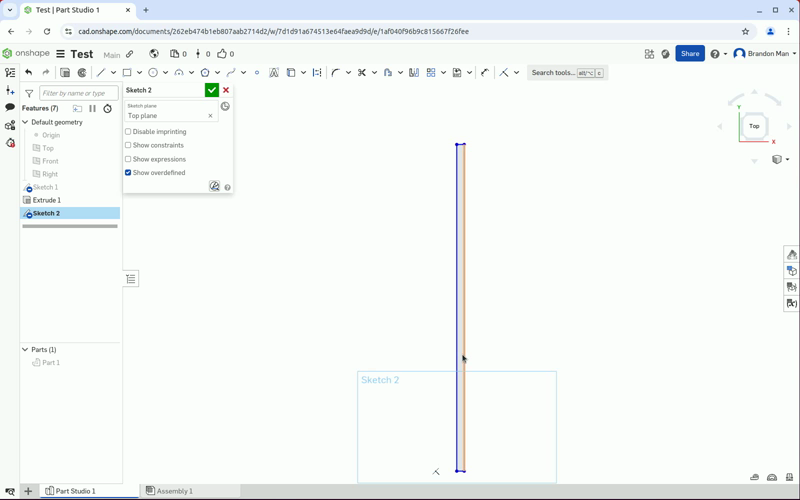
scroll(6)
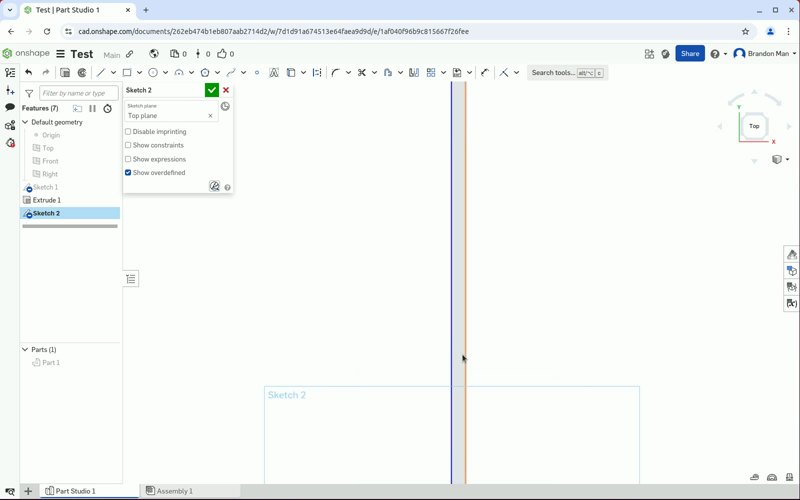
scroll(6)
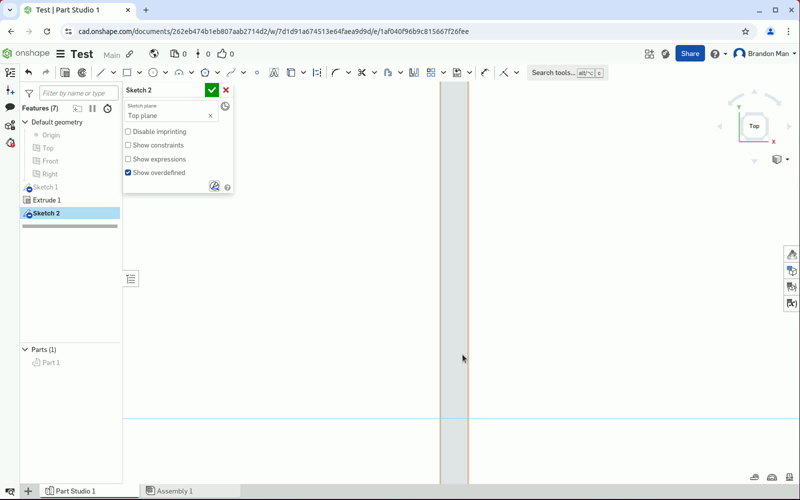
click(462, 354)
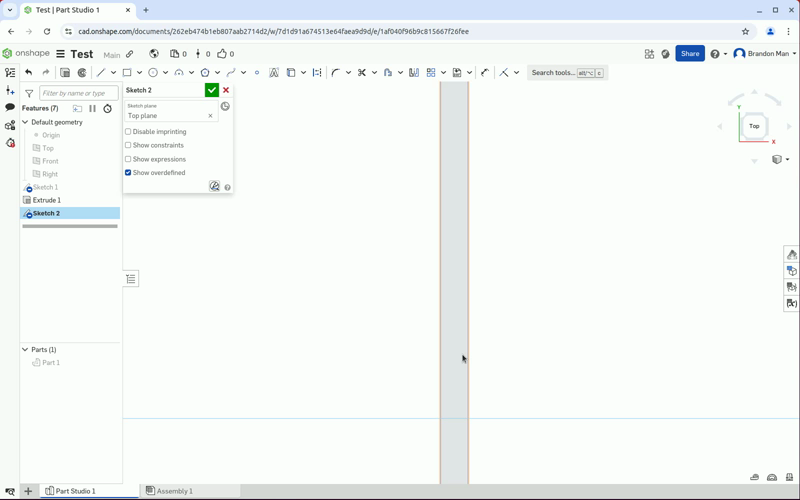
scroll(-6)
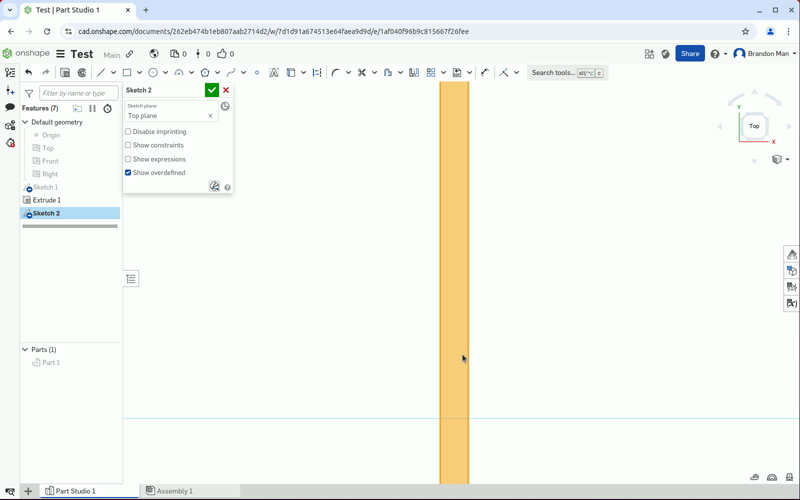
scroll(-6)
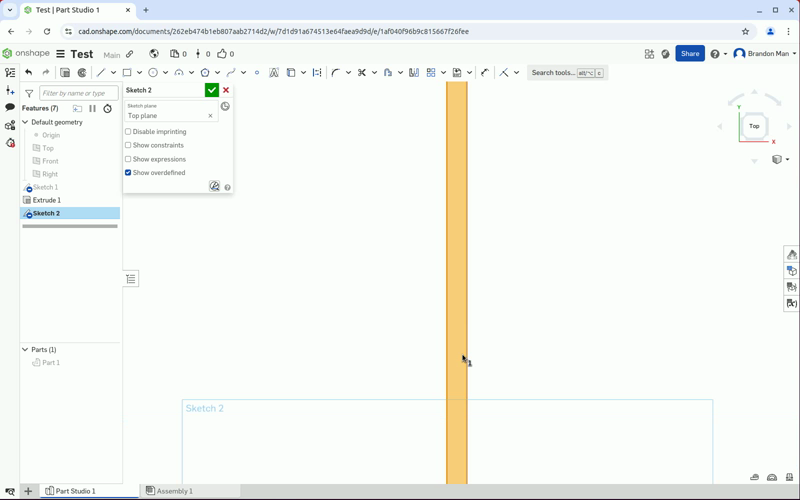
scroll(-6)
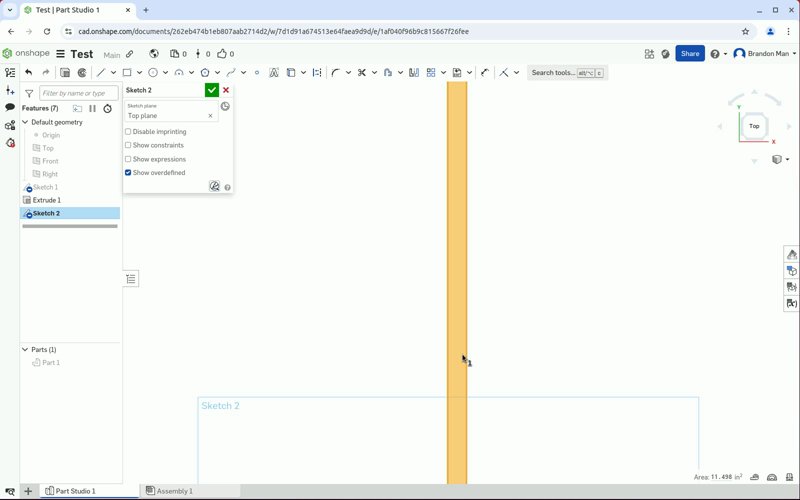
scroll(-6)
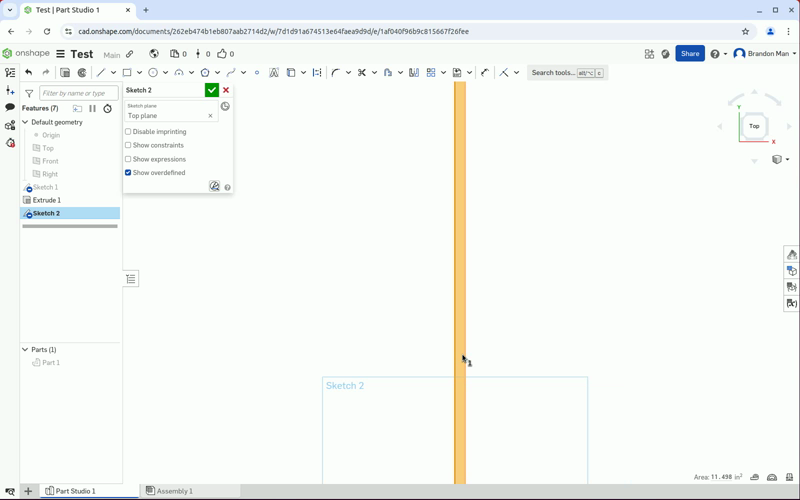
scroll(-6)
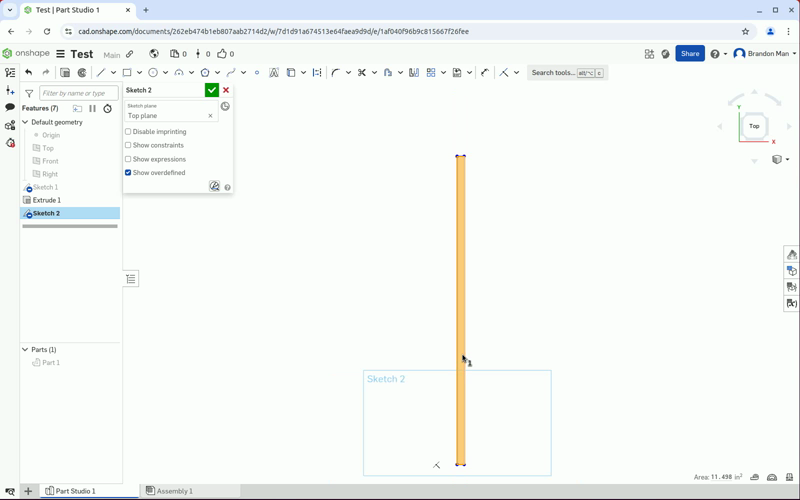
scroll(-6)
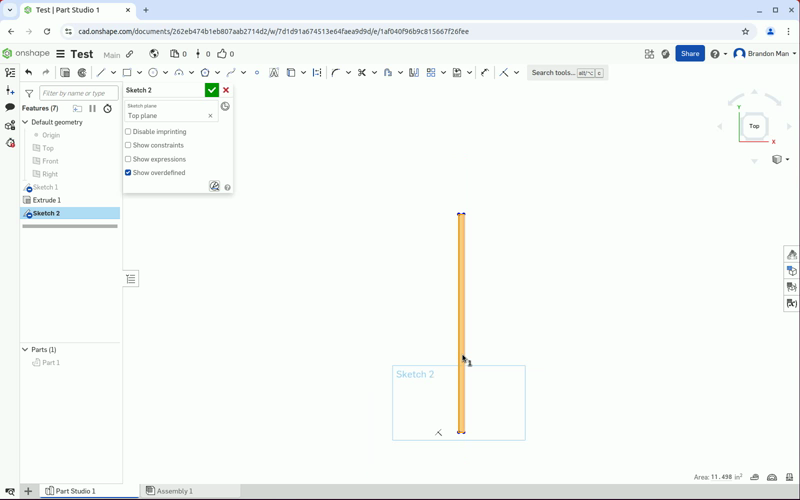
scroll(-6)
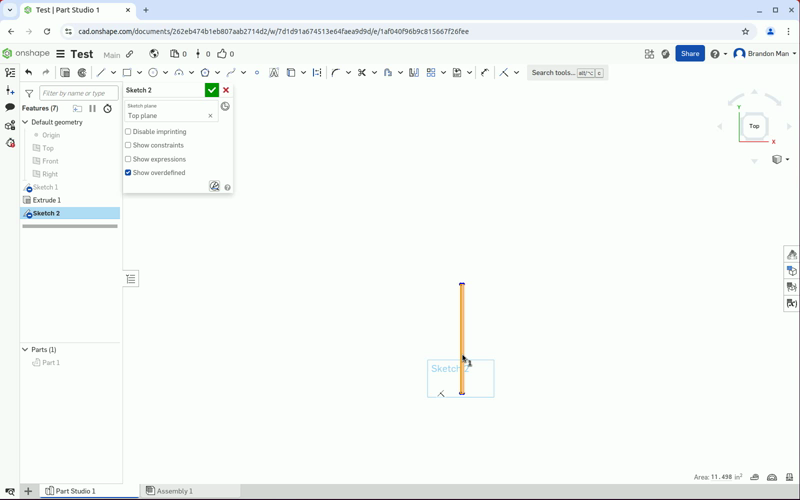
mouse_move(73, 352)
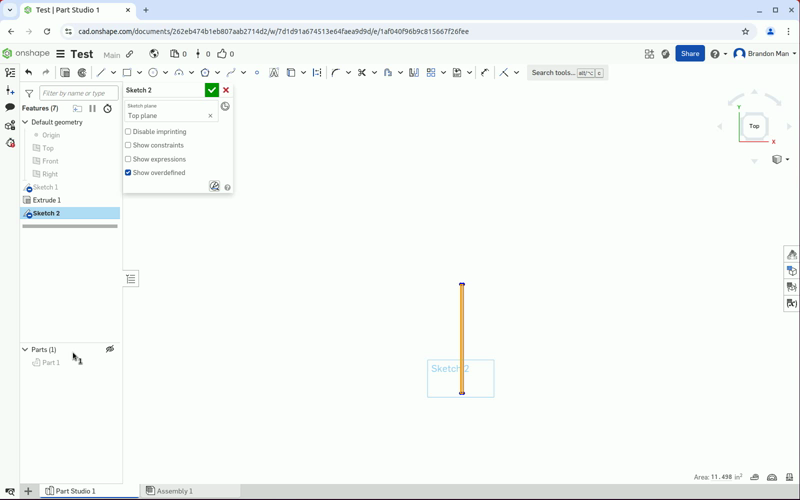
key(shift+y)
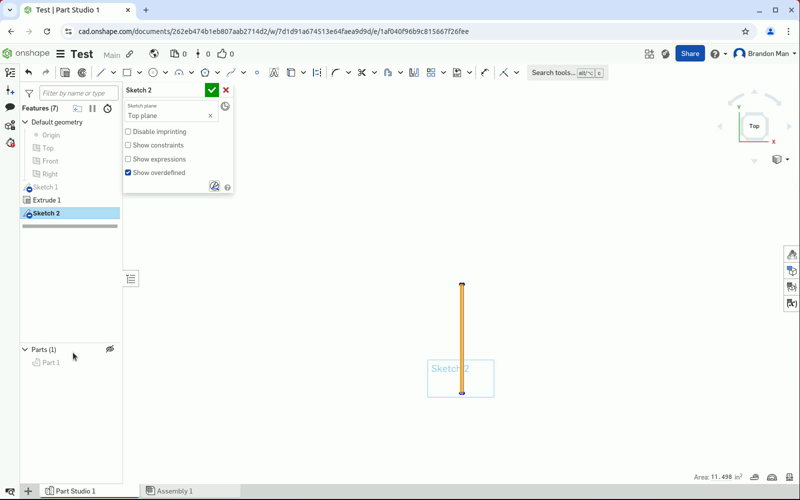
key(shift+e)
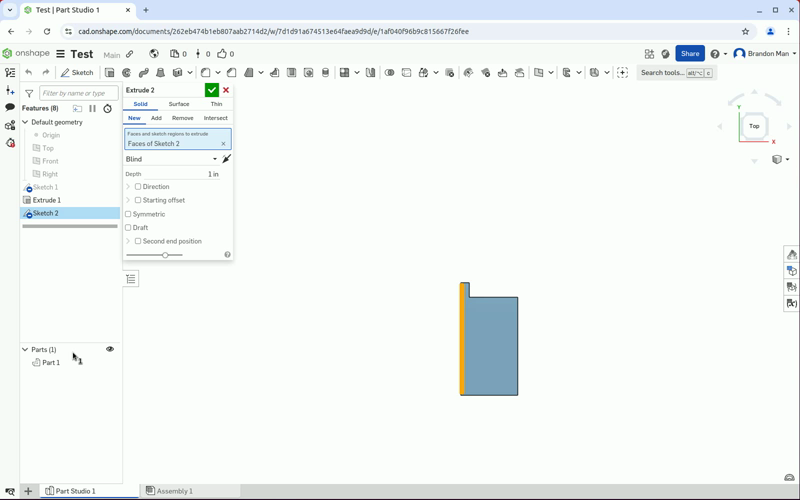
mouse_move(143, 106)
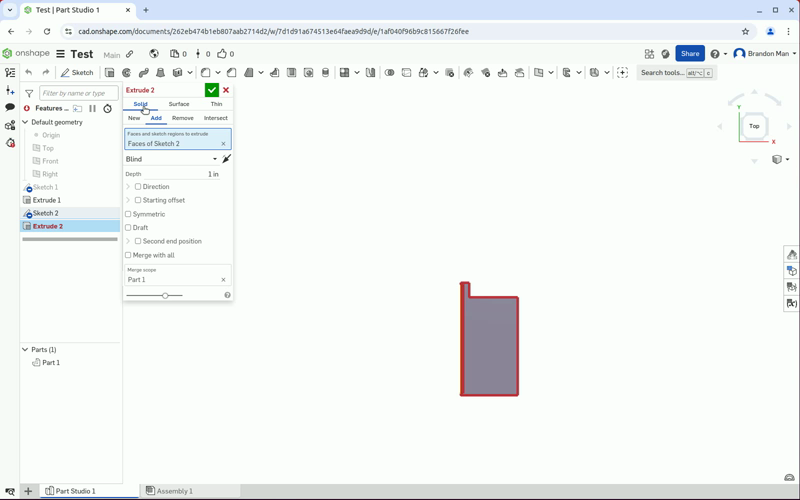
click(143, 106)
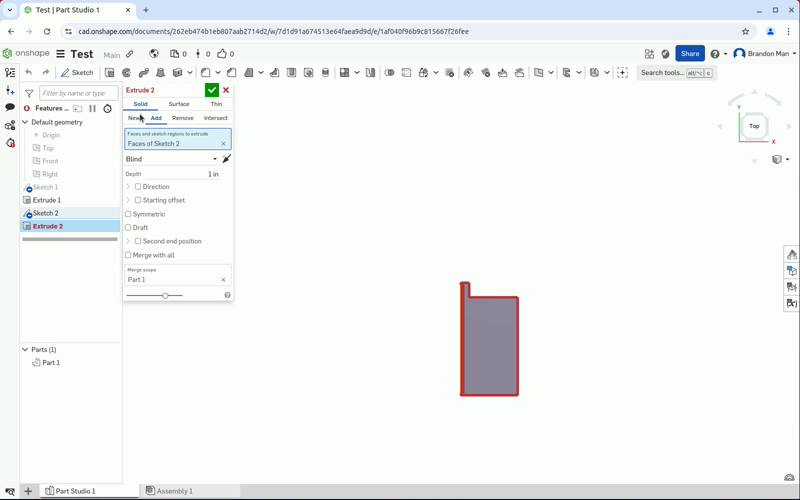
mouse_move(137, 120)
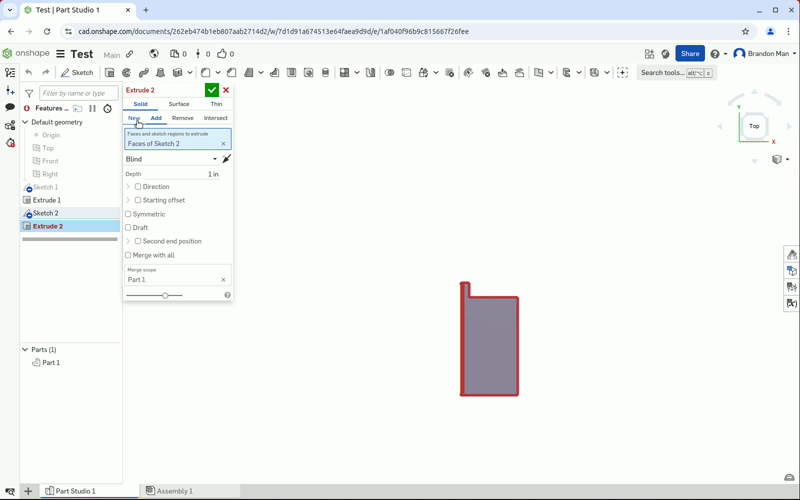
click(137, 120)
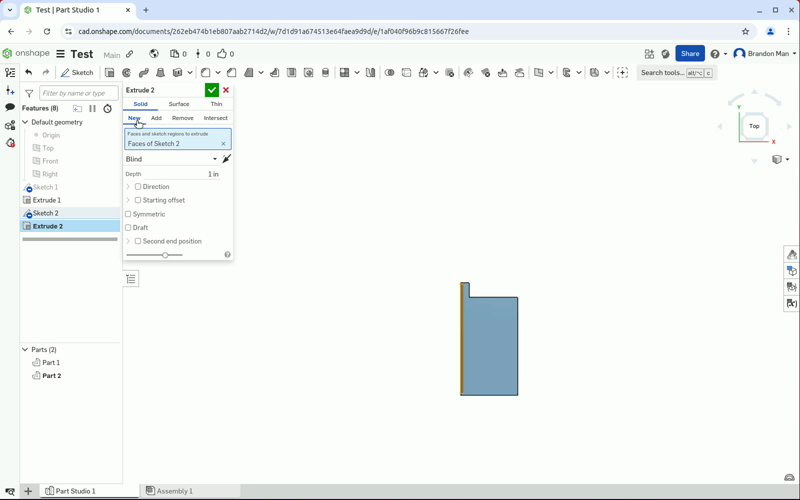
key(tab, 4)
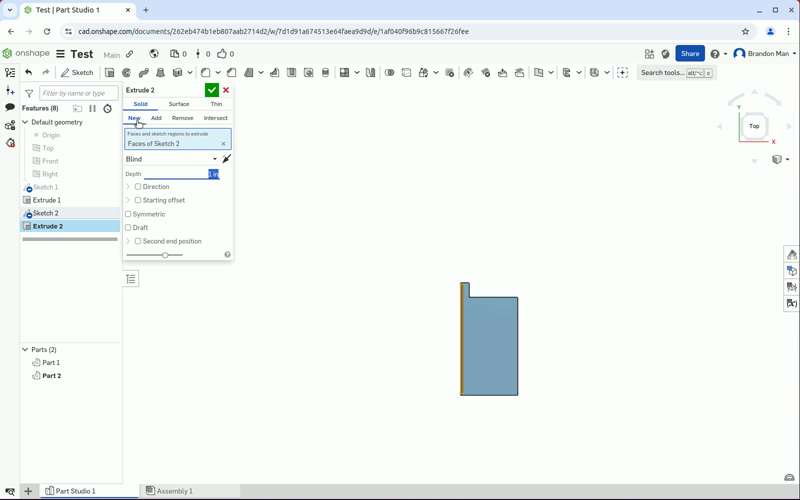
text(-0.241)
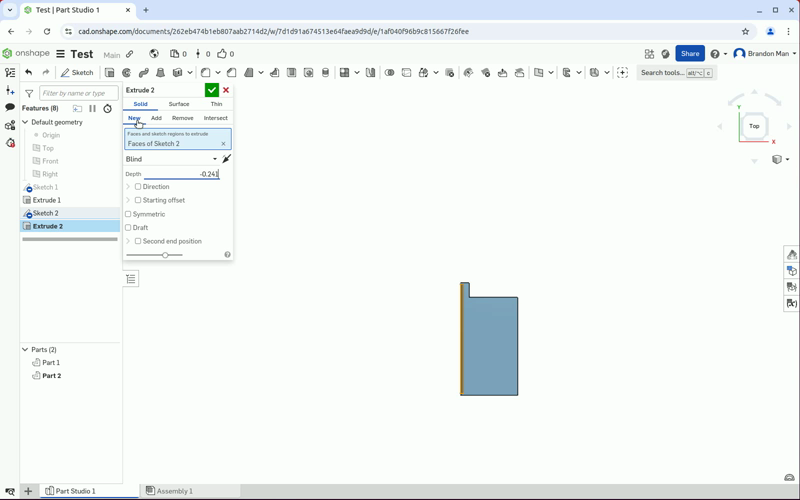
key(enter)
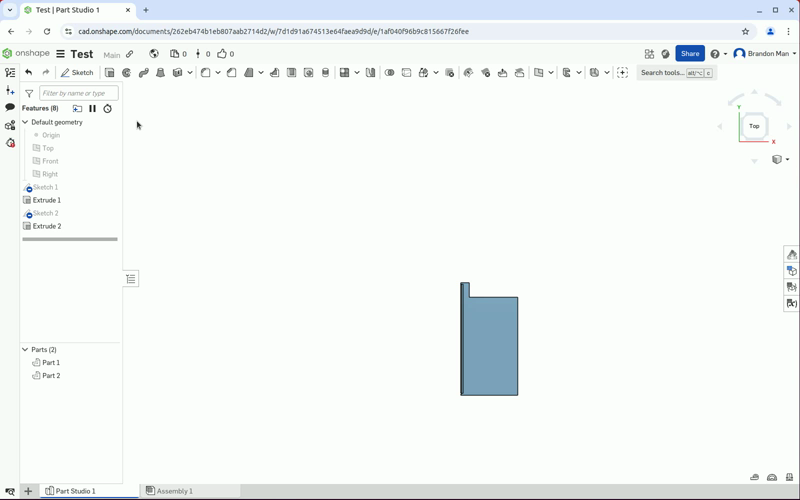
key(shift+h)
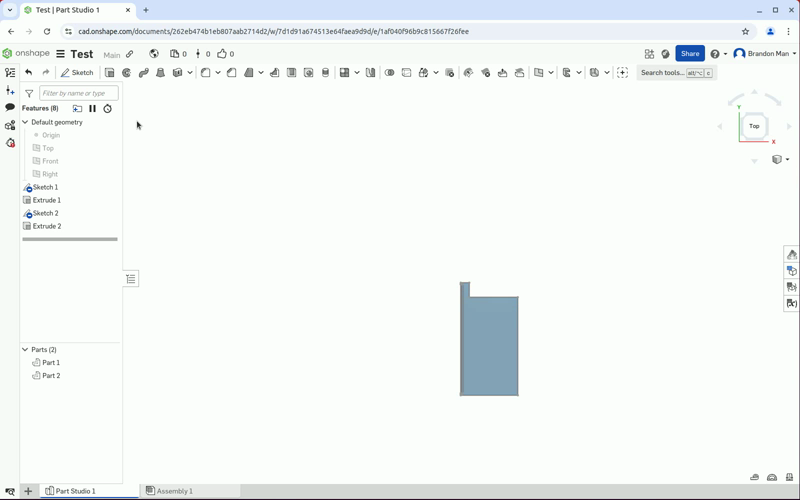
key(shift+h)
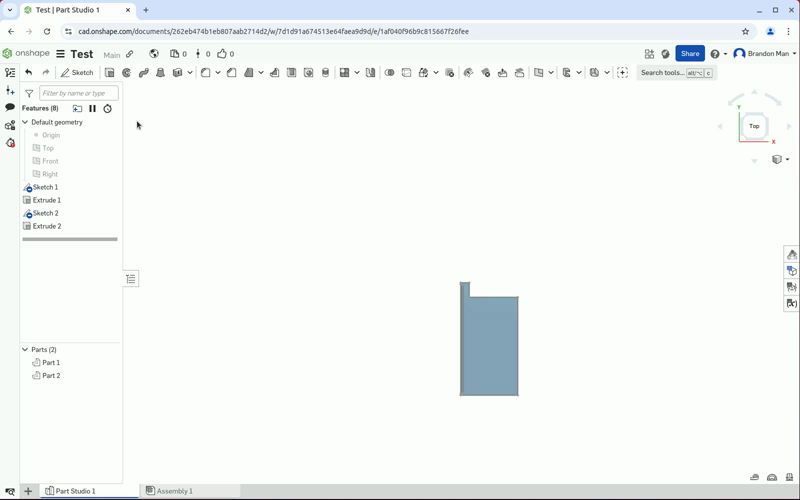
key(shift+7)
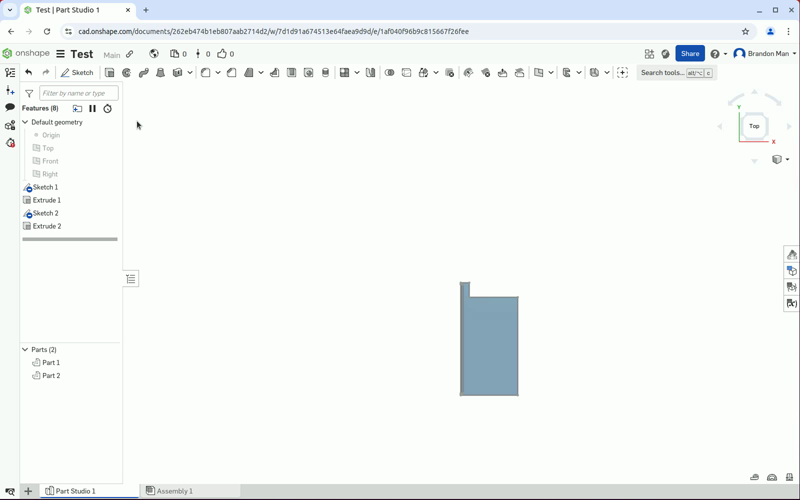
key(up, 3)
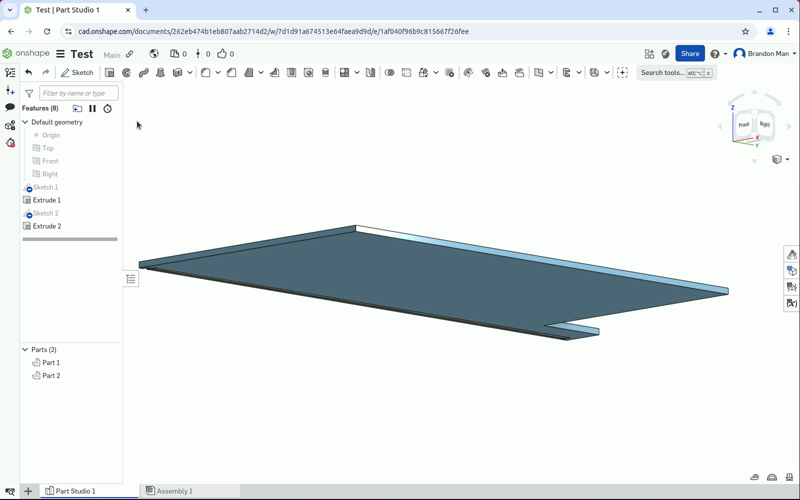
key(left, 3)
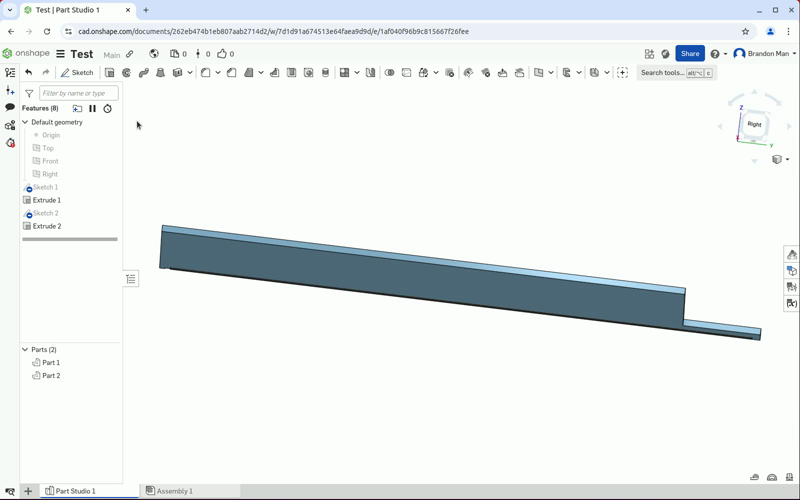
key(right, 3)
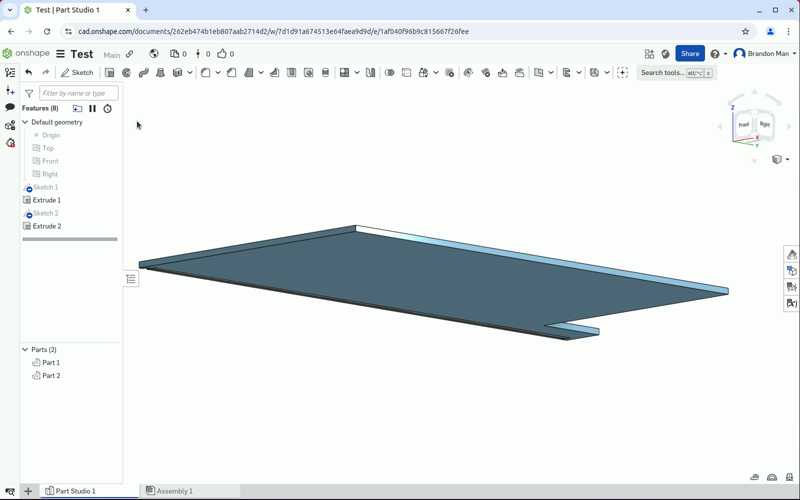
key(down, 3)
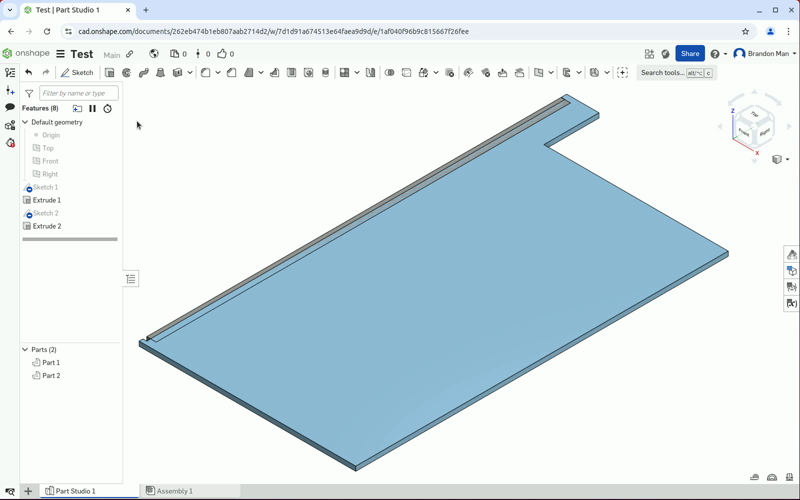
mouse_move(73, 189)
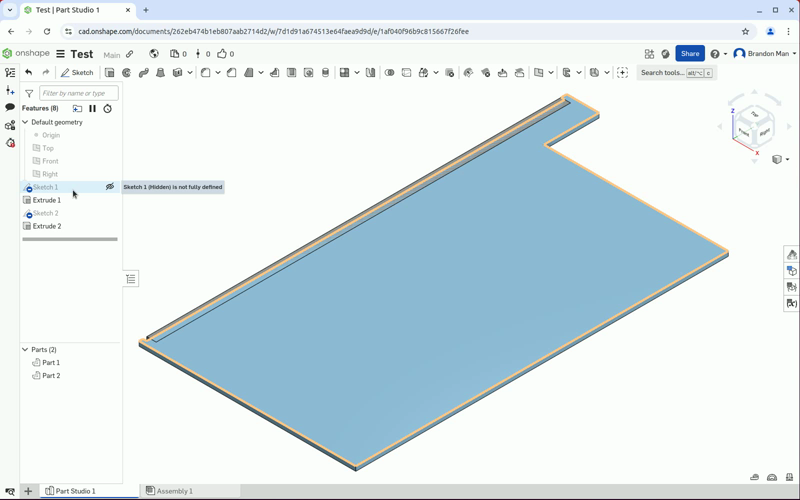
click(73, 189)